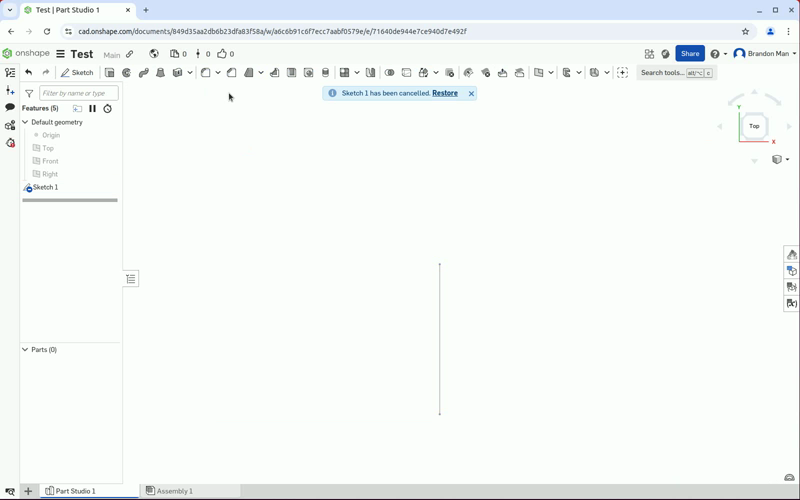
key(shift+h)
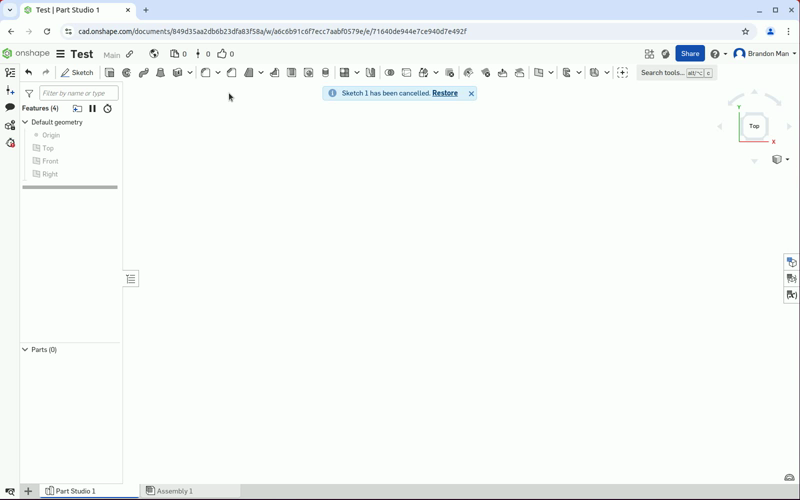
mouse_move(73, 352)
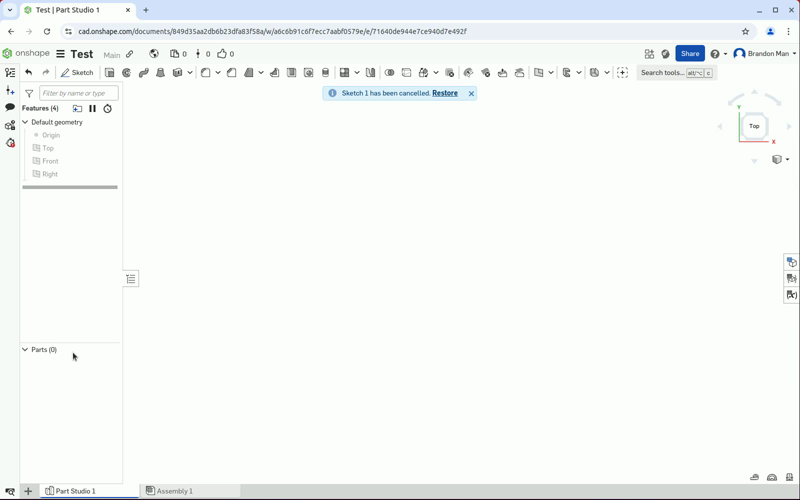
key(y)
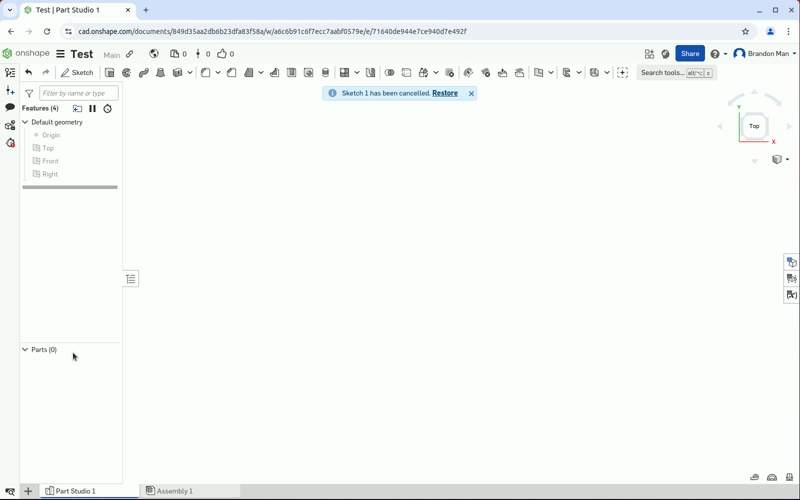
key(shift+p)
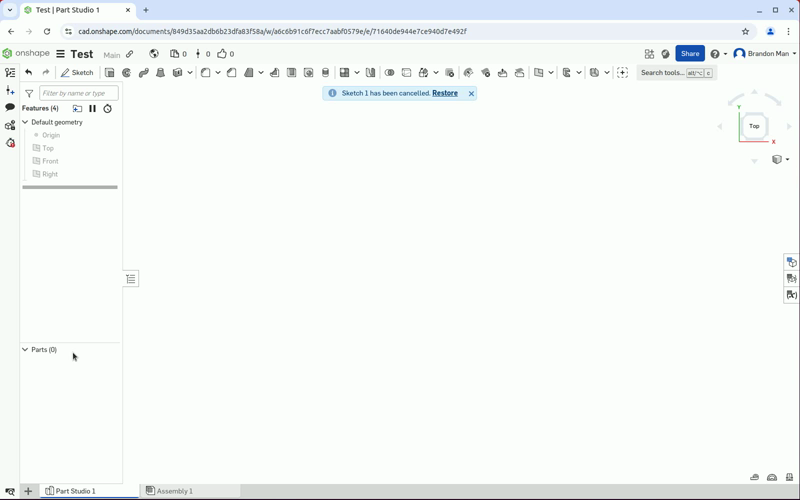
key(space)
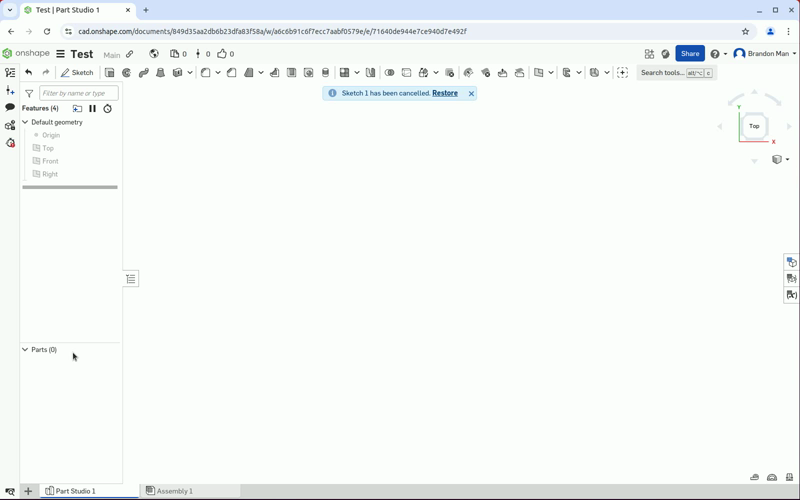
key_down(shift)
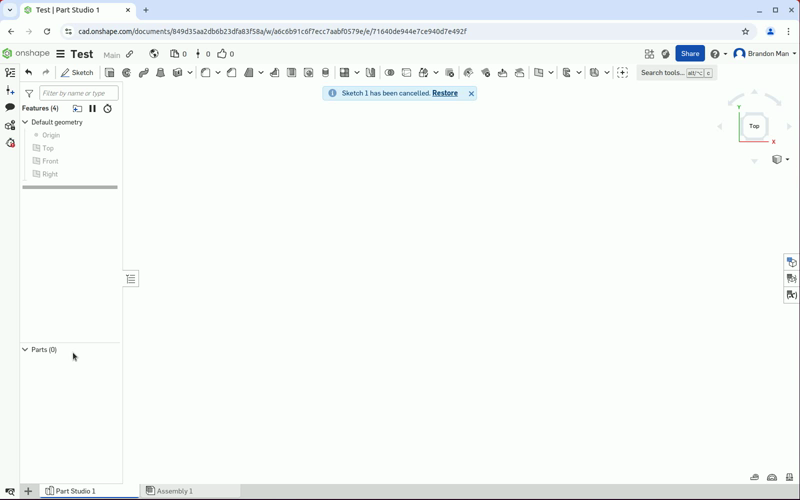
key(up)
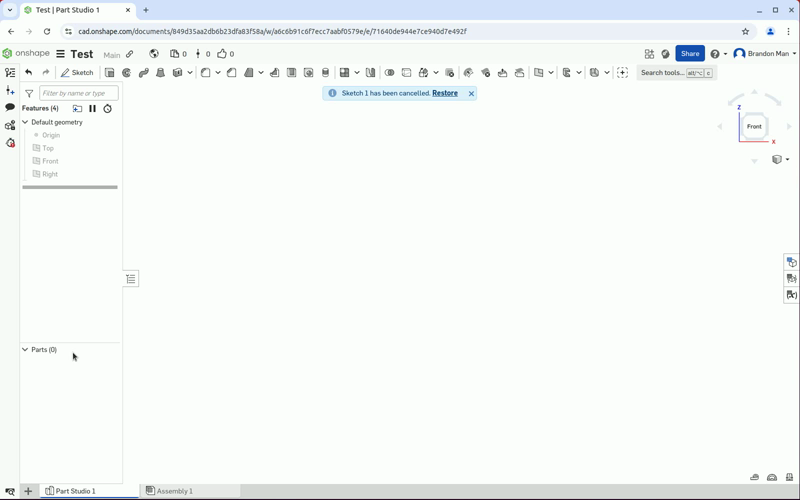
key_up(shift)
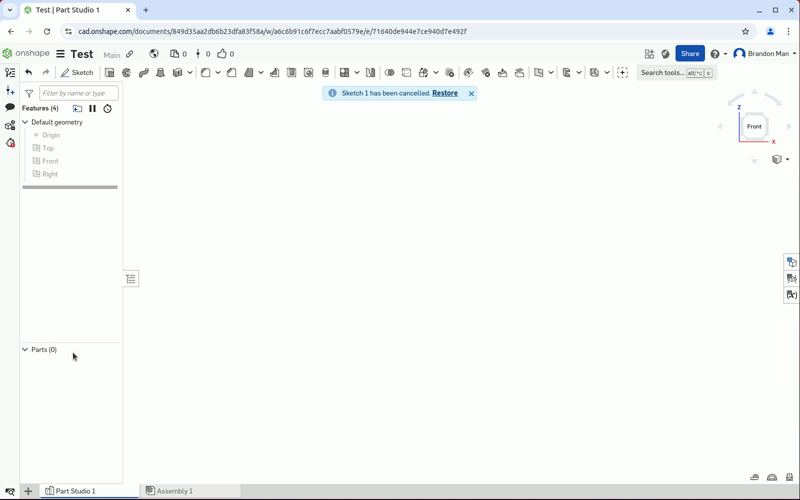
key(space)
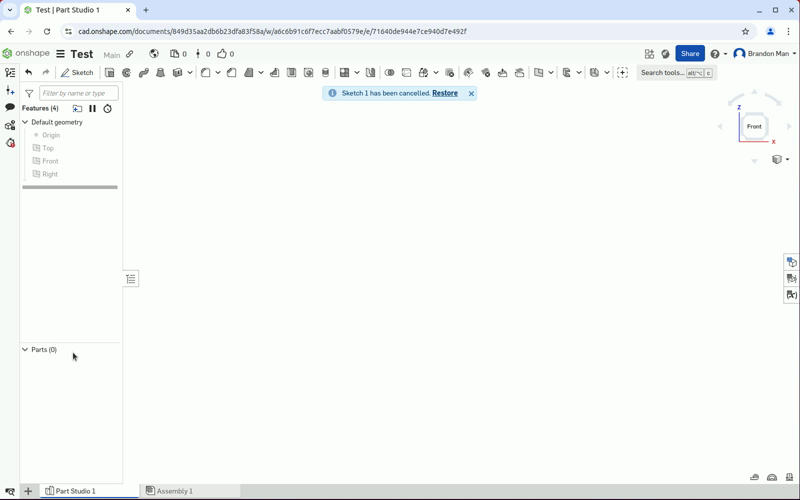
key_down(shift)
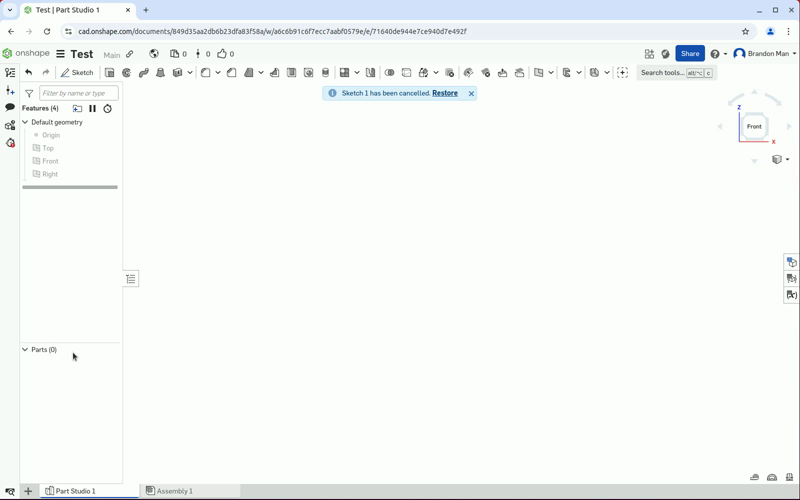
key(left)
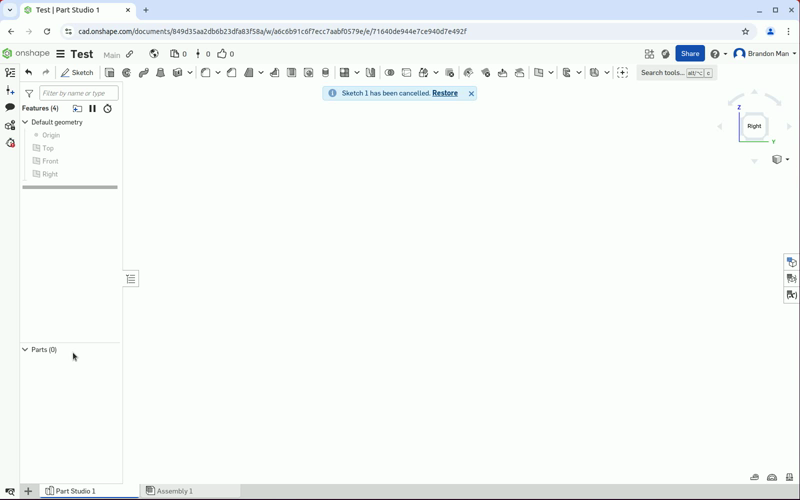
key_up(shift)
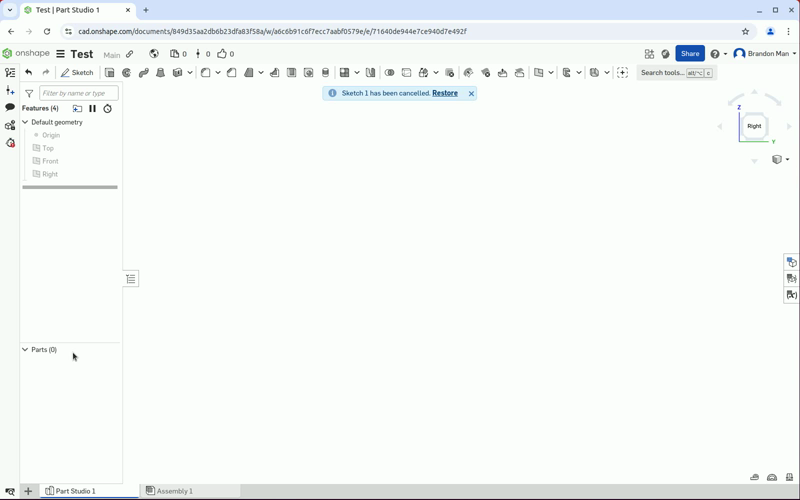
mouse_move(73, 352)
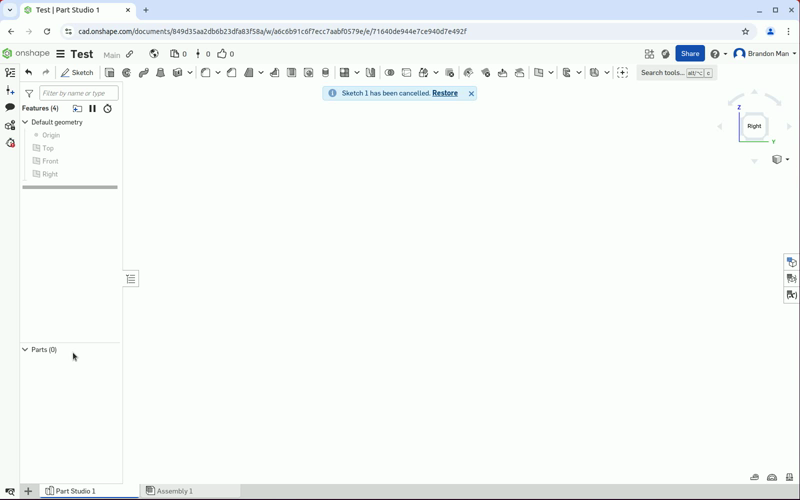
key(shift+y)
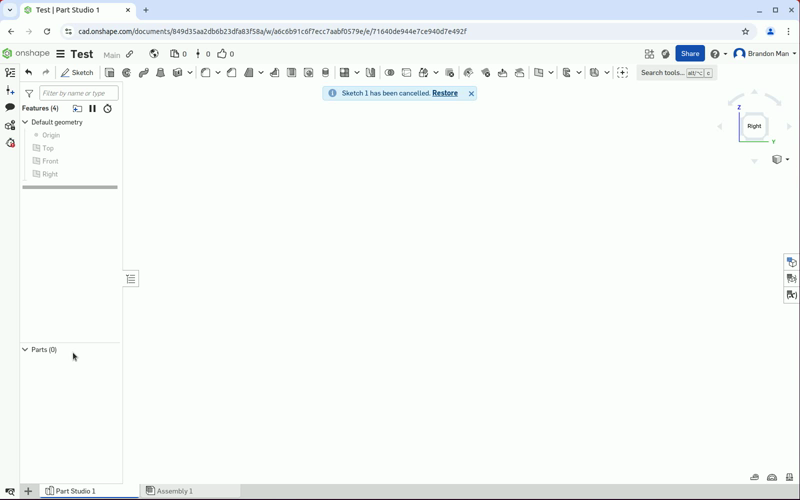
key(shift+s)
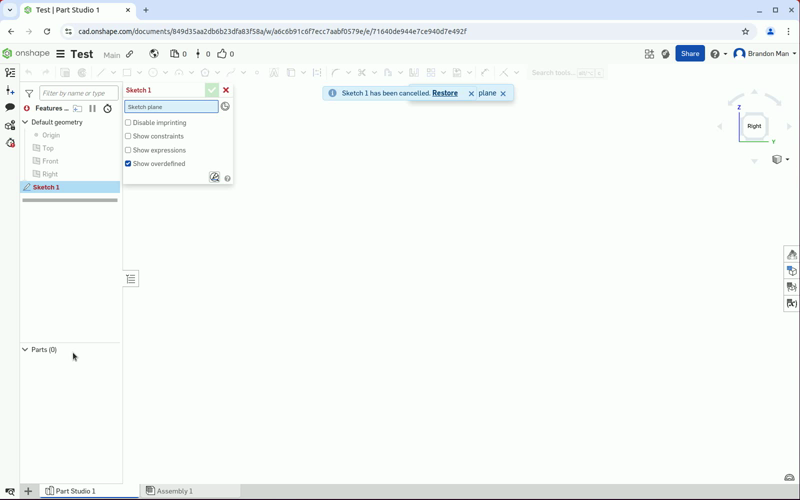
mouse_move(73, 176)
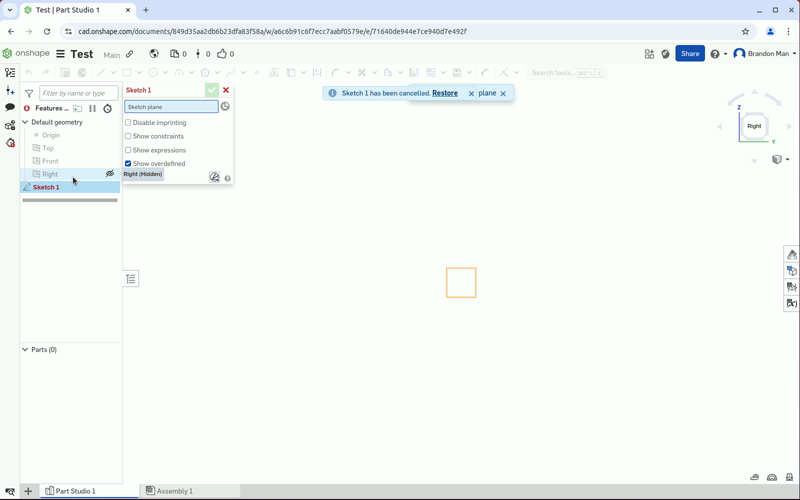
click(73, 176)
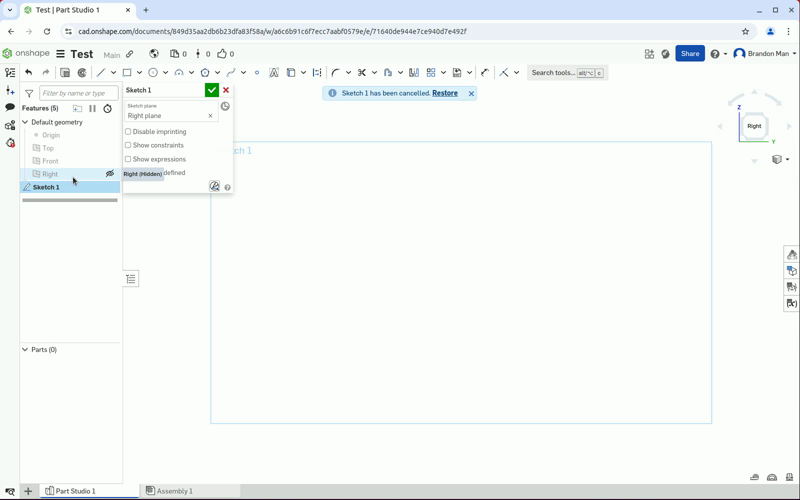
mouse_move(73, 352)
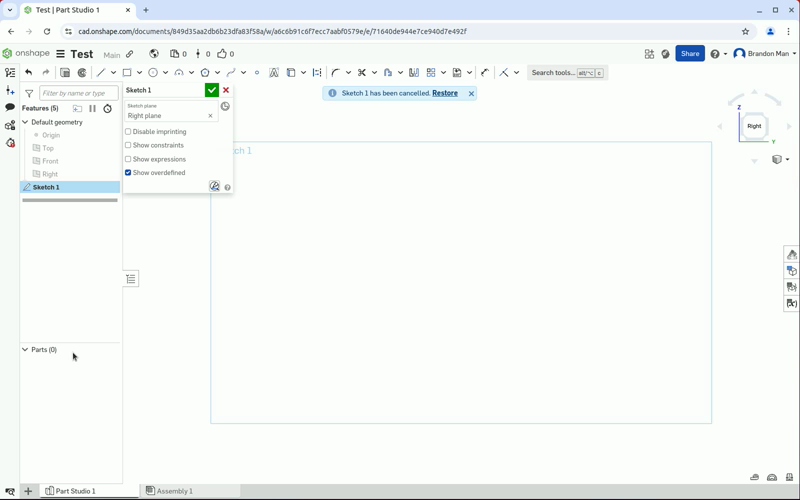
key(y)
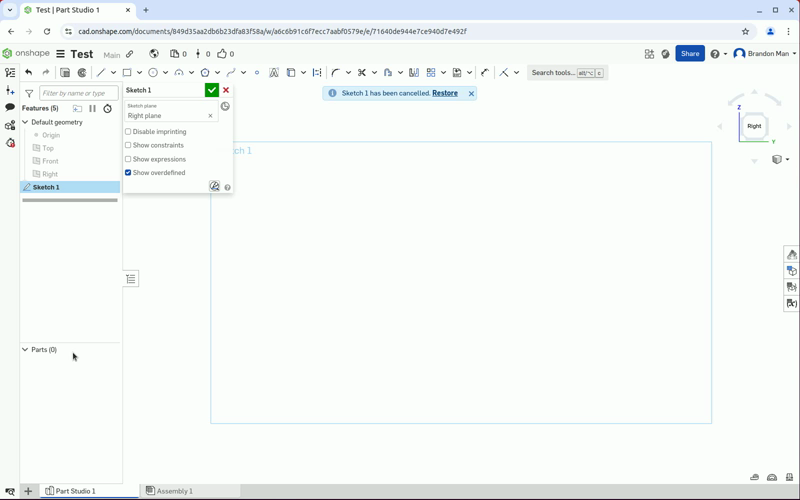
key(l)
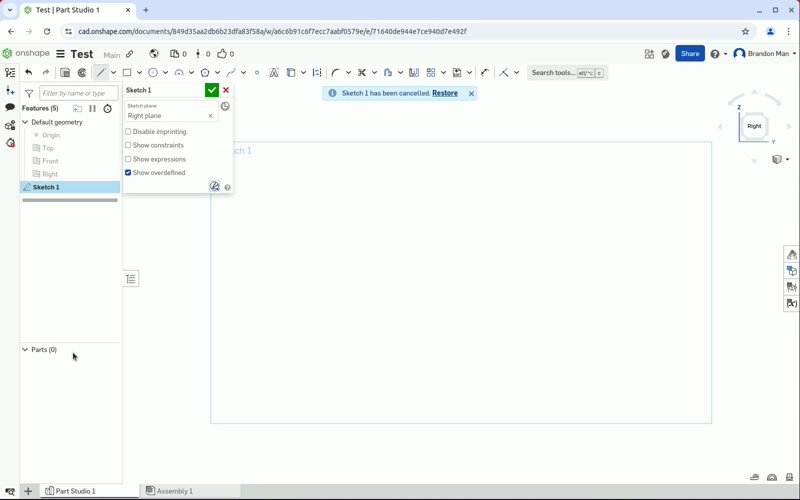
key_down(shift)
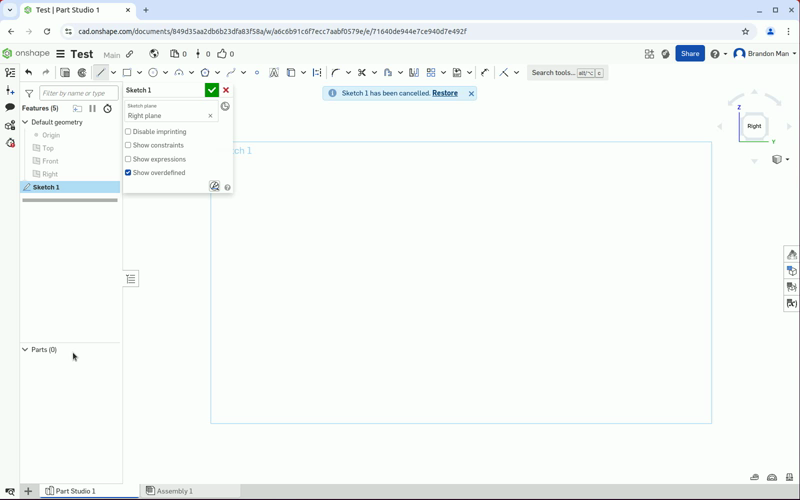
mouse_move(349, 284)
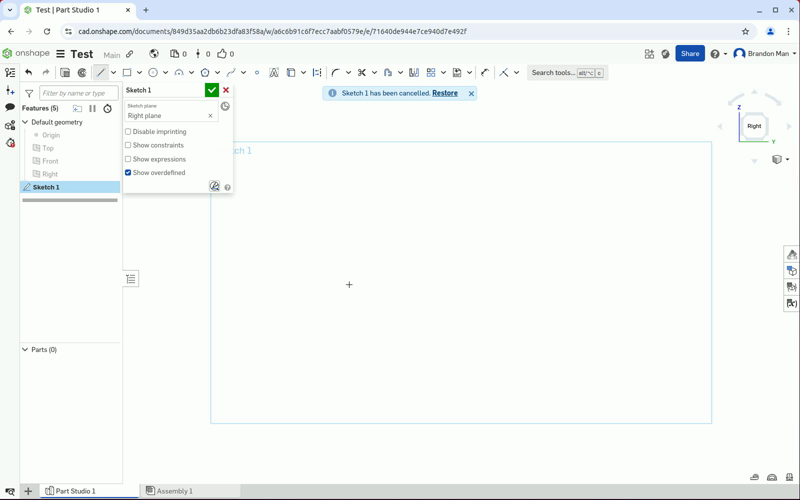
click(349, 284)
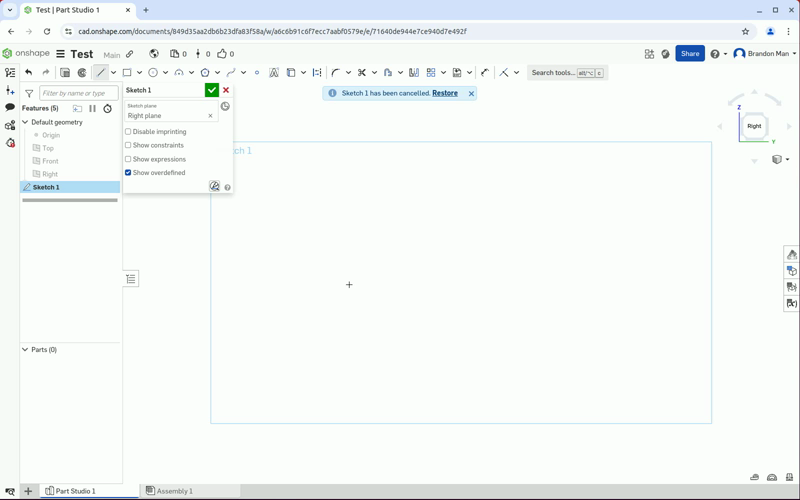
key_up(shift)
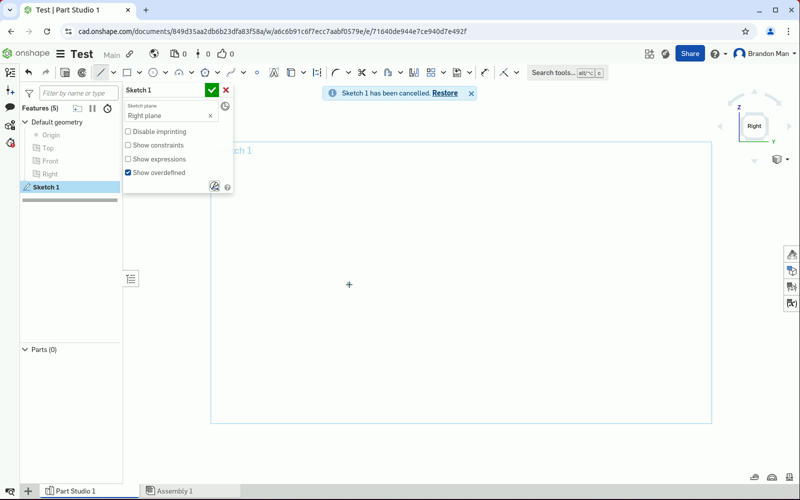
key_down(shift)
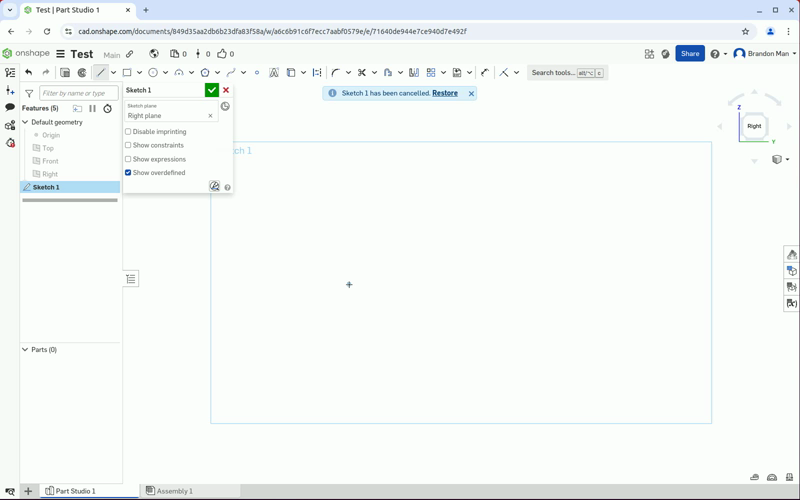
mouse_move(460, 284)
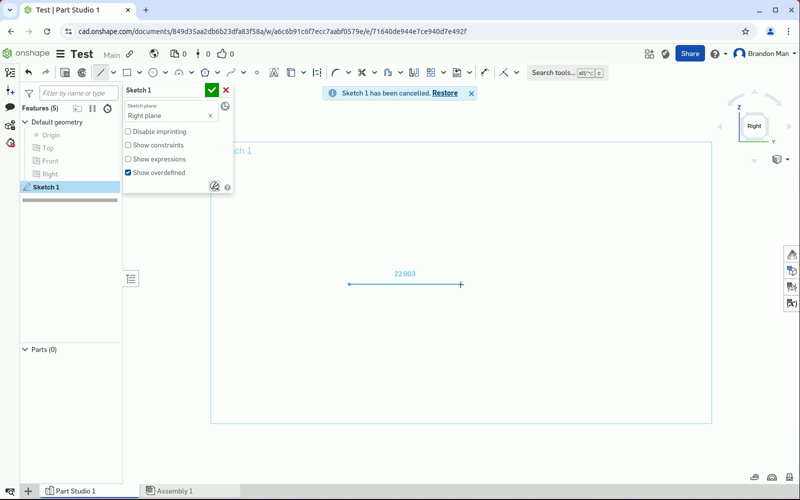
click(460, 284)
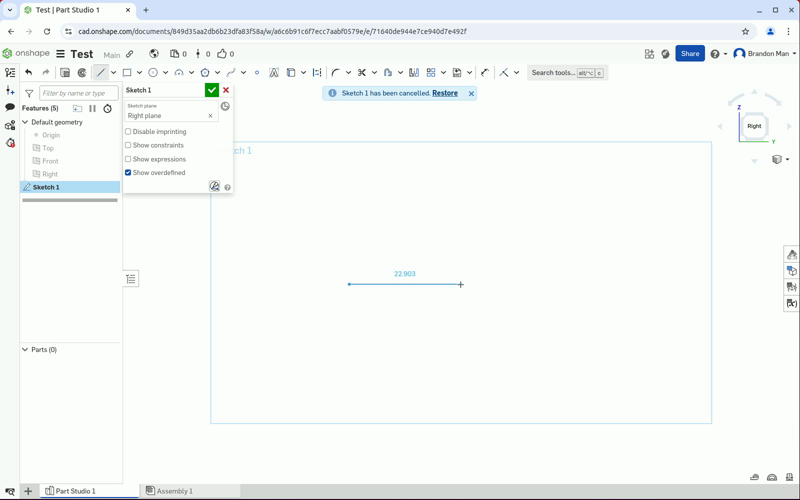
key_up(shift)
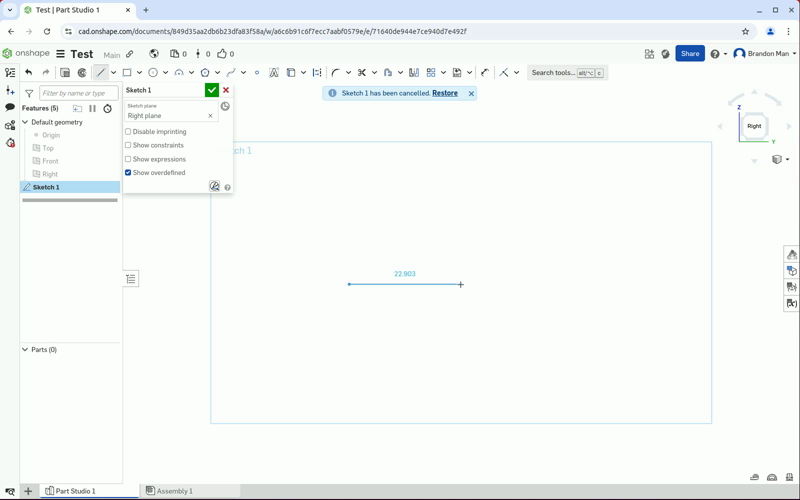
key_down(shift)
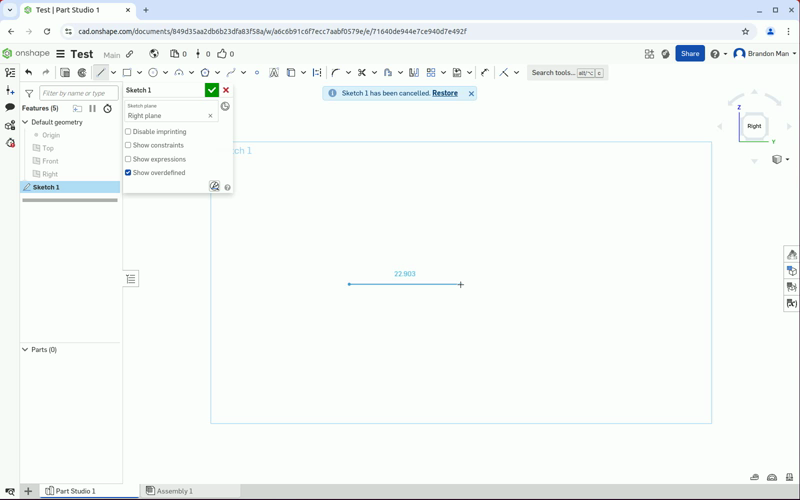
mouse_move(490, 284)
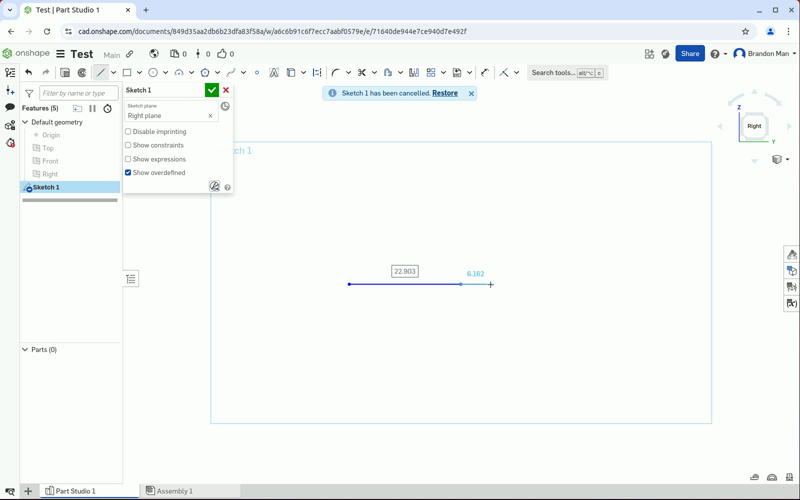
mouse_move(460, 282)
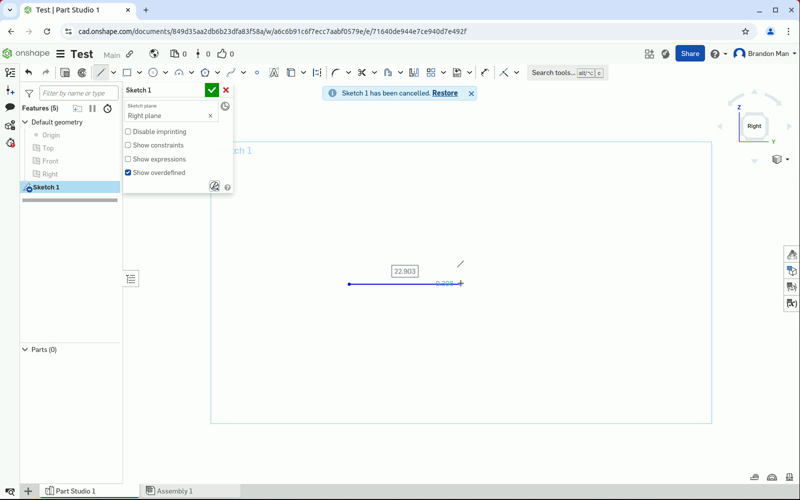
scroll(6)
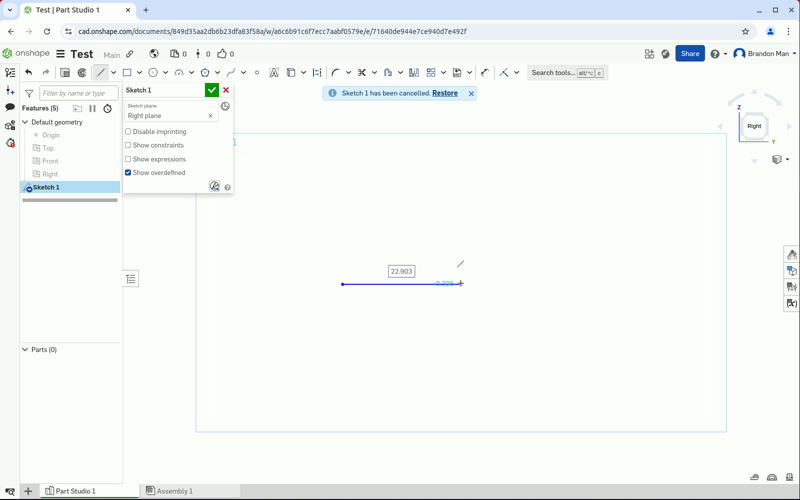
scroll(6)
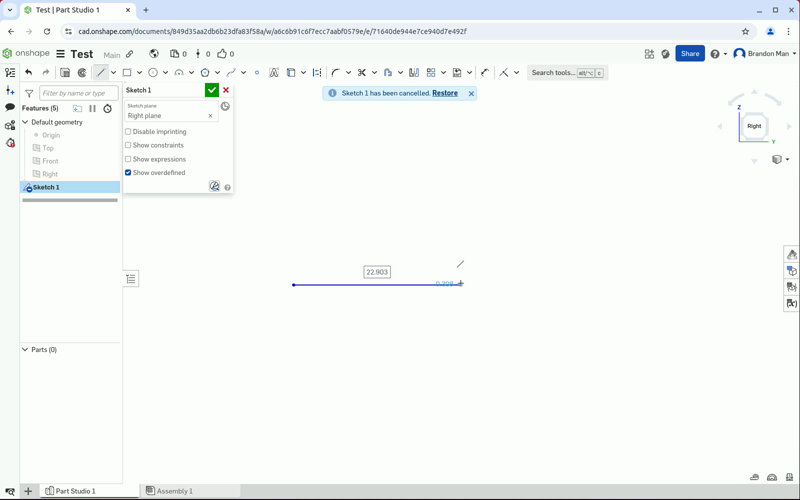
scroll(6)
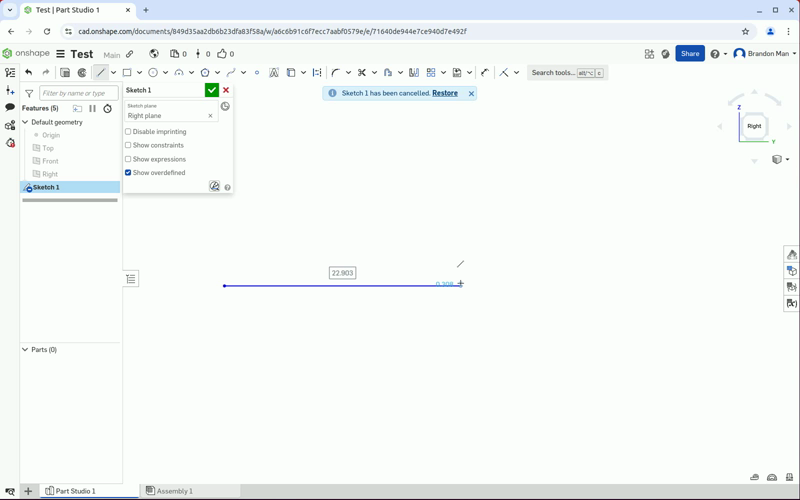
scroll(6)
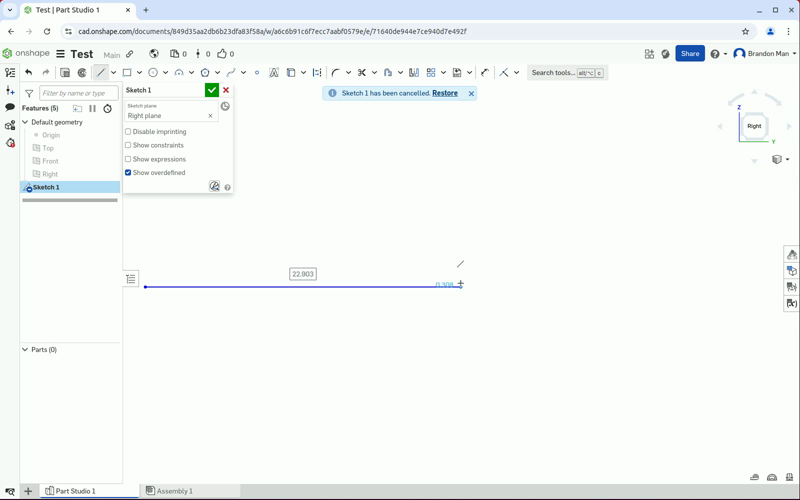
scroll(6)
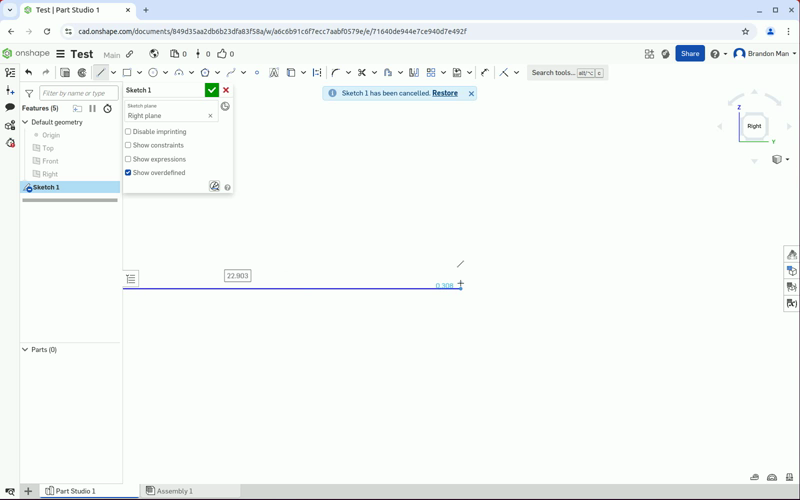
scroll(6)
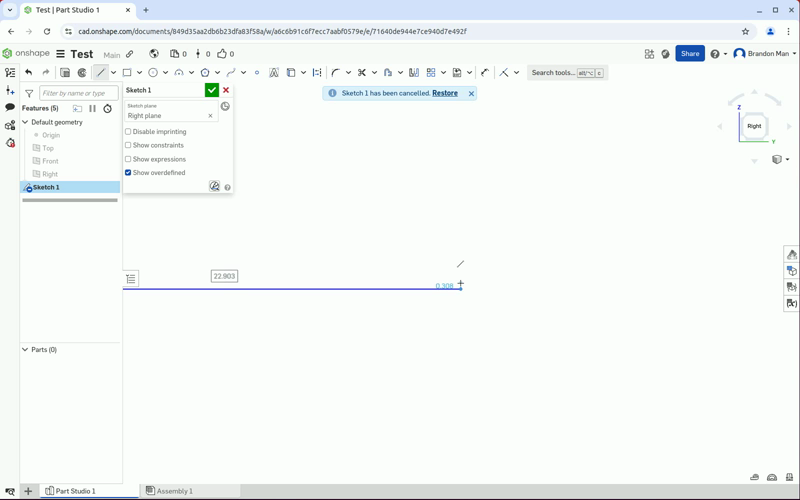
scroll(6)
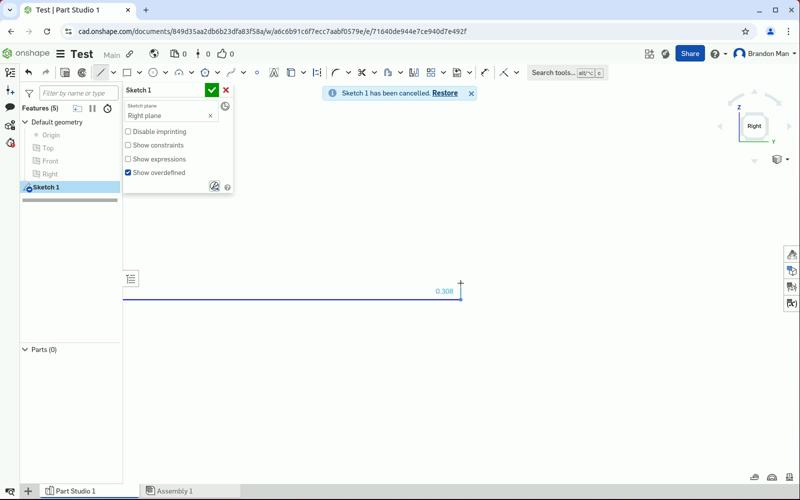
click(460, 282)
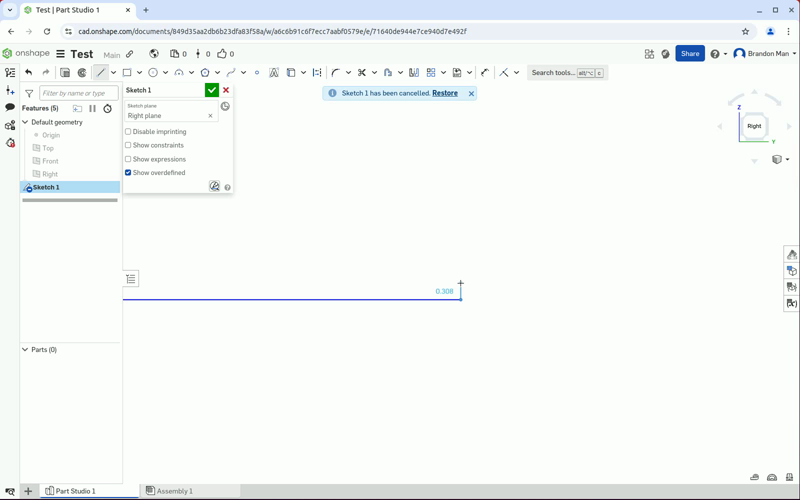
scroll(-6)
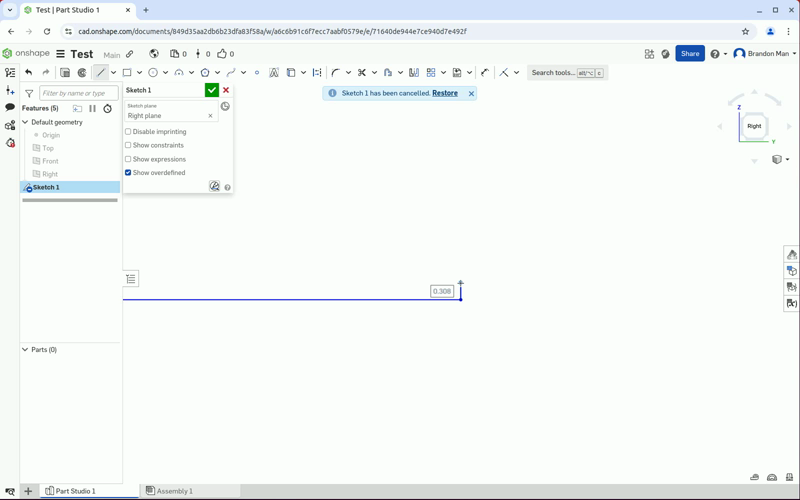
scroll(-6)
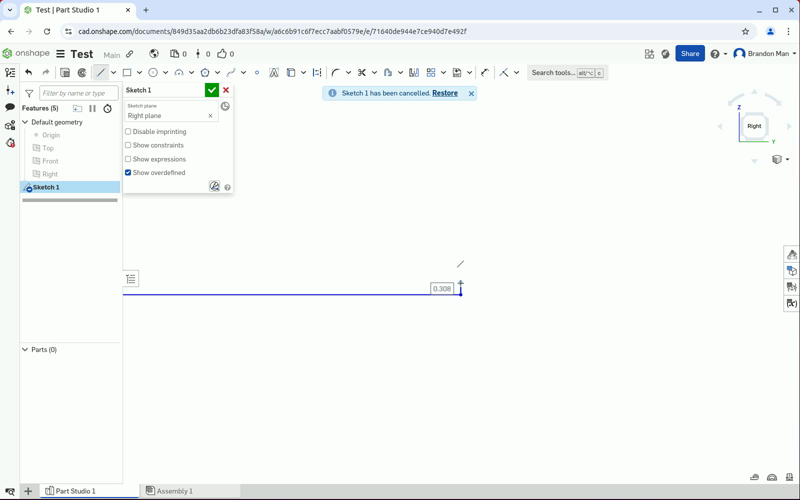
scroll(-6)
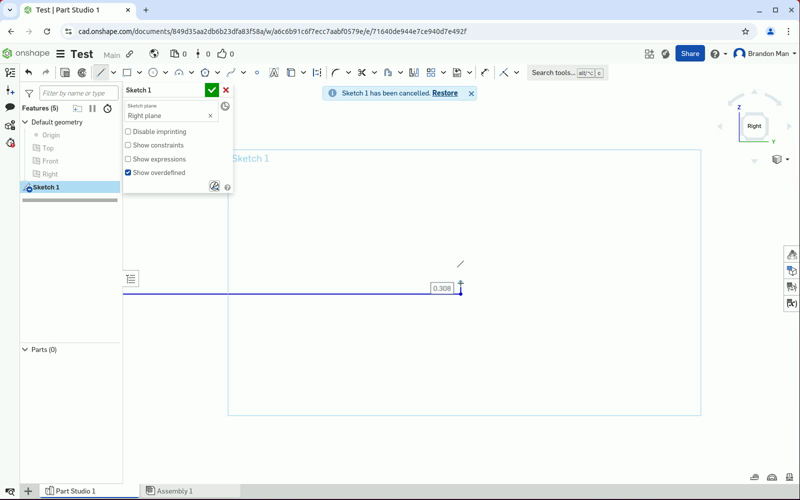
scroll(-6)
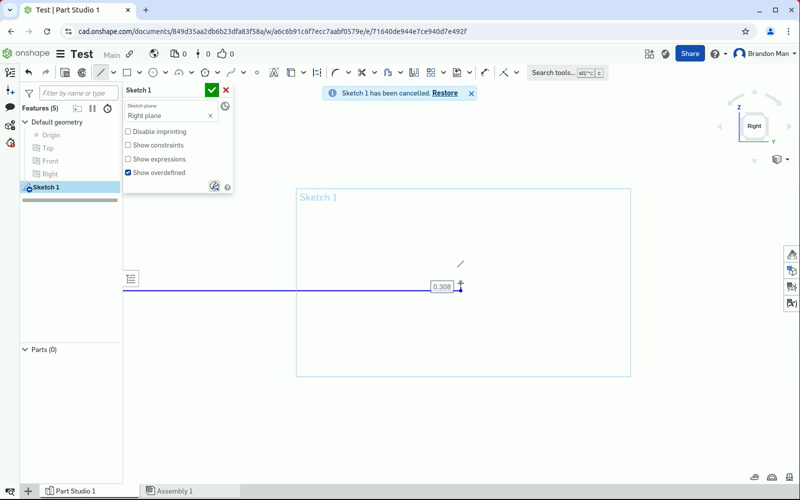
scroll(-6)
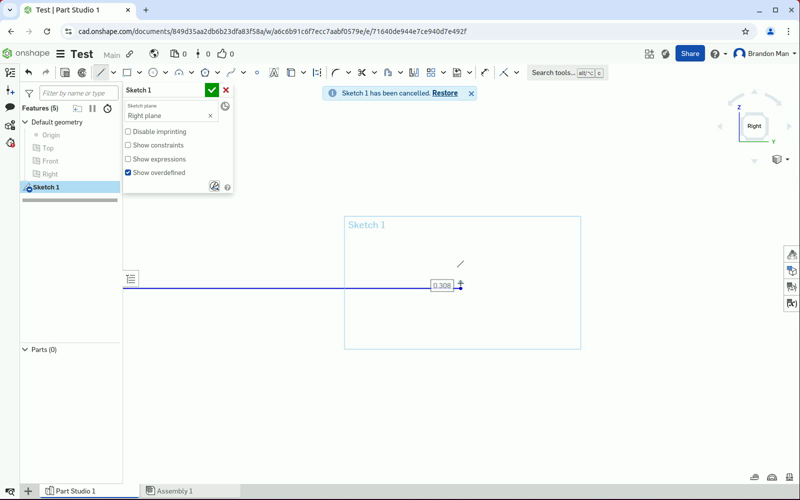
scroll(-6)
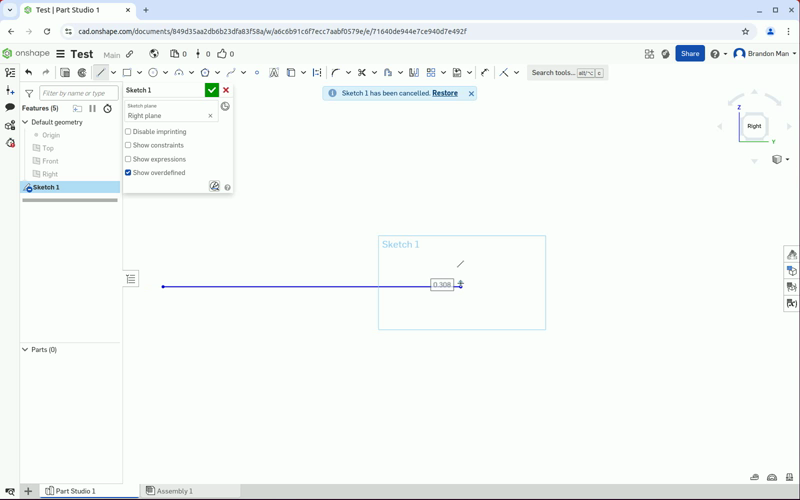
scroll(-6)
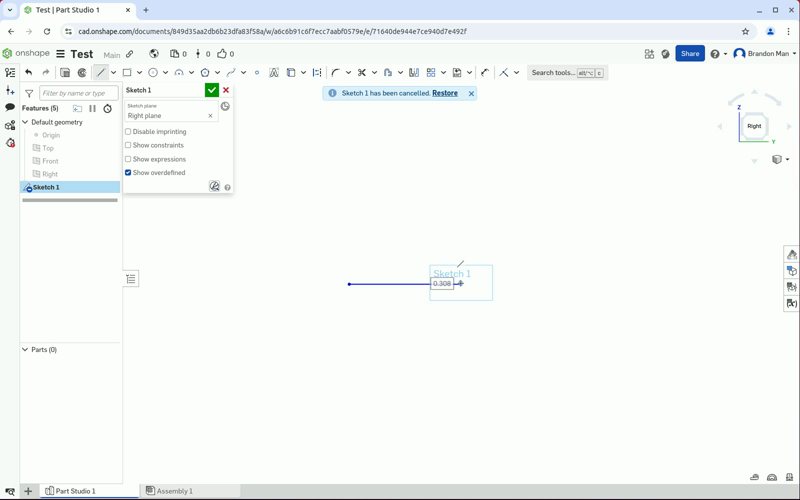
key_up(shift)
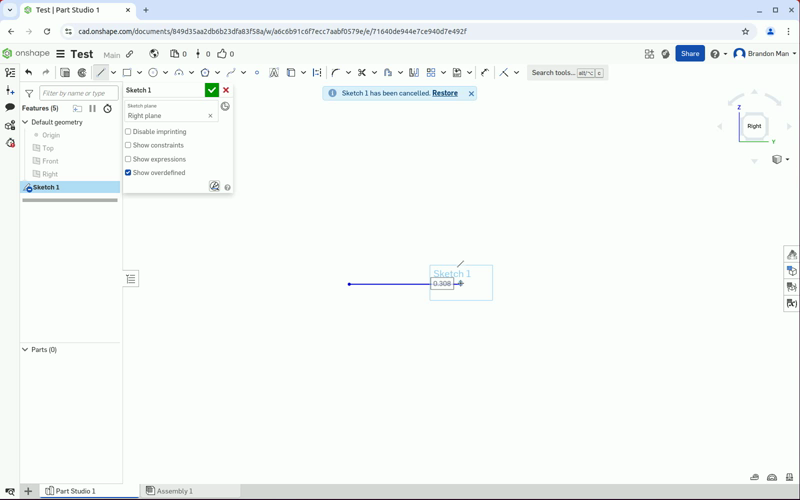
key_down(shift)
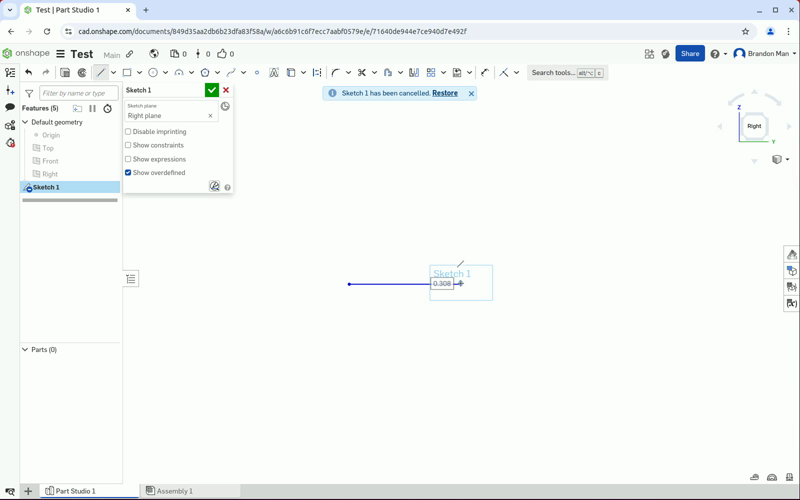
mouse_move(490, 282)
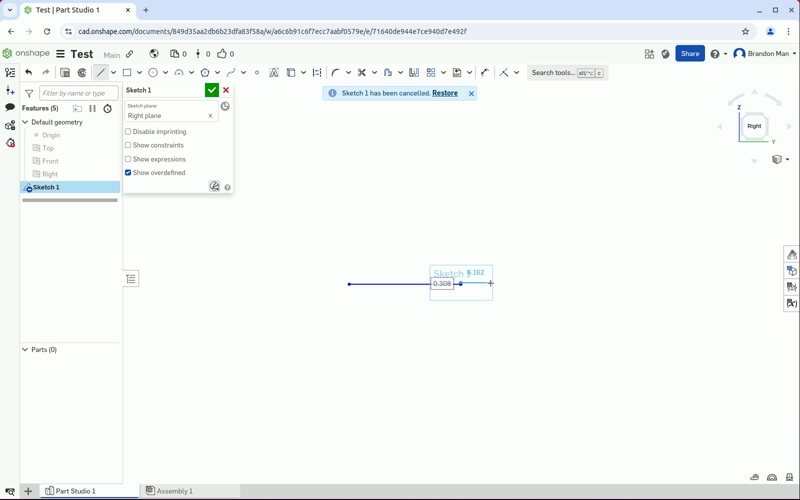
mouse_move(460, 249)
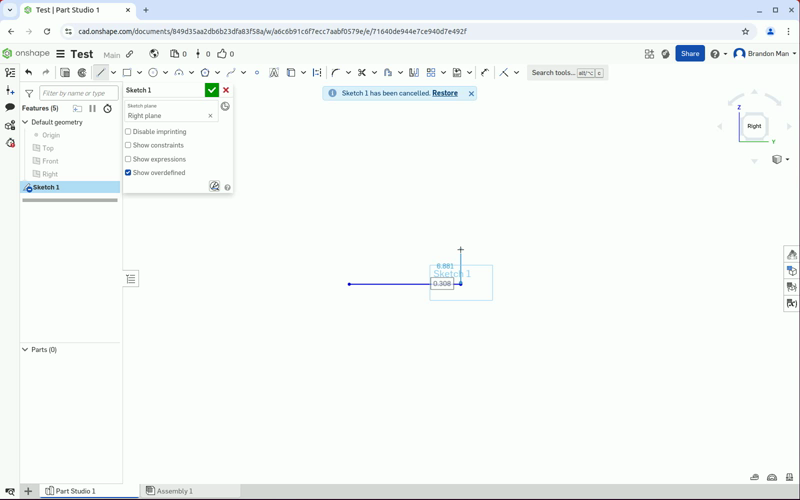
click(460, 249)
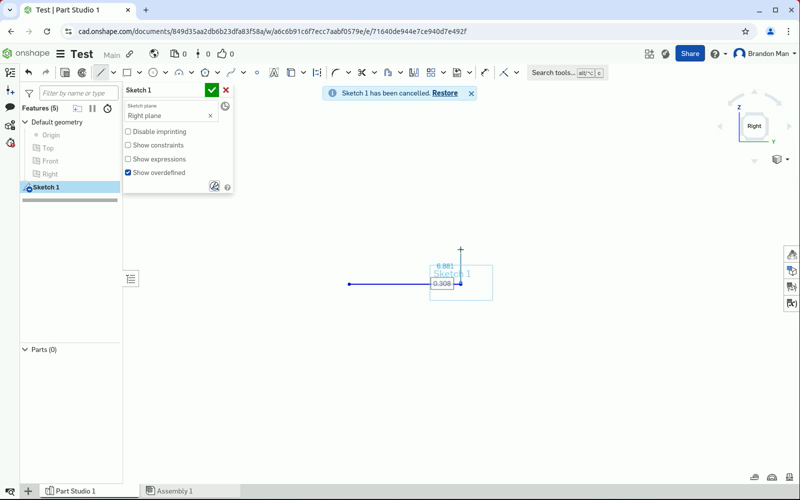
key_up(shift)
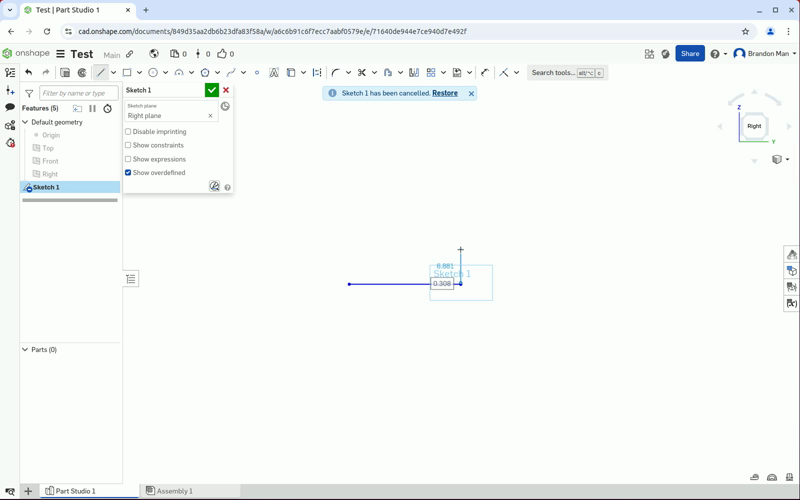
key_down(shift)
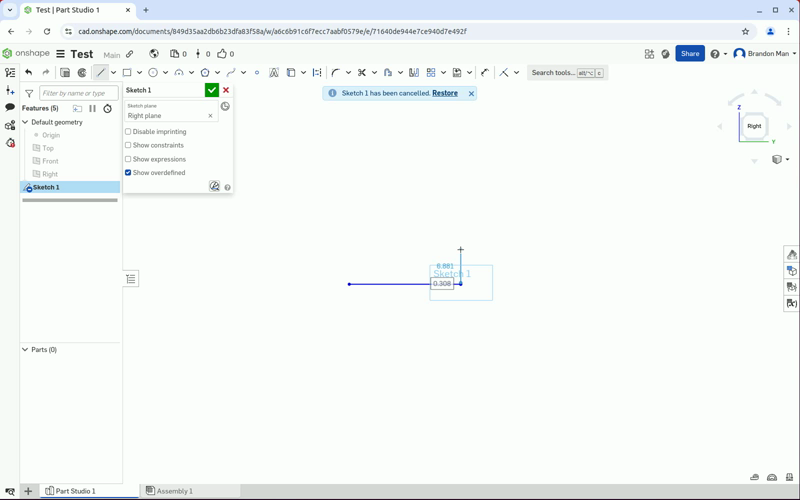
mouse_move(371, 249)
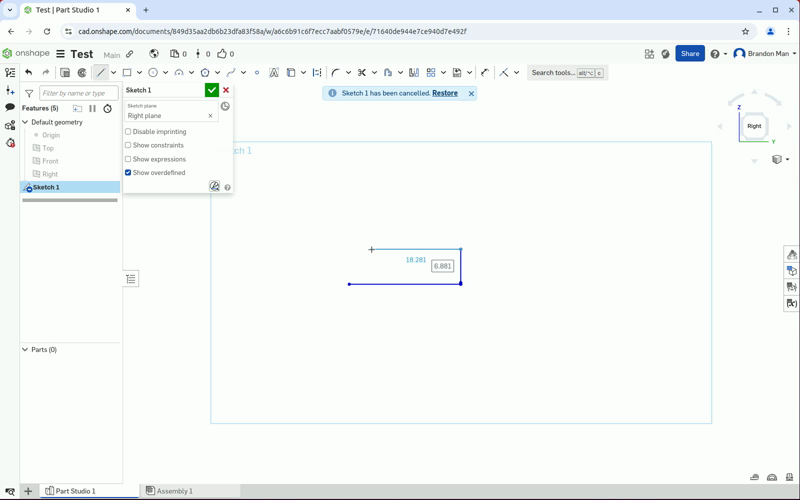
click(371, 249)
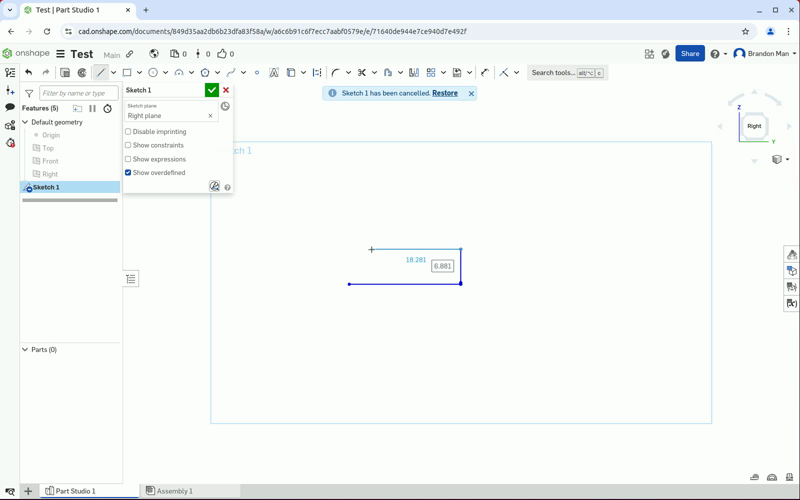
key_up(shift)
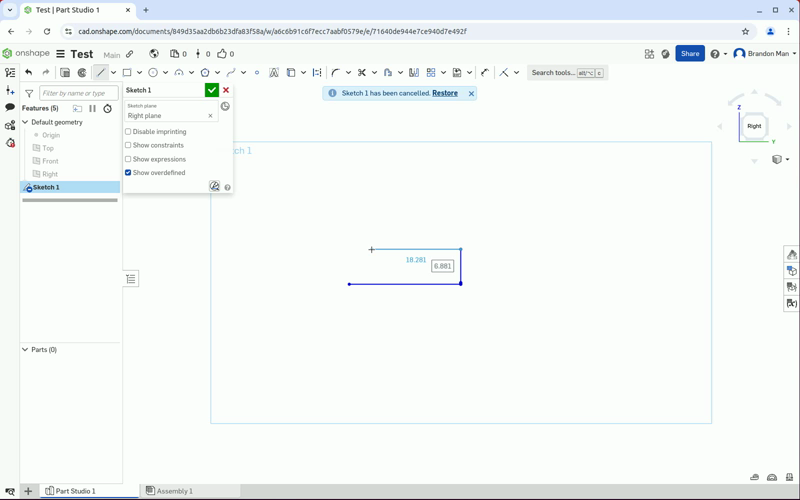
key_down(shift)
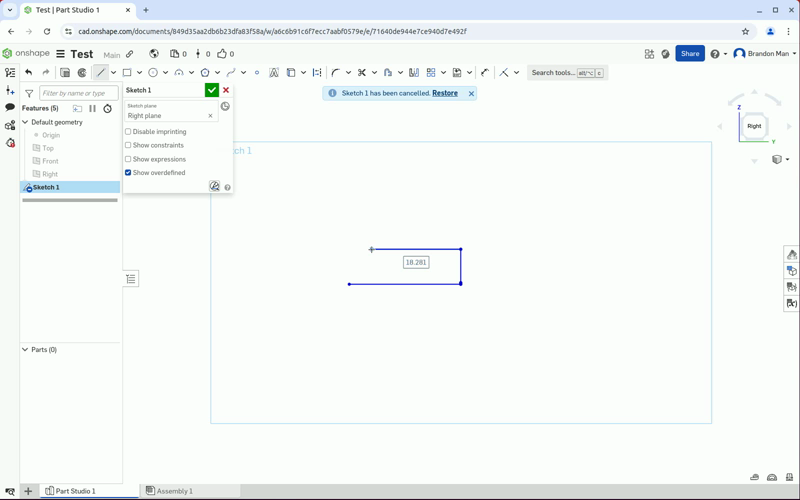
mouse_move(401, 249)
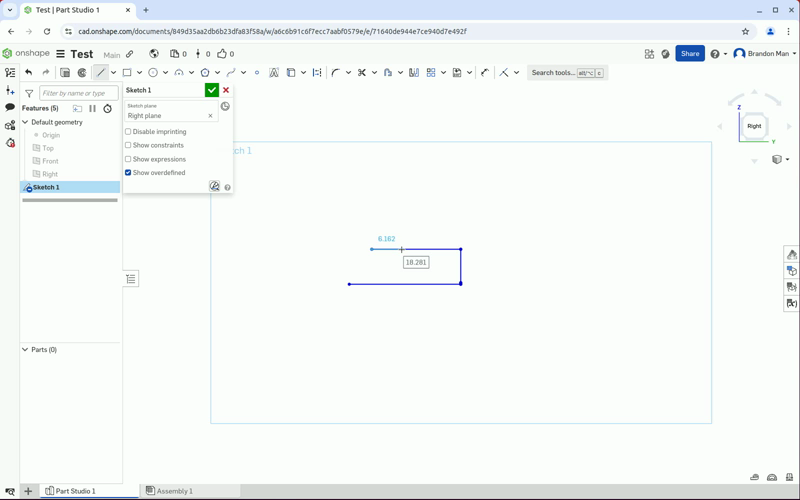
mouse_move(349, 249)
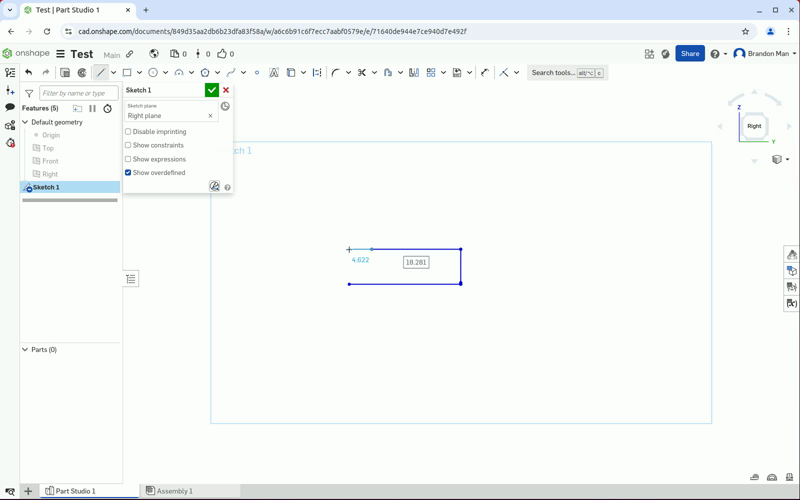
click(349, 249)
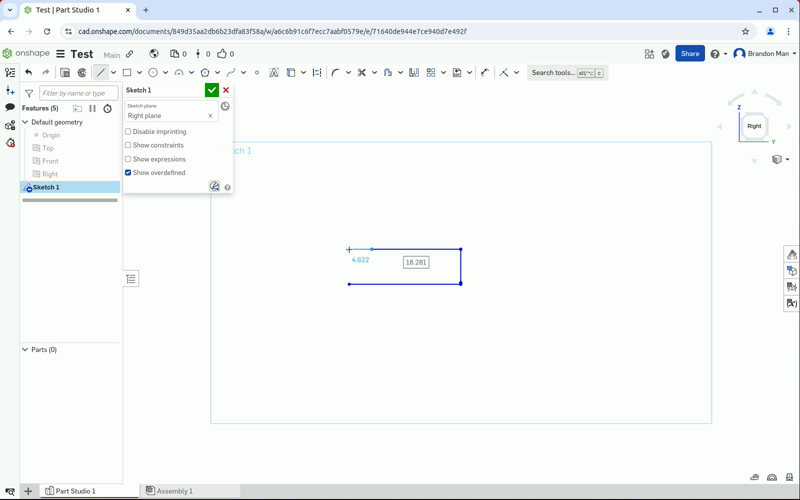
key_up(shift)
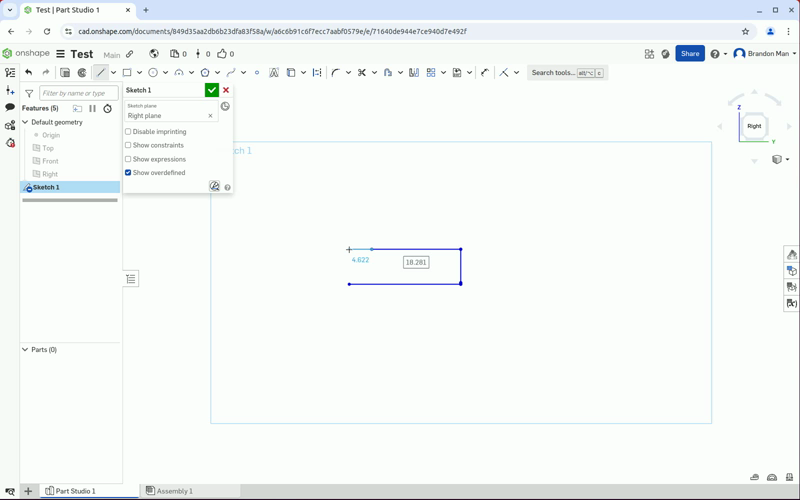
key_down(shift)
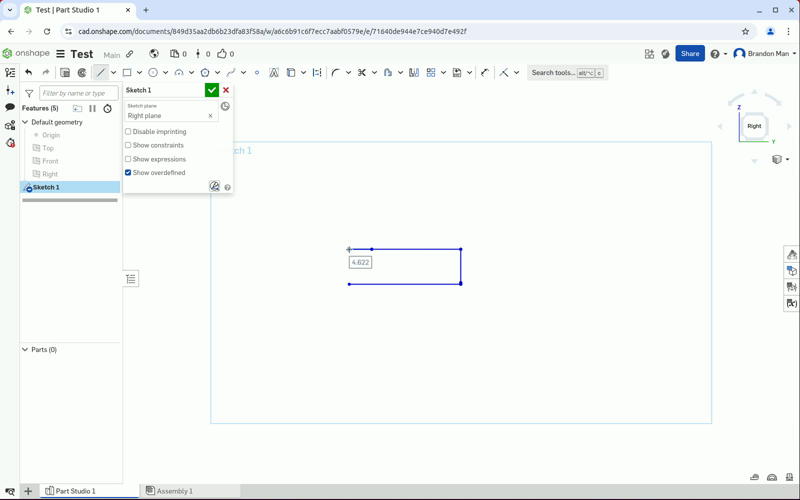
mouse_move(379, 249)
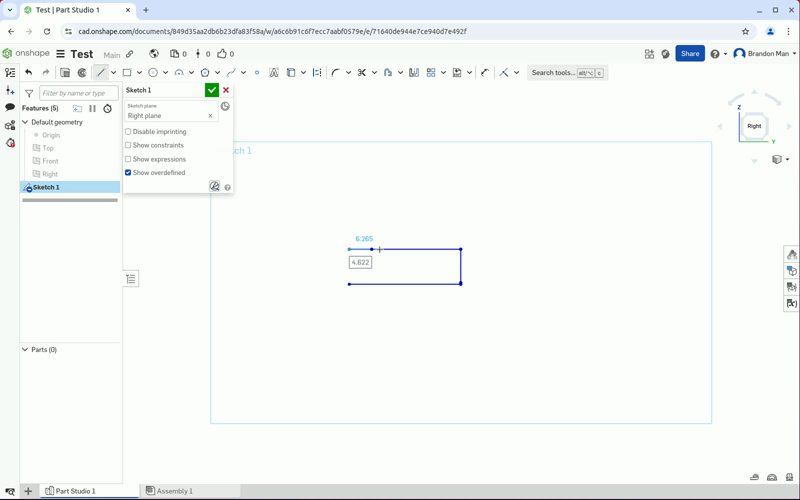
mouse_move(349, 282)
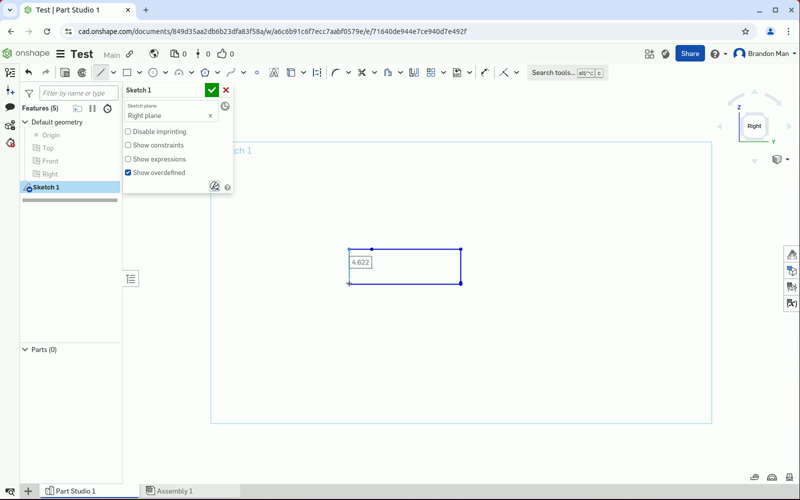
scroll(6)
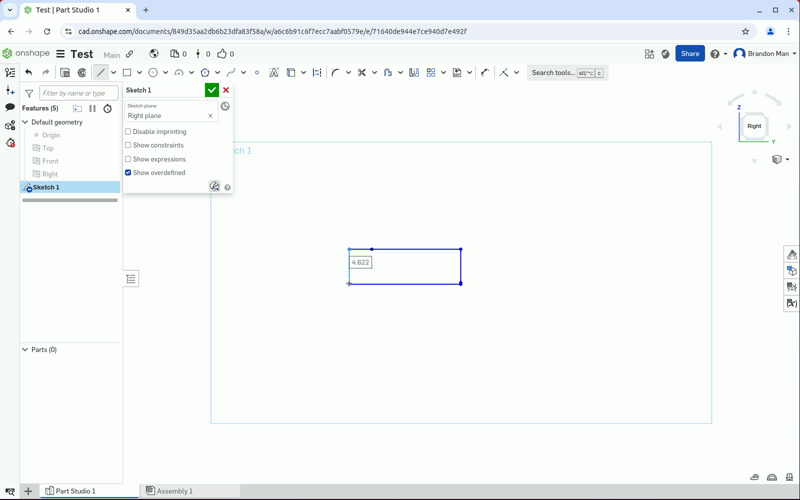
scroll(6)
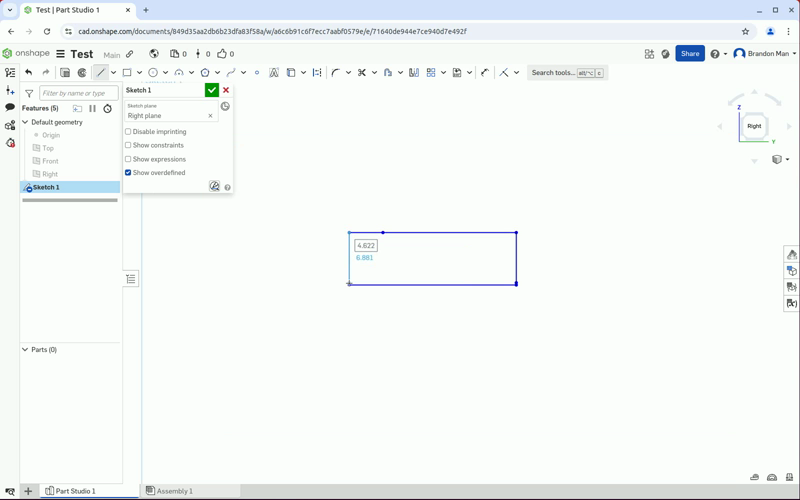
scroll(6)
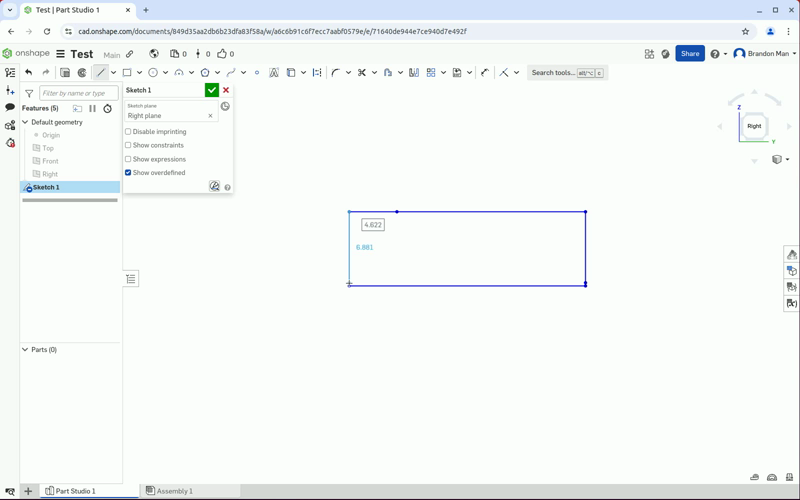
scroll(6)
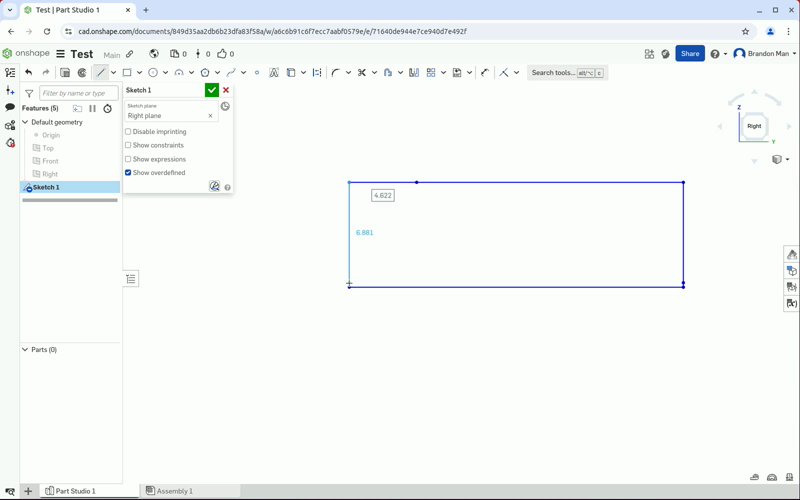
scroll(6)
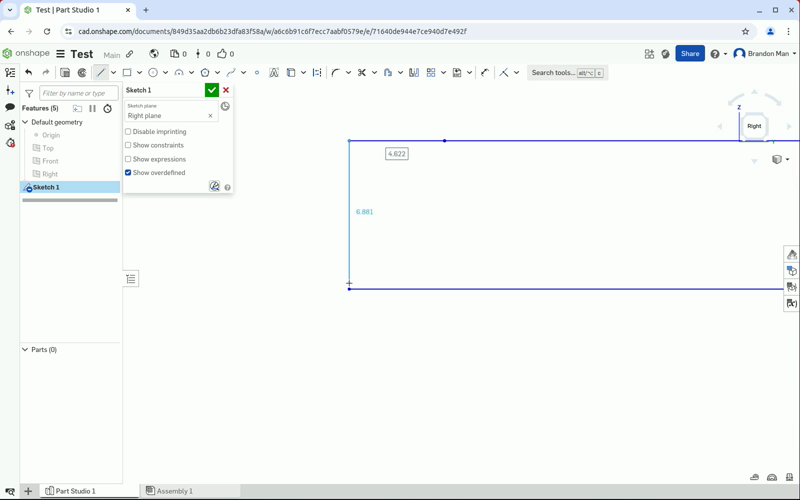
scroll(6)
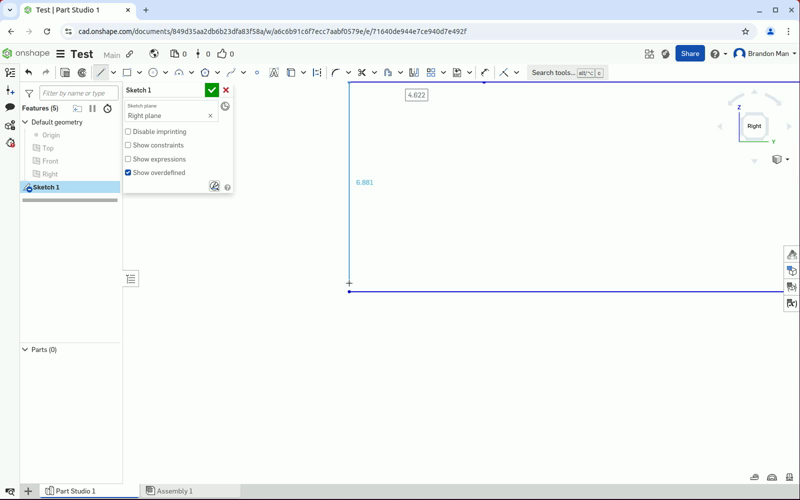
scroll(6)
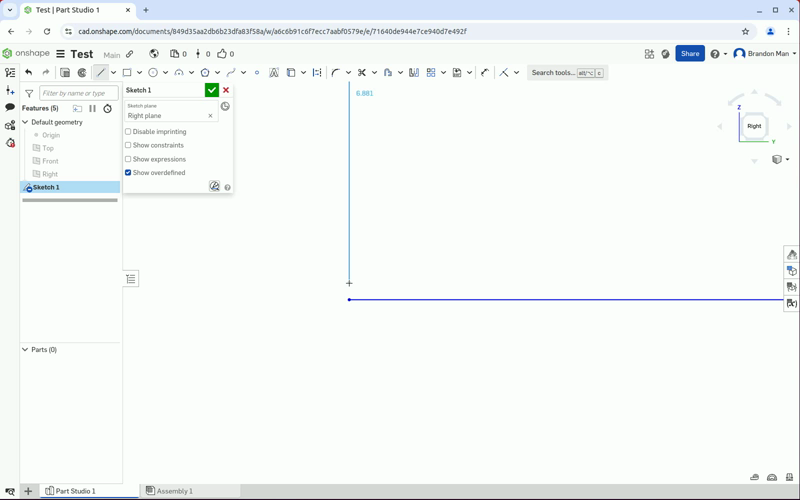
click(349, 282)
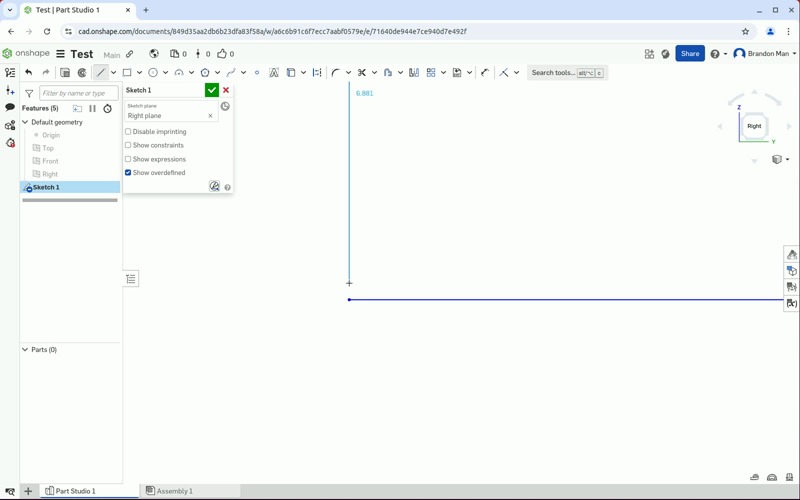
scroll(-6)
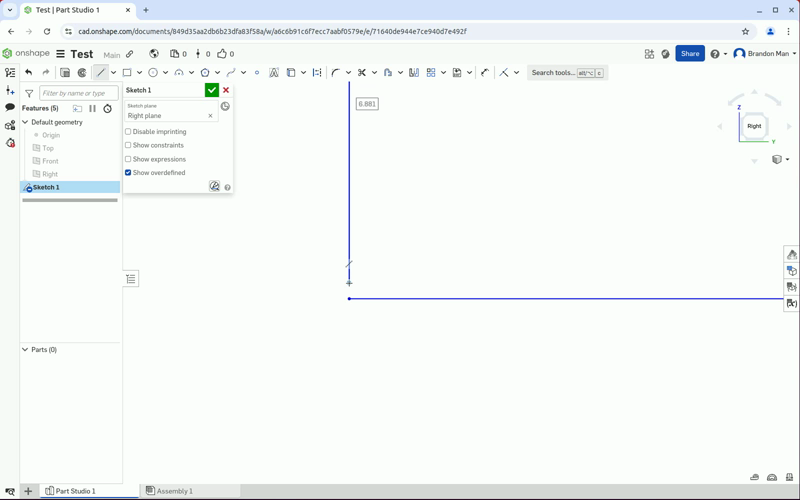
scroll(-6)
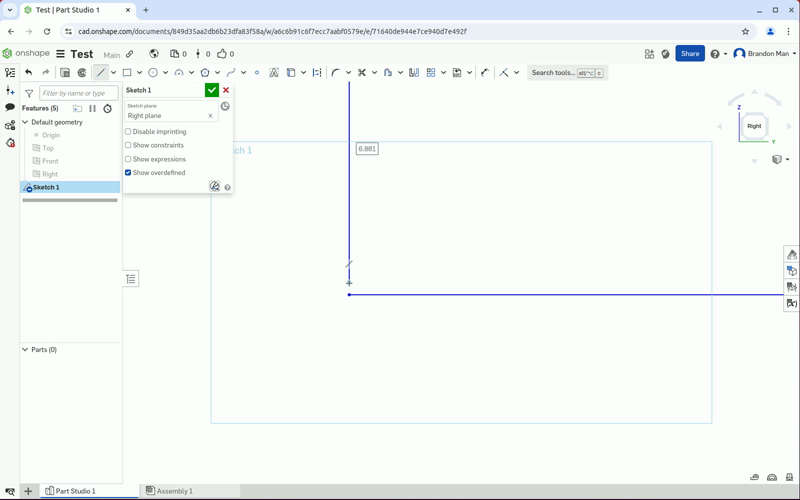
scroll(-6)
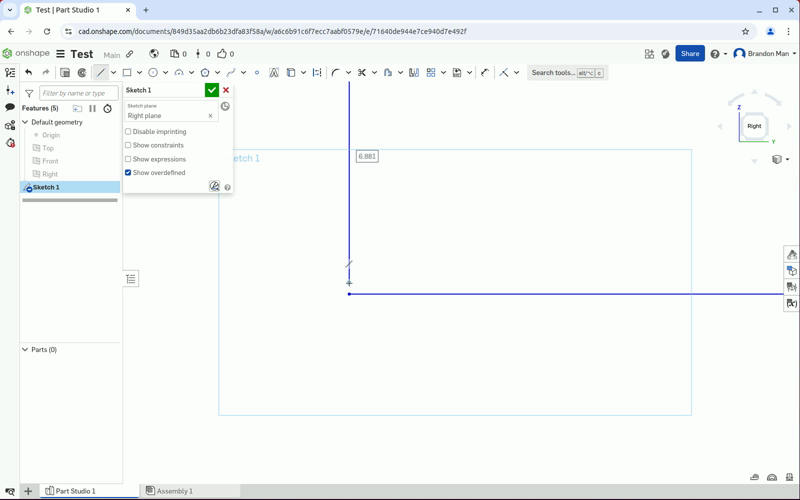
scroll(-6)
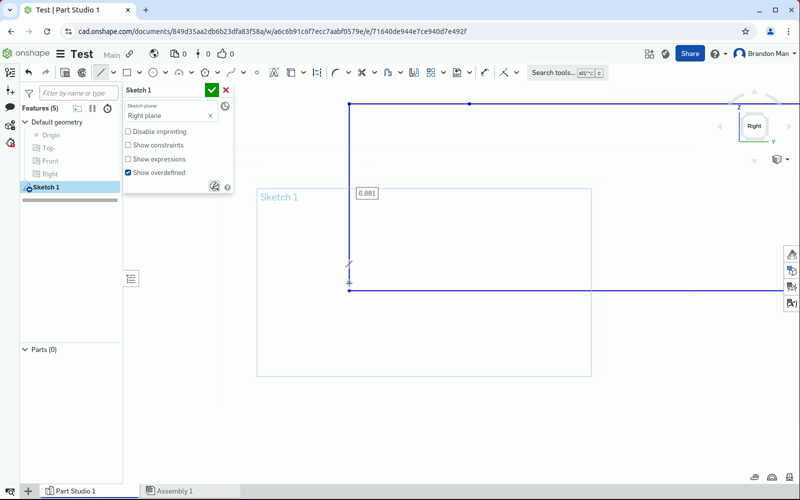
scroll(-6)
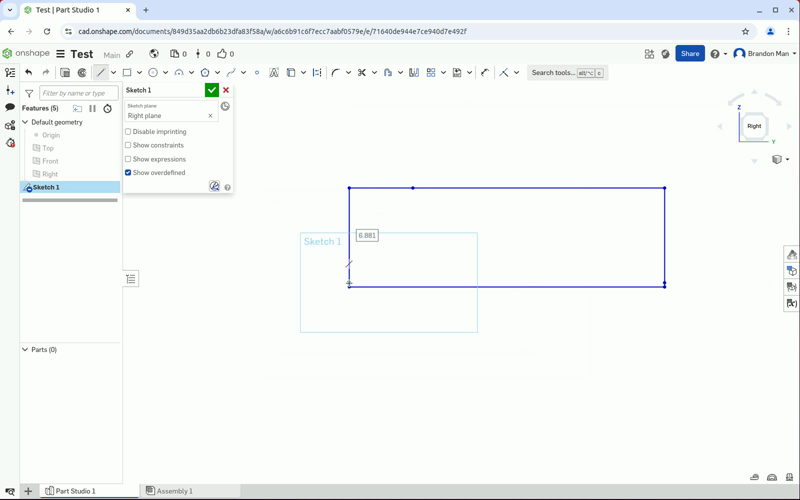
scroll(-6)
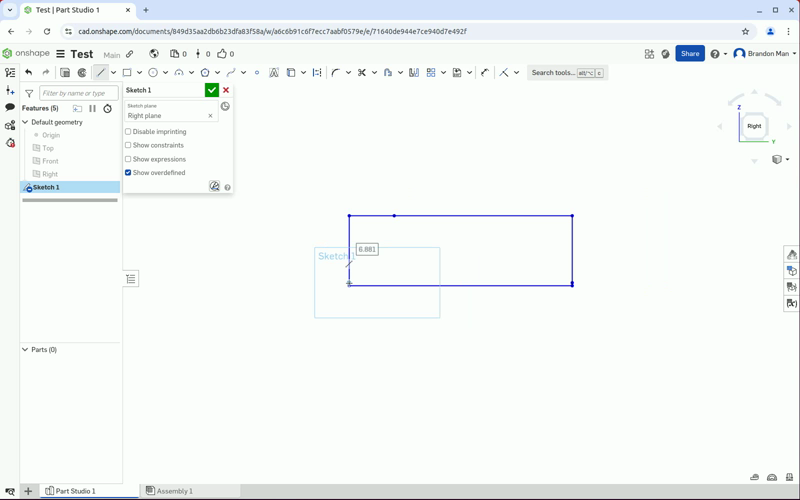
scroll(-6)
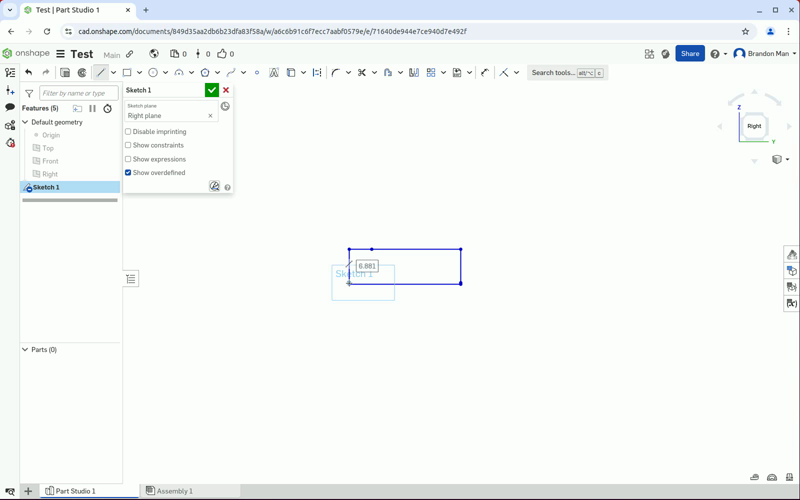
key_up(shift)
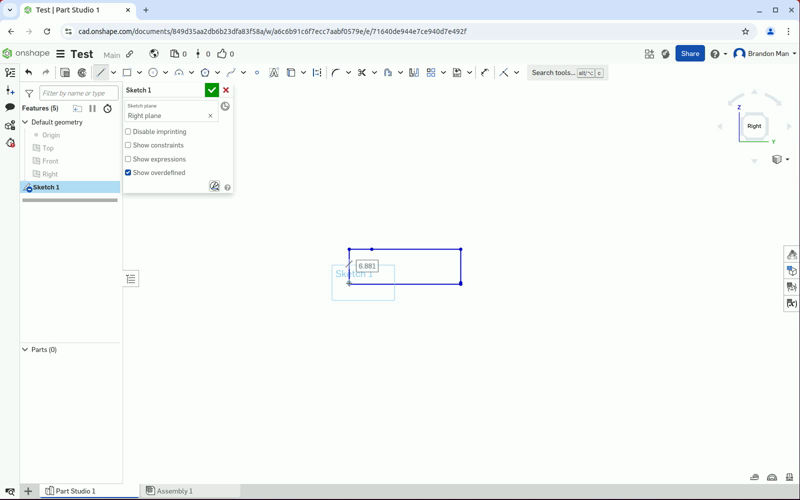
mouse_move(379, 282)
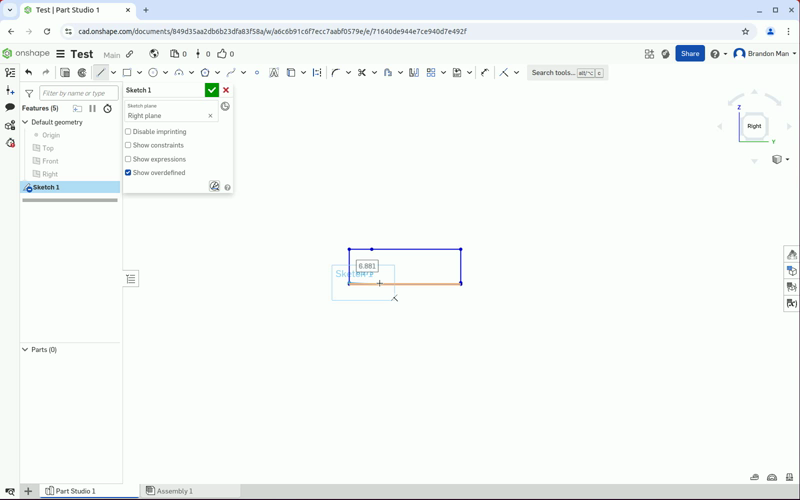
key_down(shift)
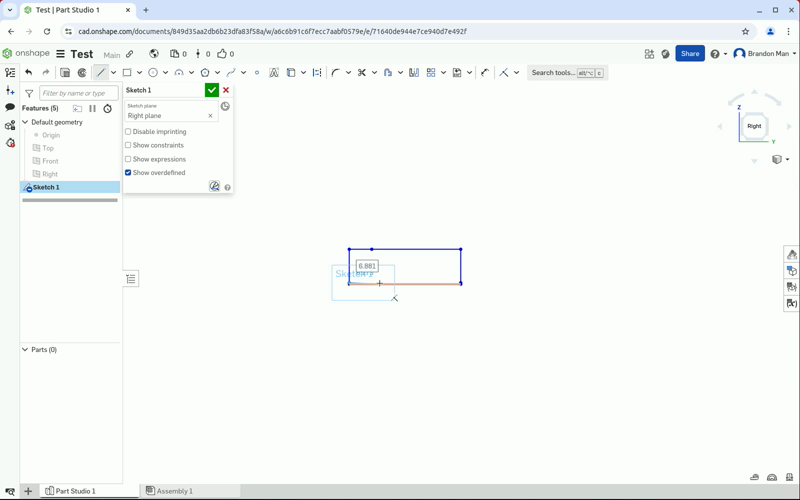
mouse_move(349, 284)
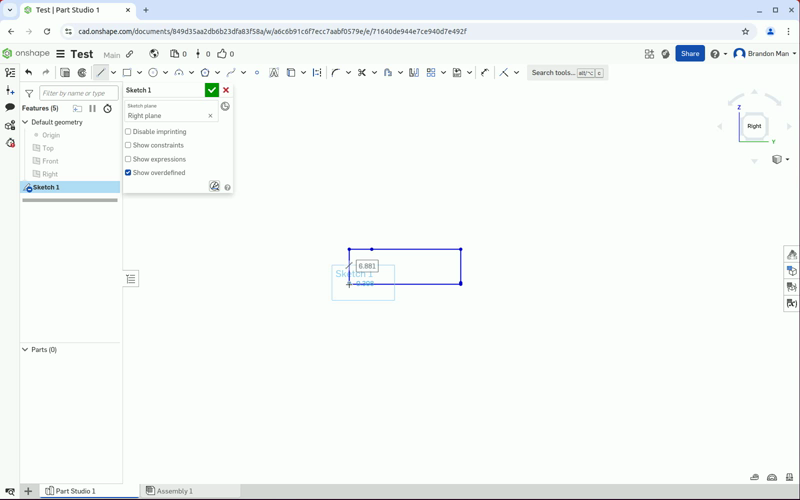
scroll(6)
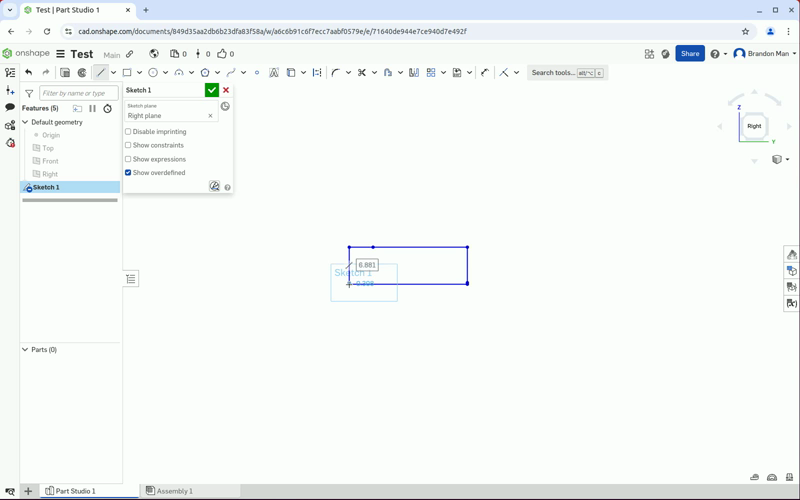
scroll(6)
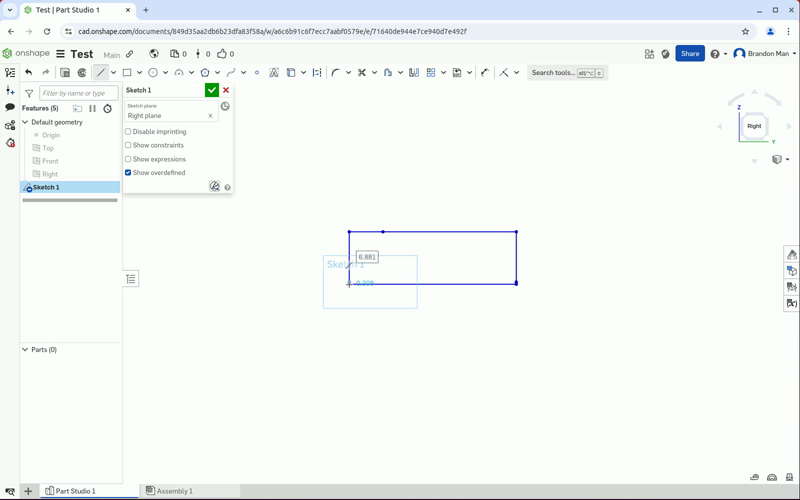
scroll(6)
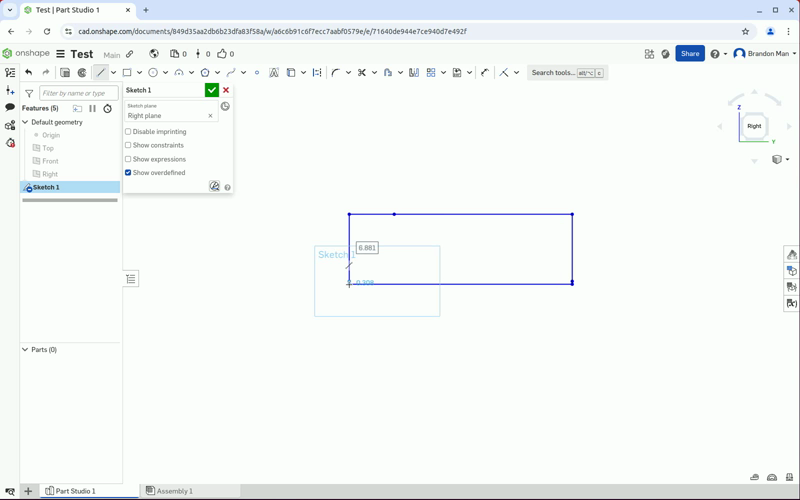
scroll(6)
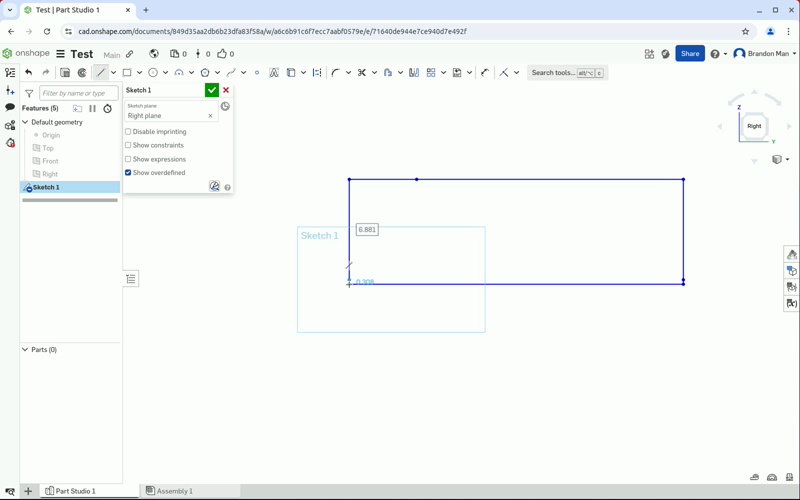
scroll(6)
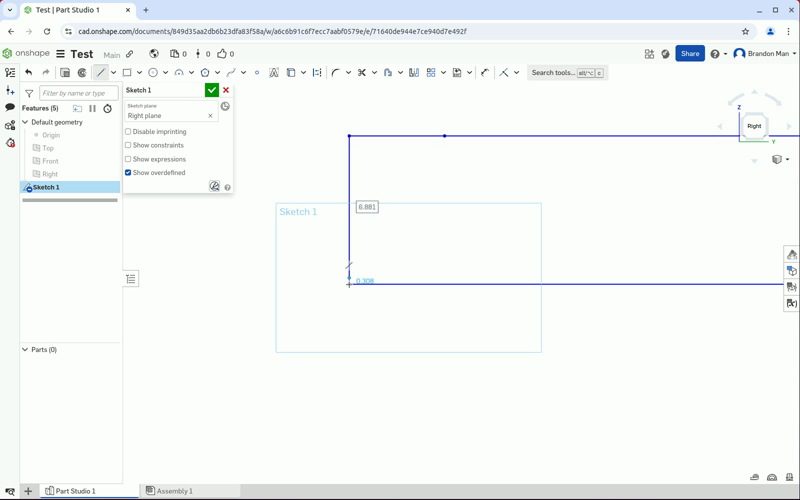
scroll(6)
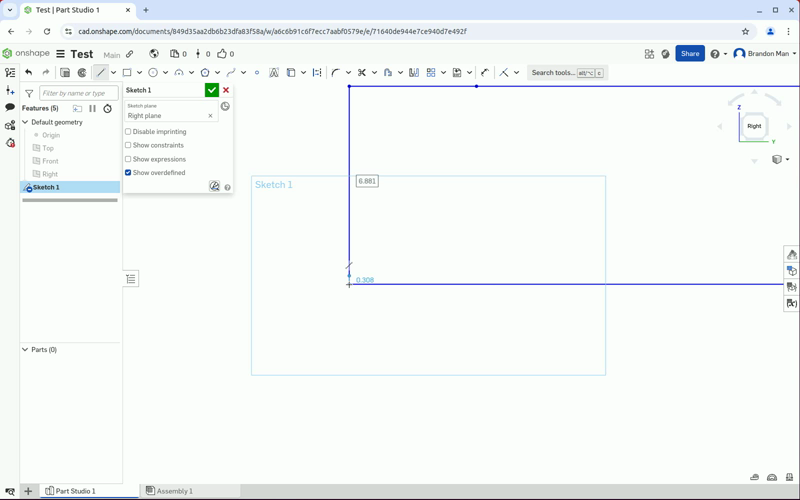
scroll(6)
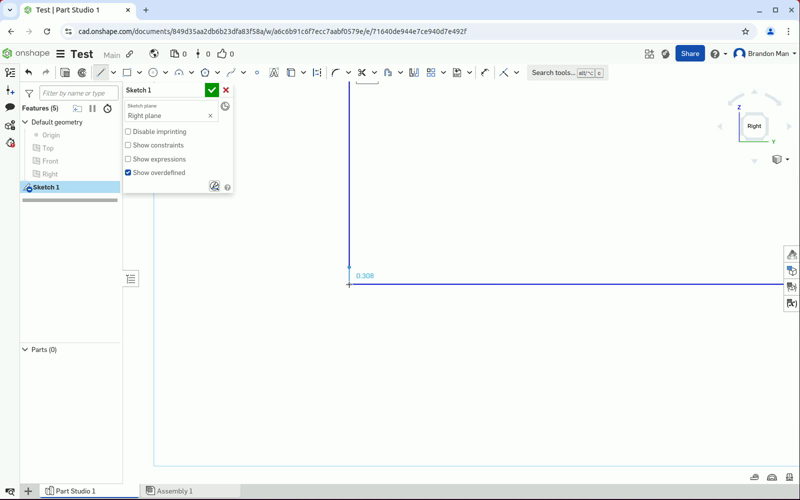
key_up(shift)
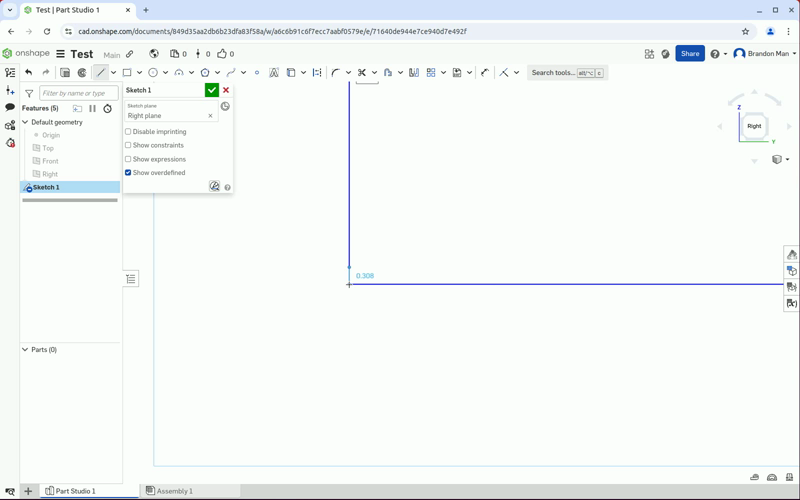
click(349, 284)
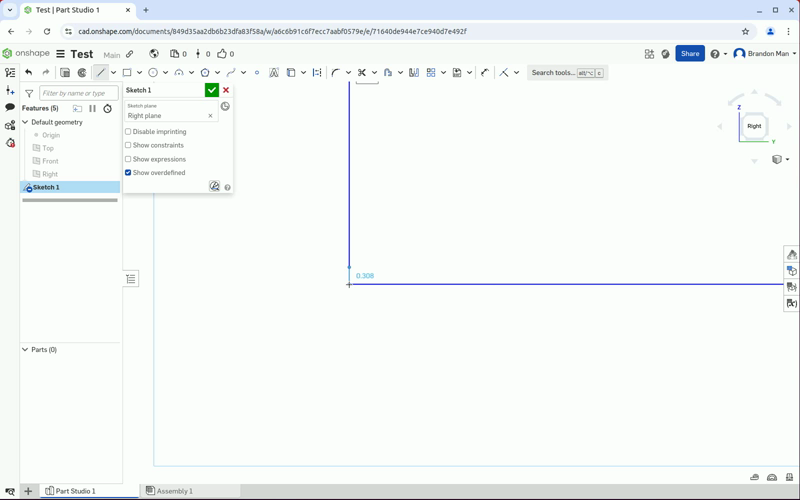
scroll(-6)
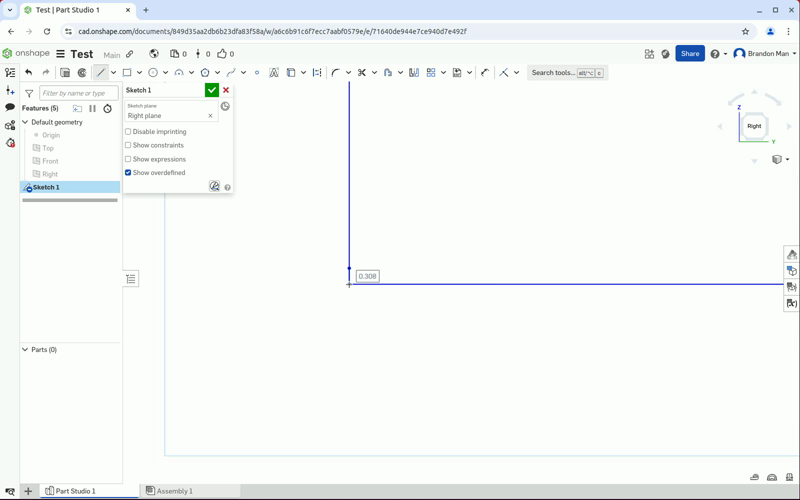
scroll(-6)
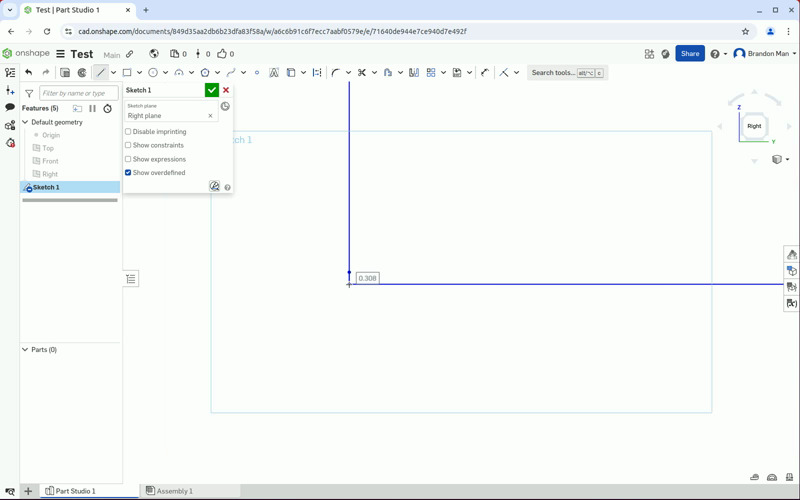
scroll(-6)
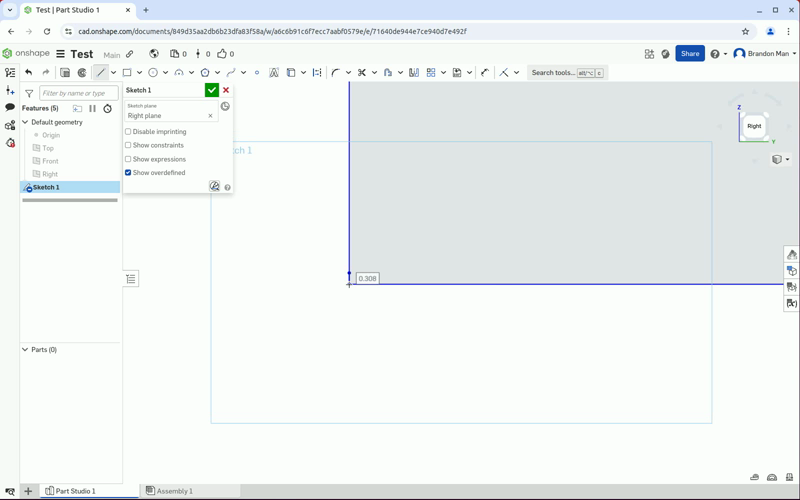
scroll(-6)
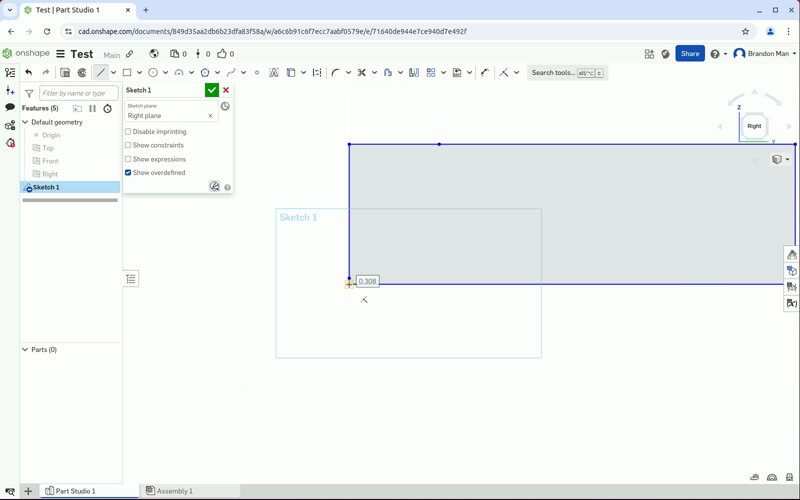
scroll(-6)
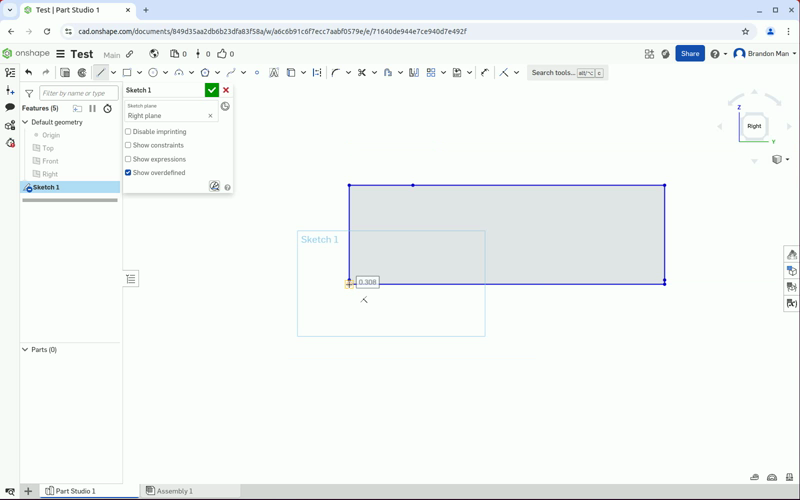
scroll(-6)
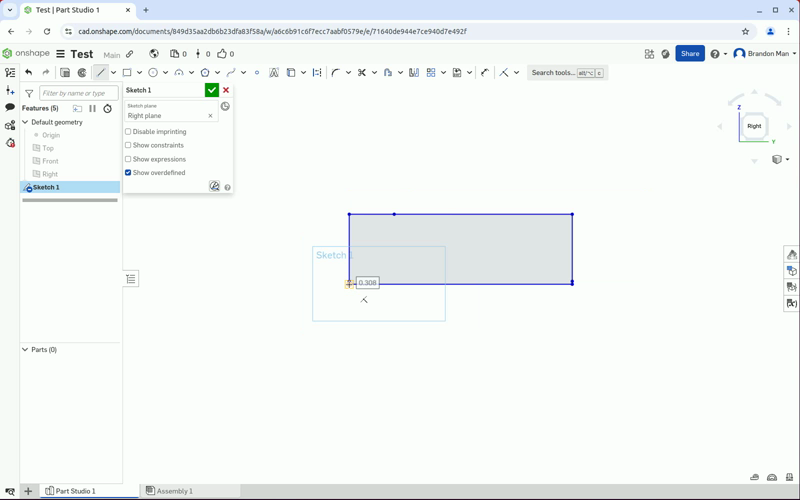
scroll(-6)
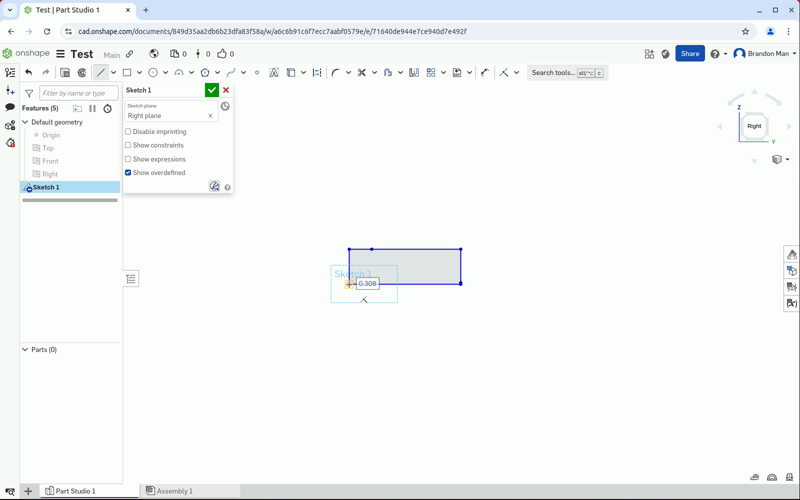
key(esc)
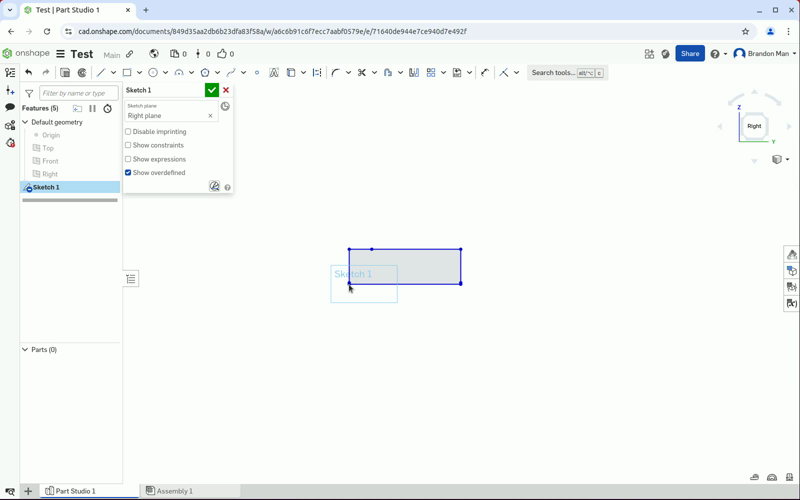
mouse_move(376, 257)
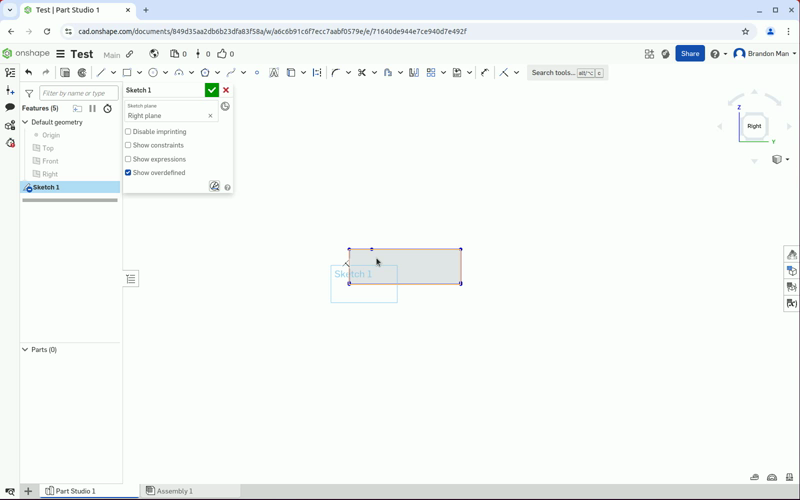
click(376, 257)
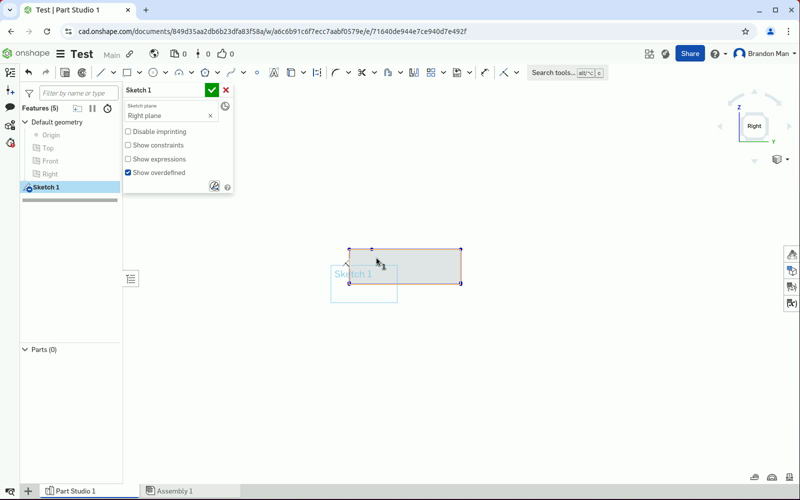
mouse_move(73, 352)
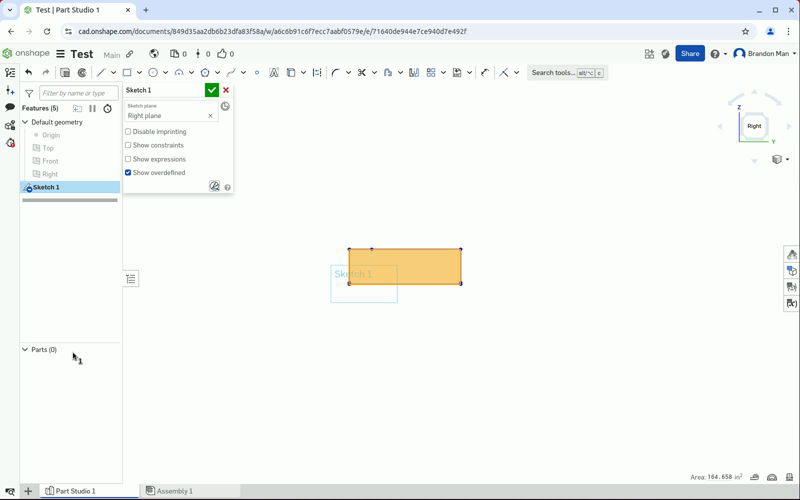
key(shift+y)
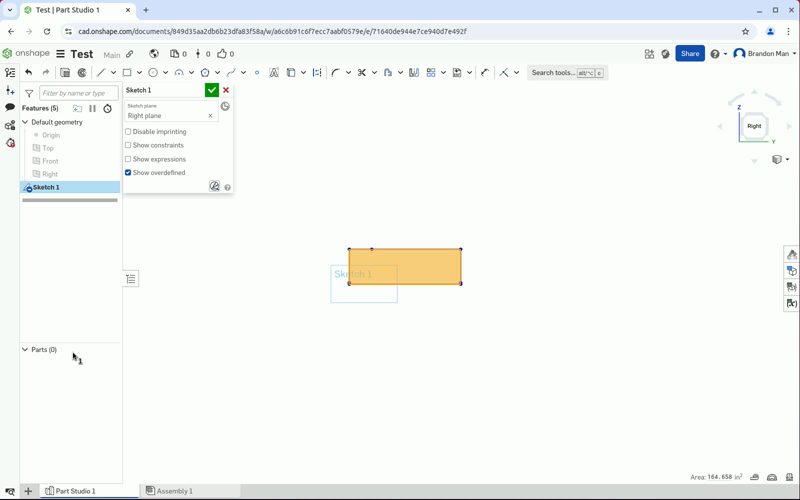
key(shift+e)
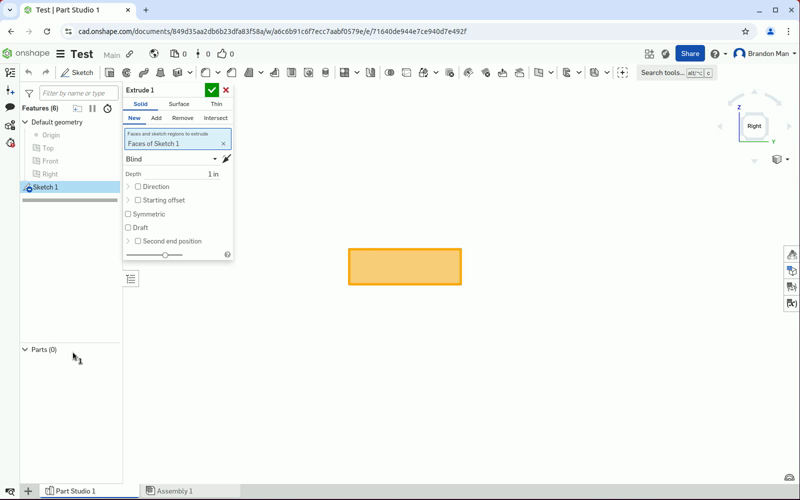
mouse_move(143, 106)
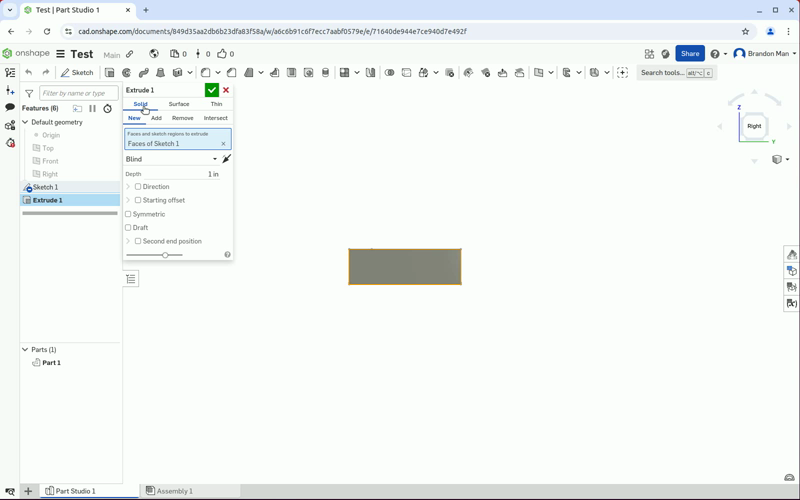
click(143, 106)
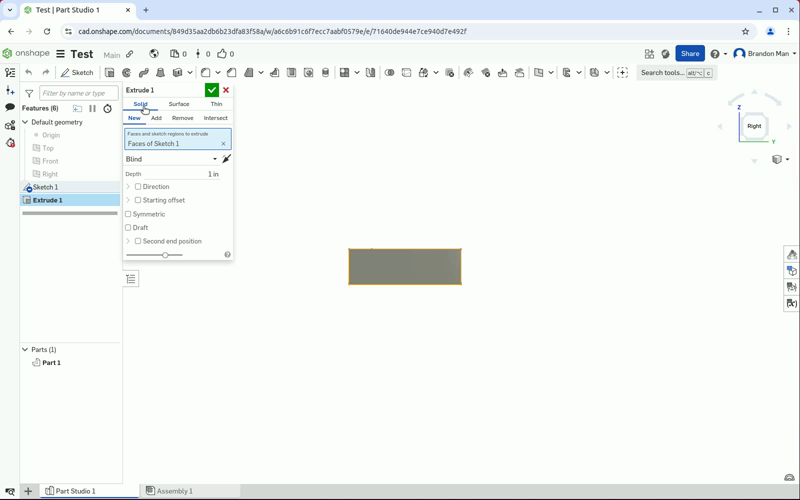
mouse_move(137, 120)
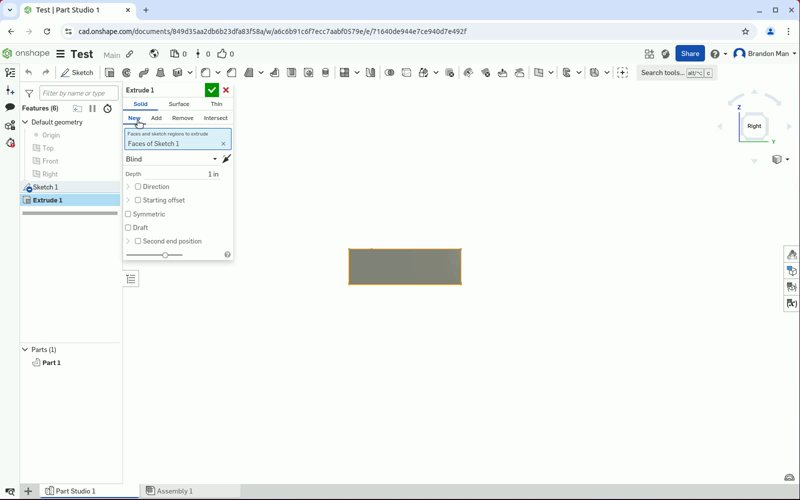
click(137, 120)
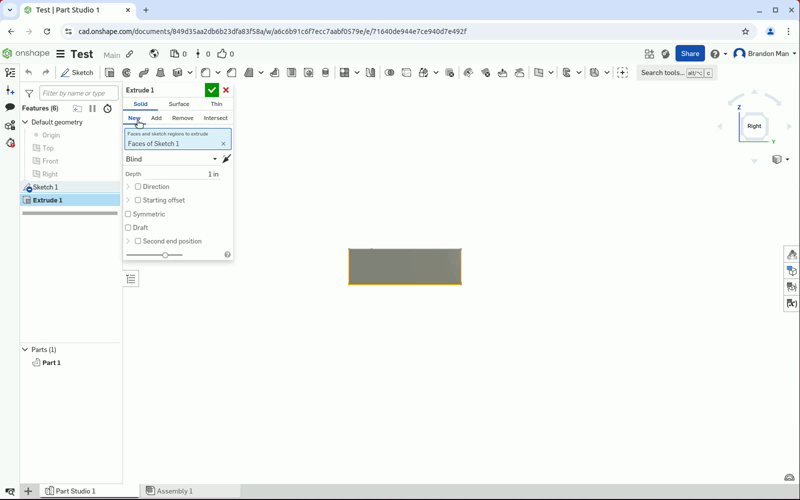
key(tab, 4)
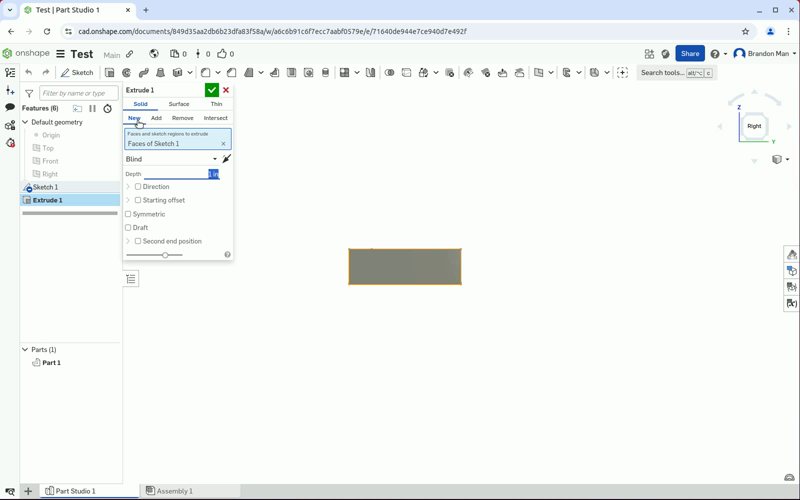
text(5.777)
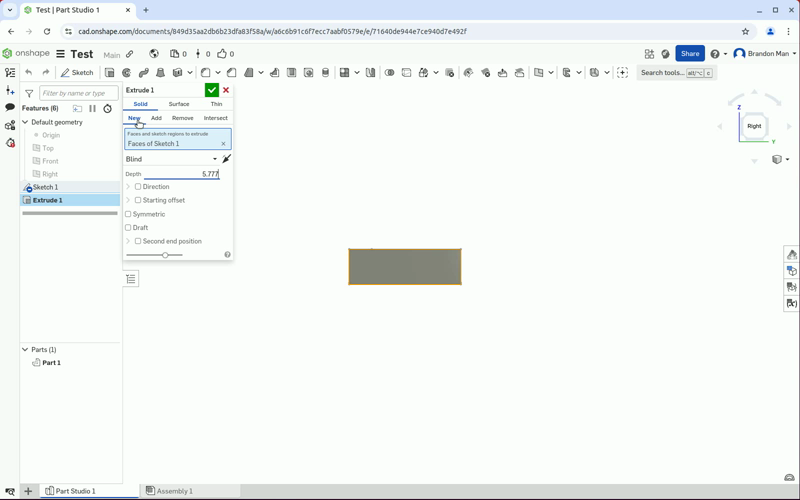
key(enter)
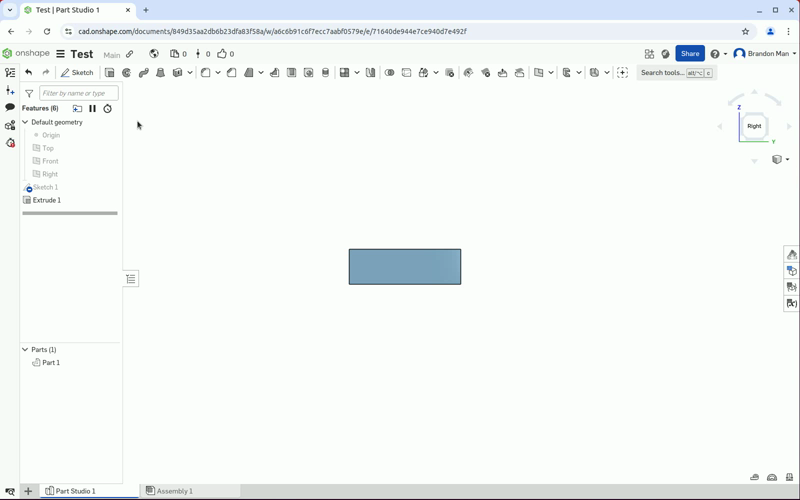
key(shift+h)
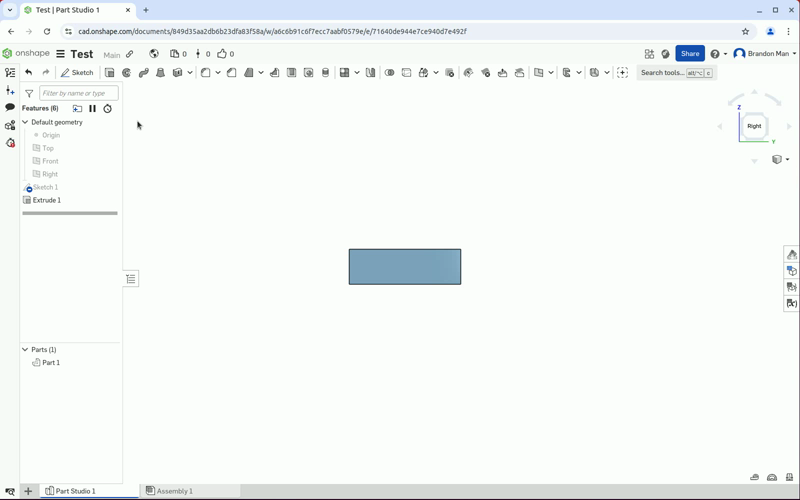
key(shift+h)
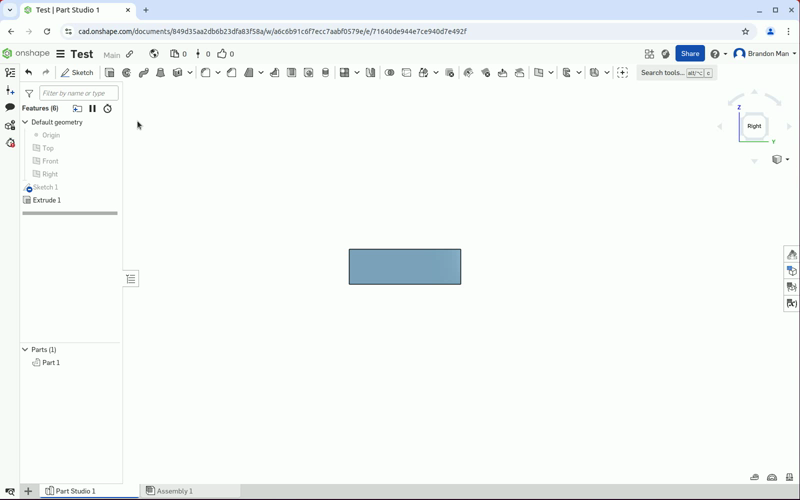
mouse_move(73, 189)
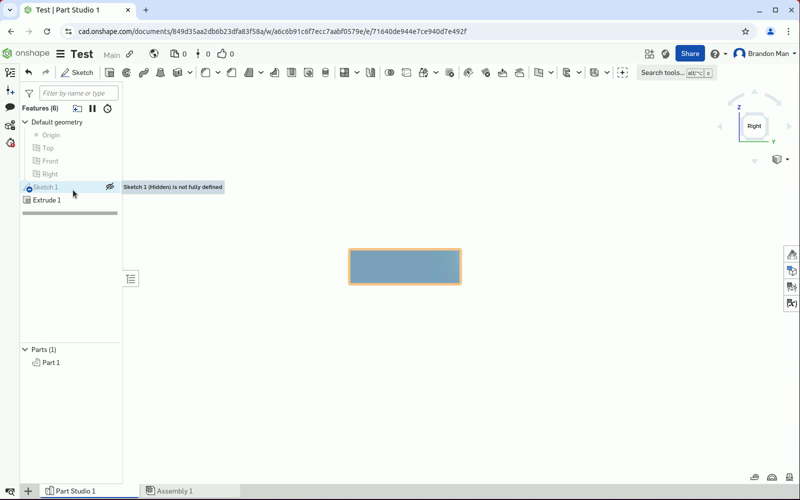
click(73, 189)
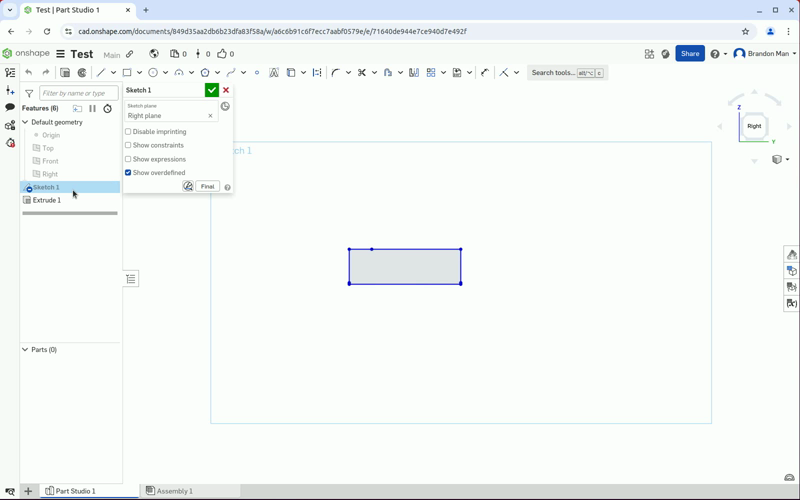
mouse_move(229, 92)
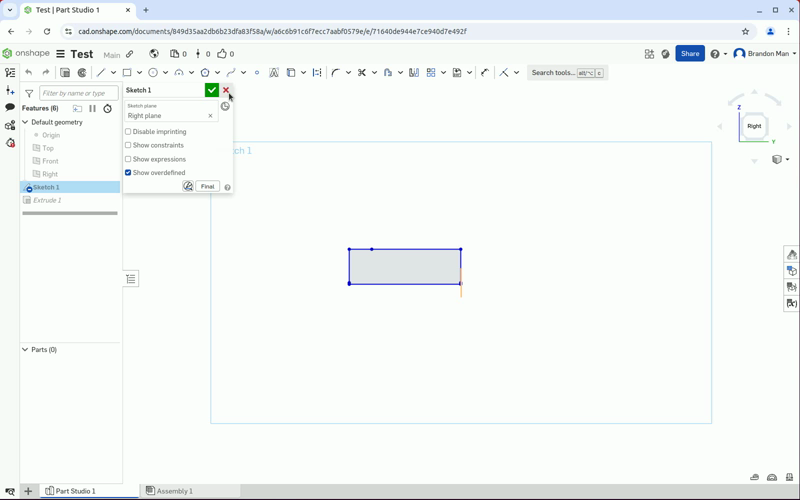
click(229, 92)
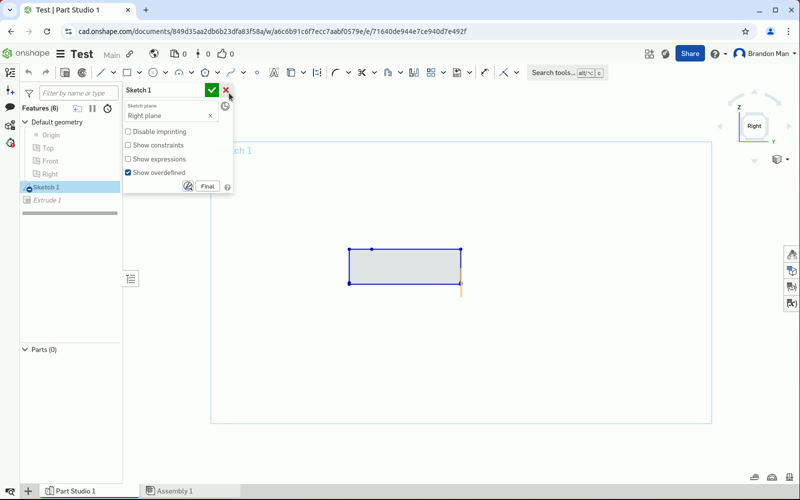
key(shift+s)
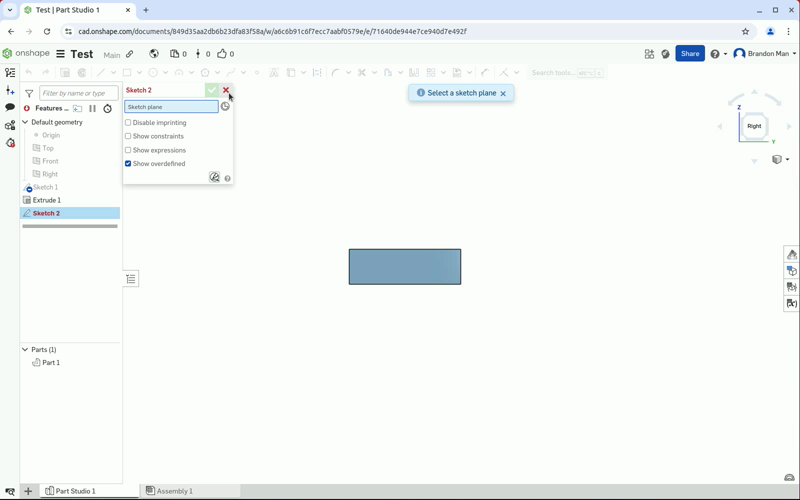
mouse_move(73, 176)
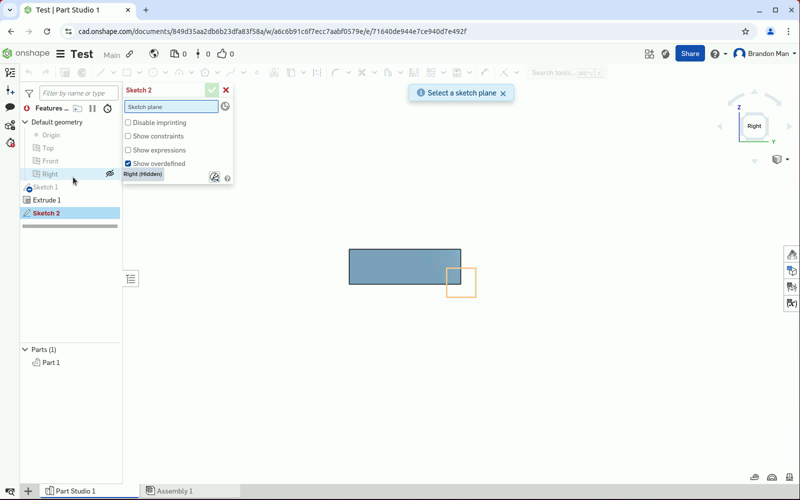
click(73, 176)
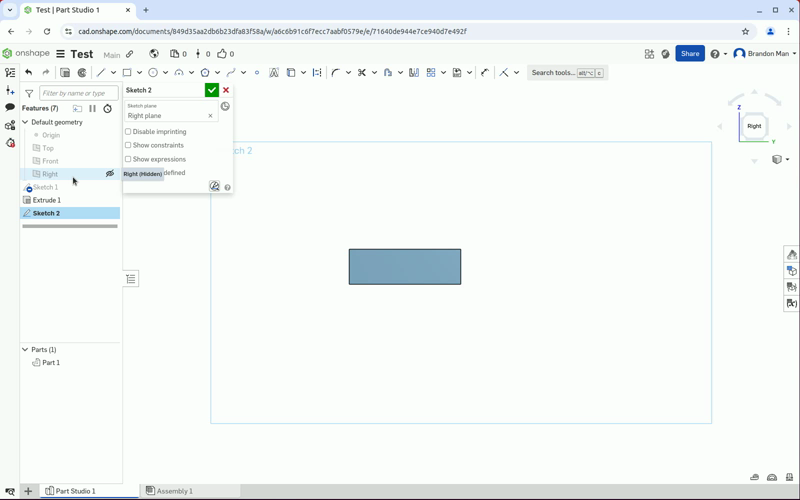
mouse_move(73, 352)
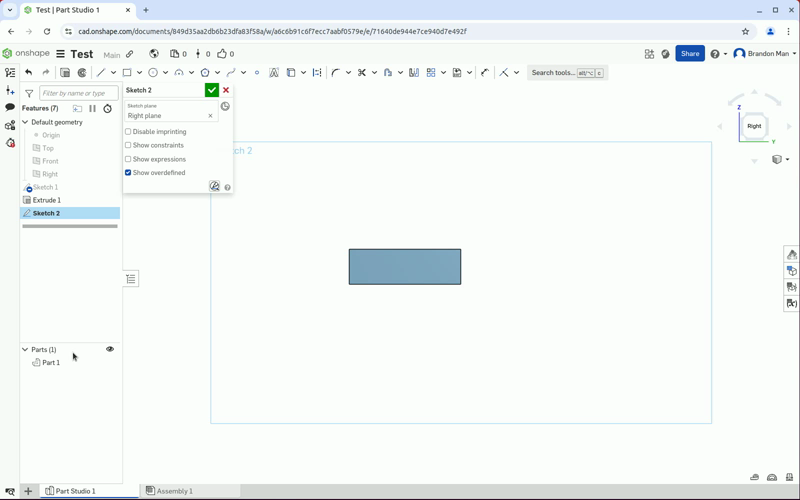
key(y)
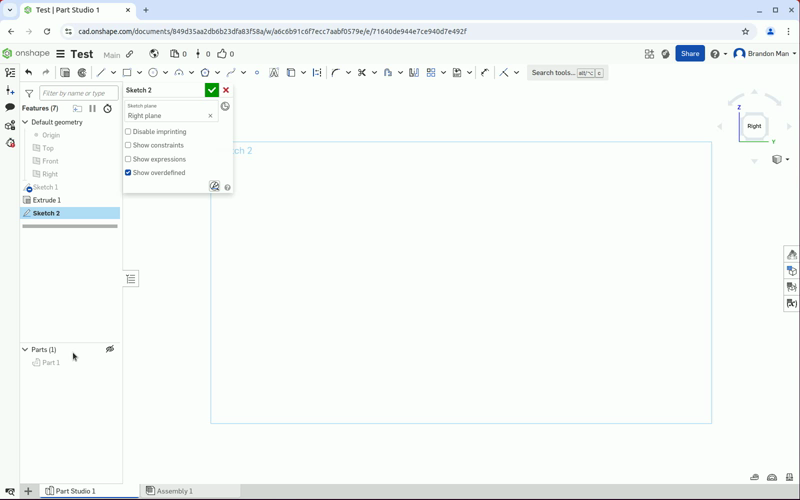
key(l)
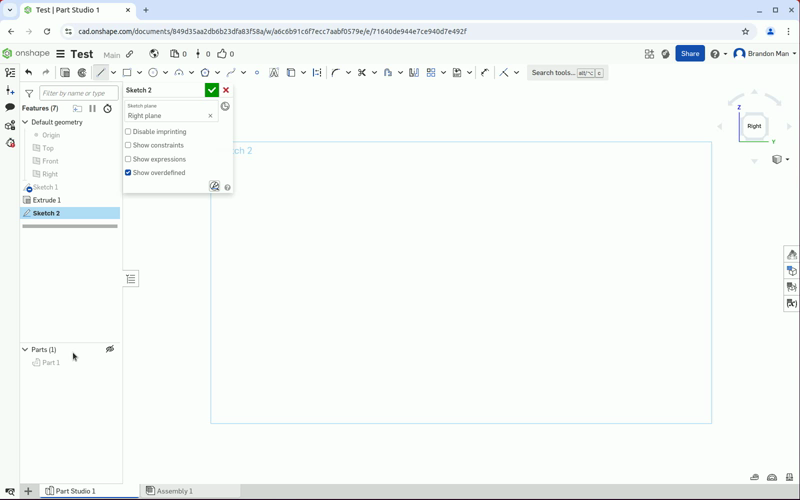
key_down(shift)
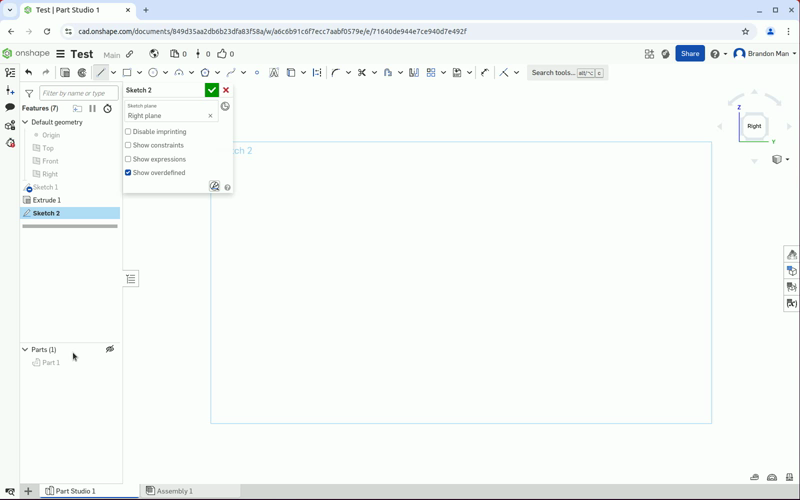
mouse_move(349, 205)
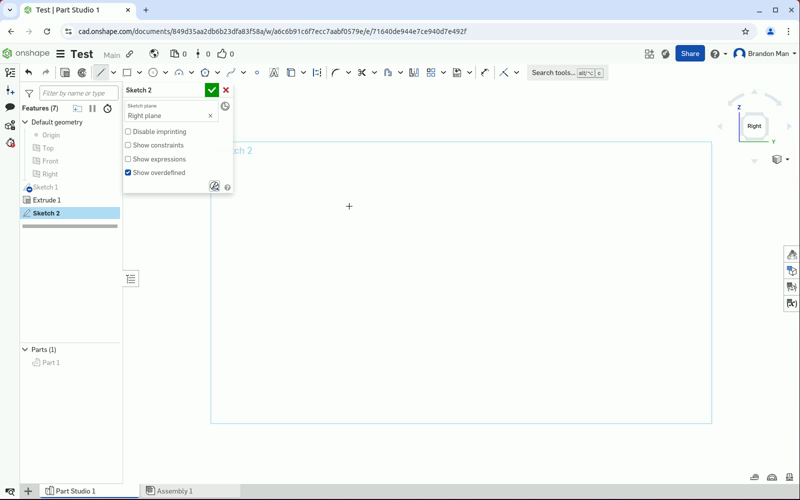
click(349, 205)
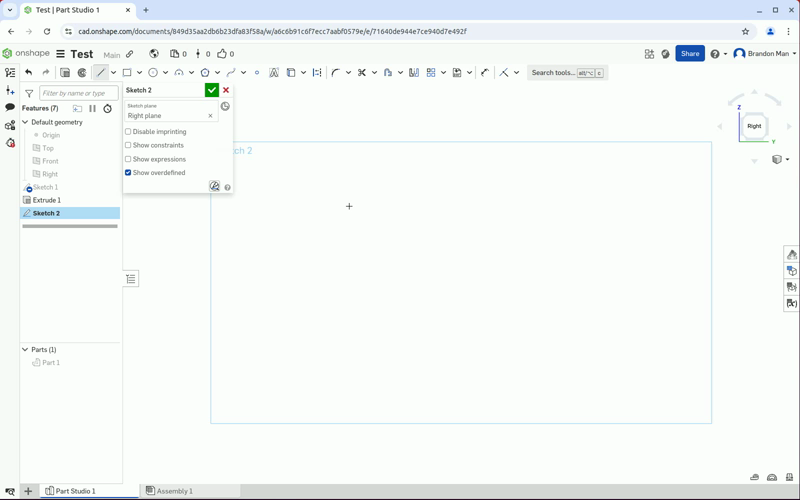
key_up(shift)
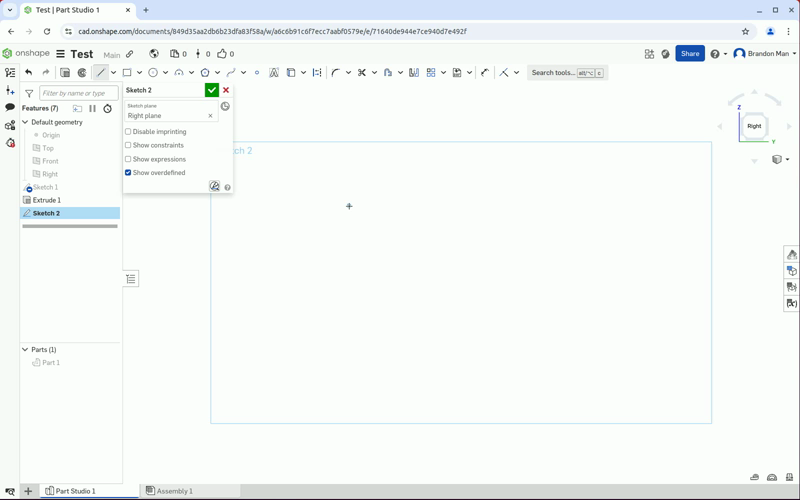
key_down(shift)
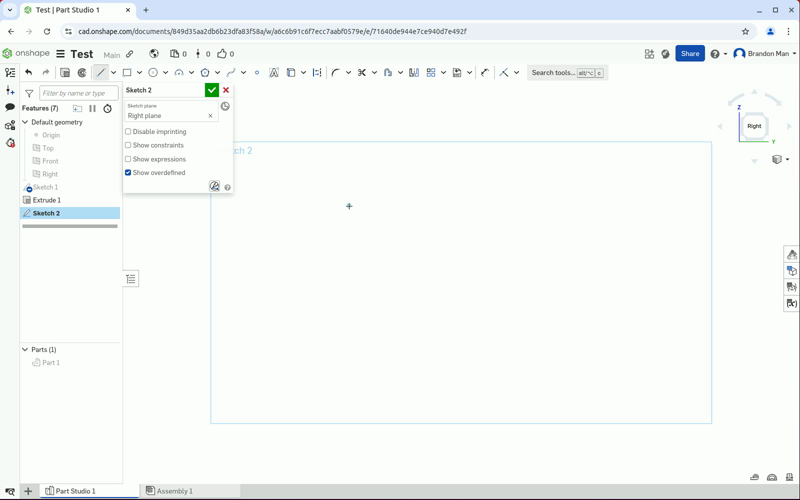
mouse_move(379, 205)
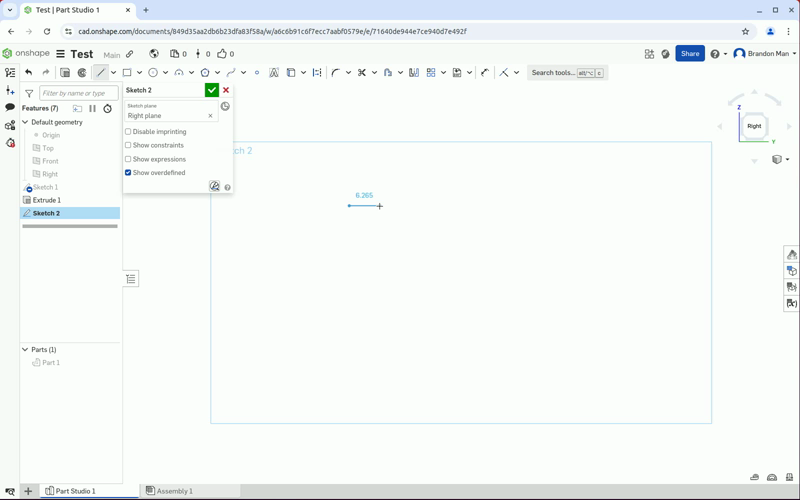
mouse_move(371, 205)
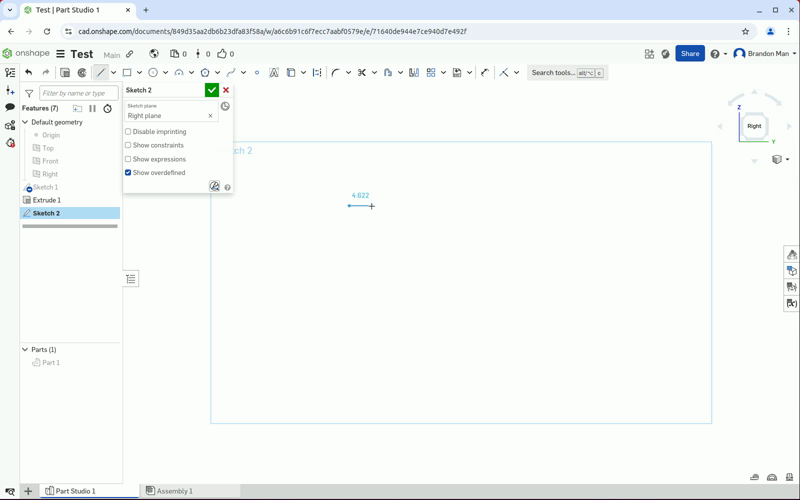
click(371, 205)
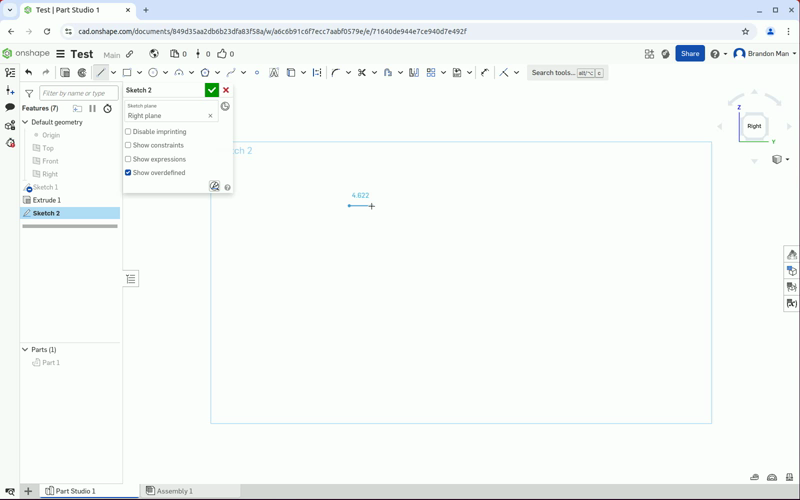
key_up(shift)
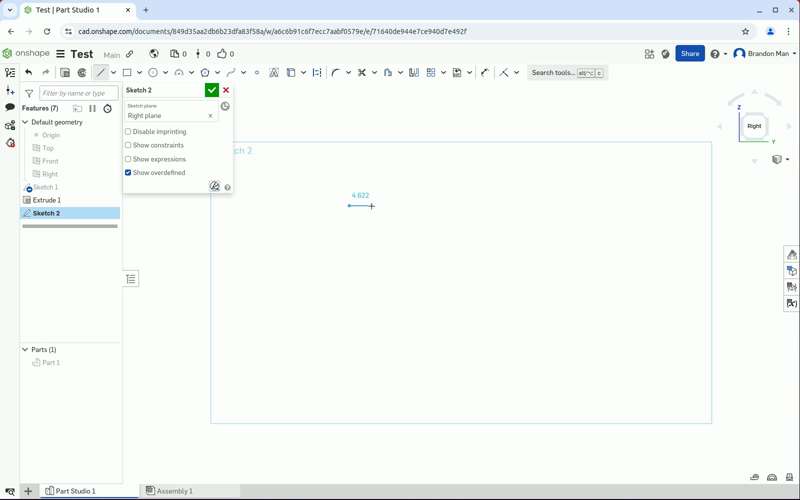
key_down(shift)
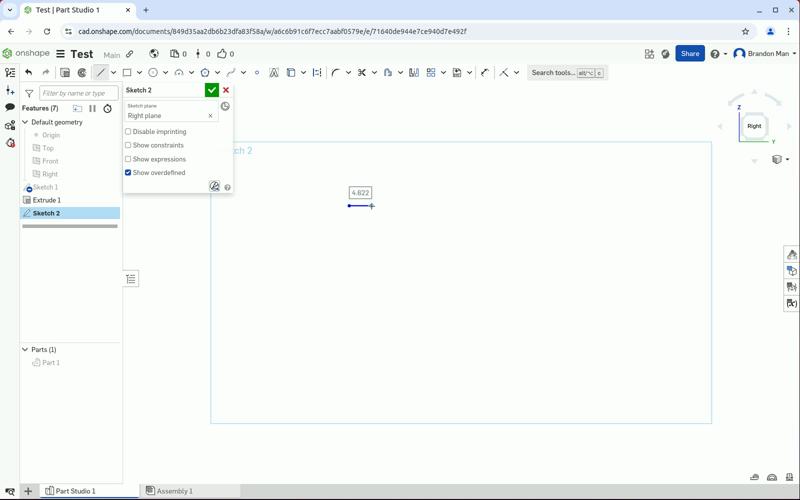
mouse_move(460, 205)
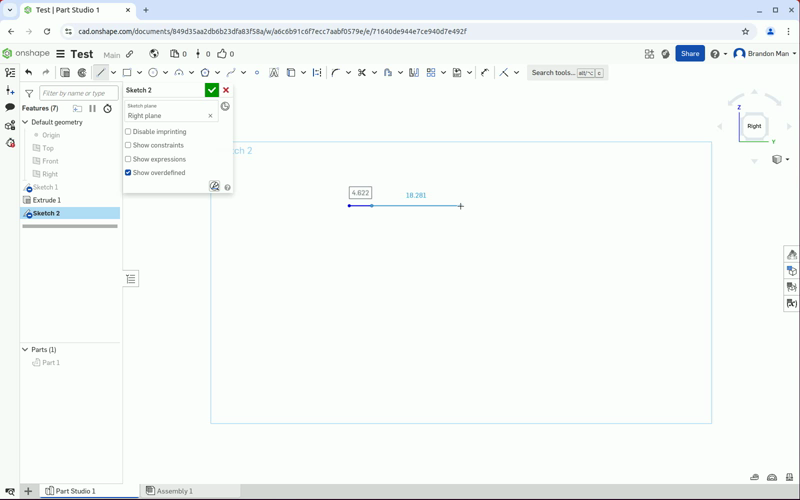
click(460, 205)
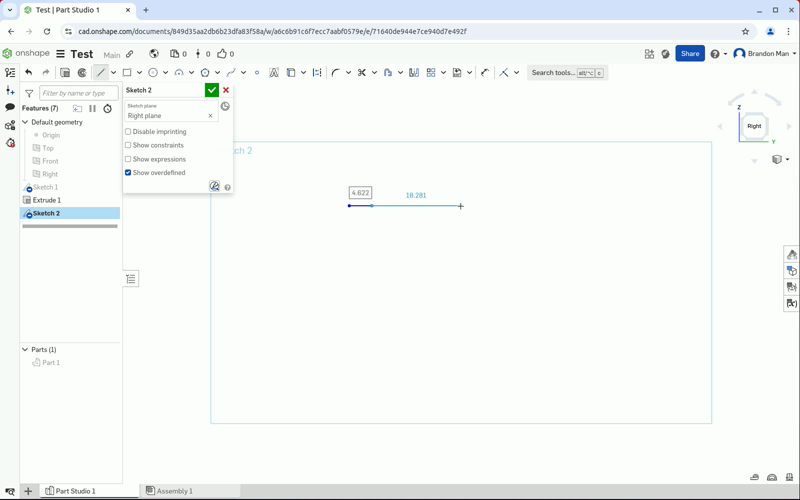
key_up(shift)
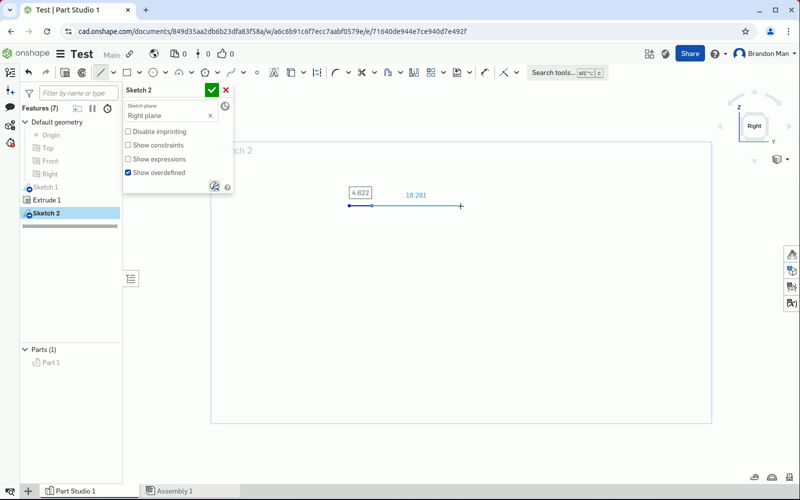
key_down(shift)
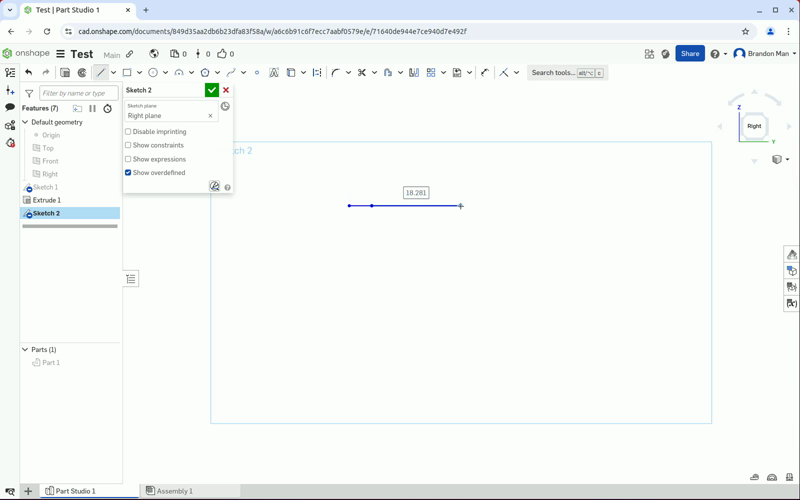
mouse_move(490, 205)
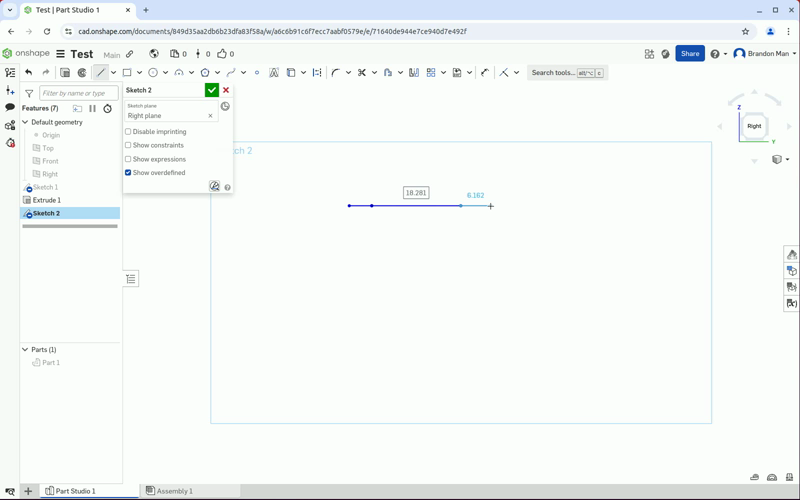
mouse_move(460, 172)
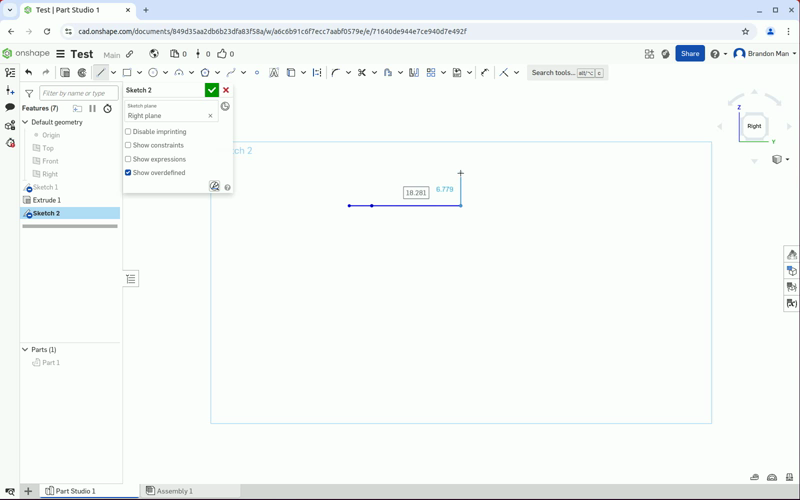
click(460, 172)
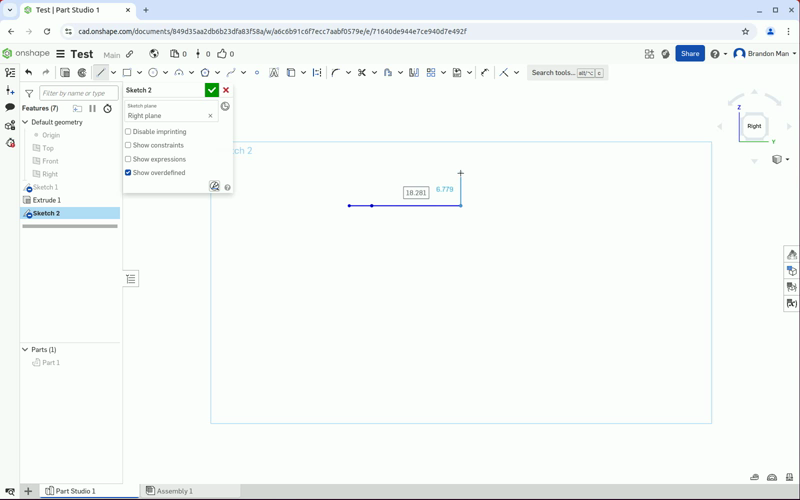
key_up(shift)
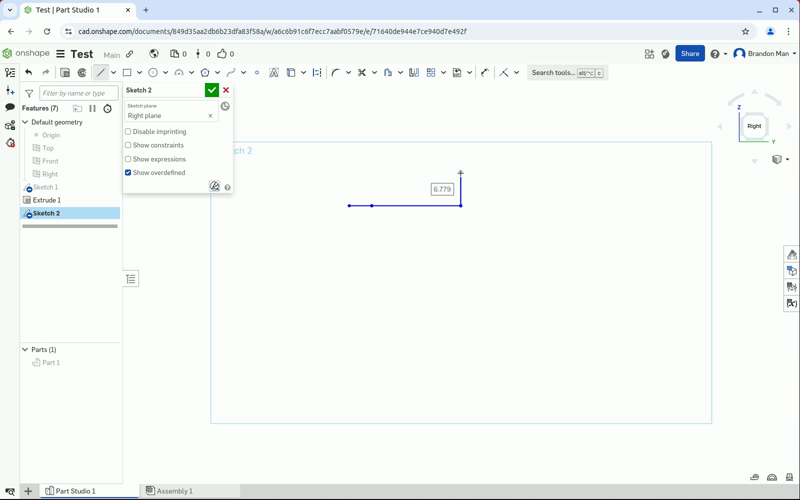
key_down(shift)
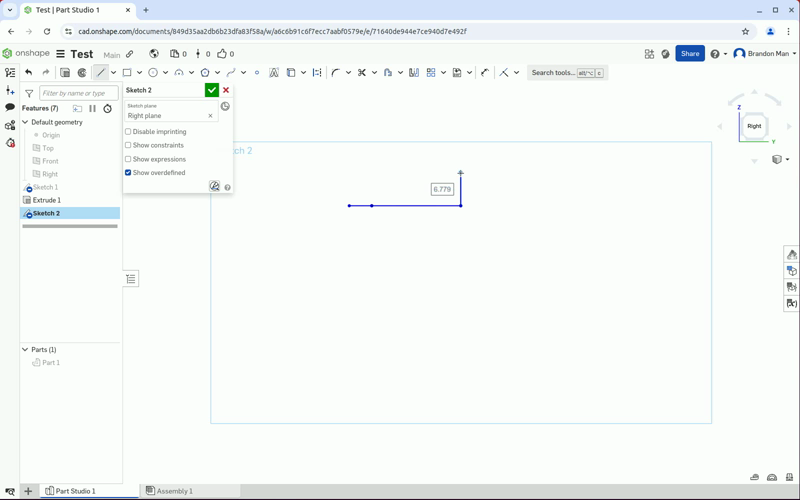
mouse_move(490, 172)
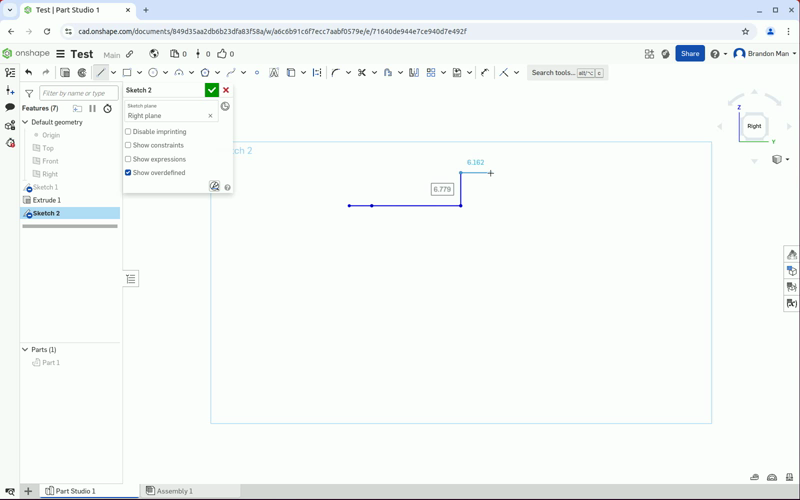
mouse_move(460, 170)
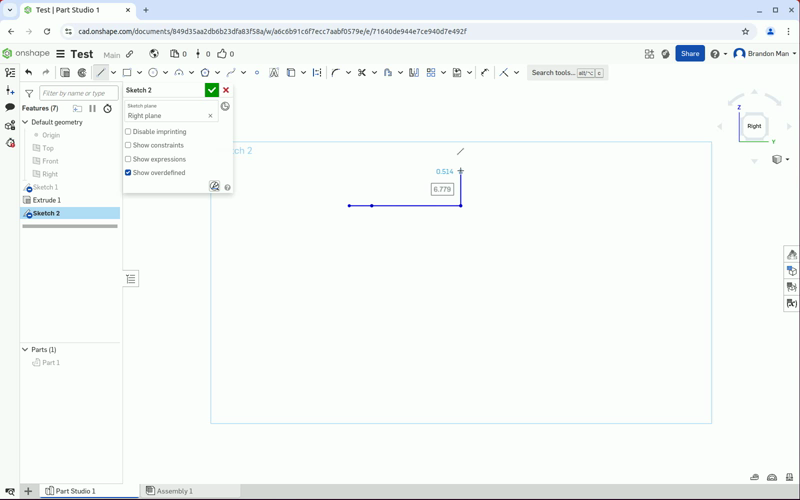
scroll(6)
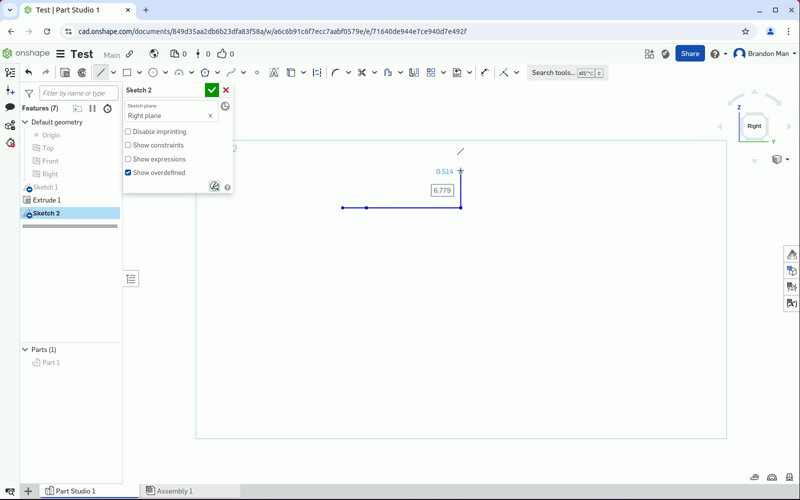
scroll(6)
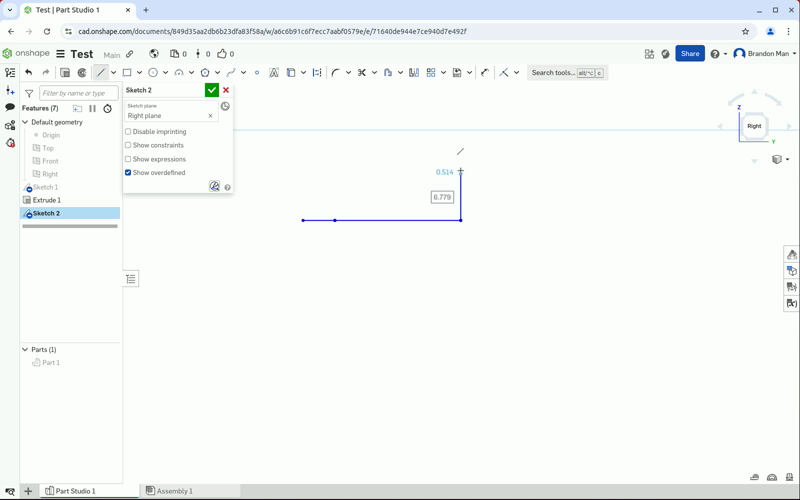
scroll(6)
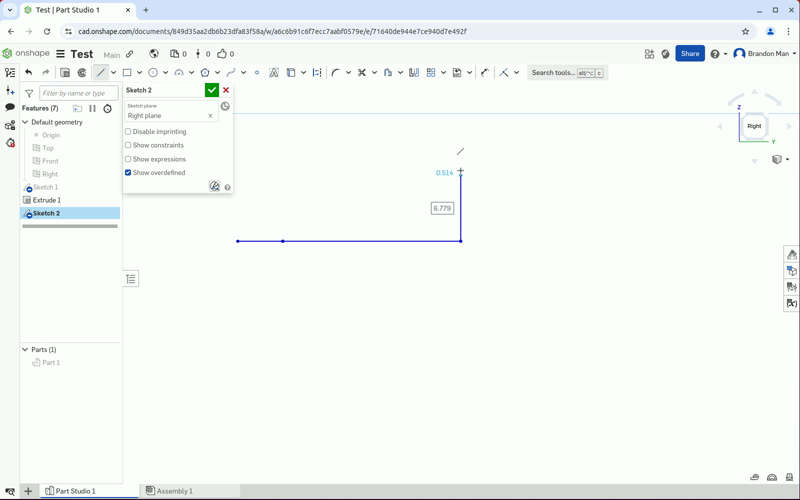
scroll(6)
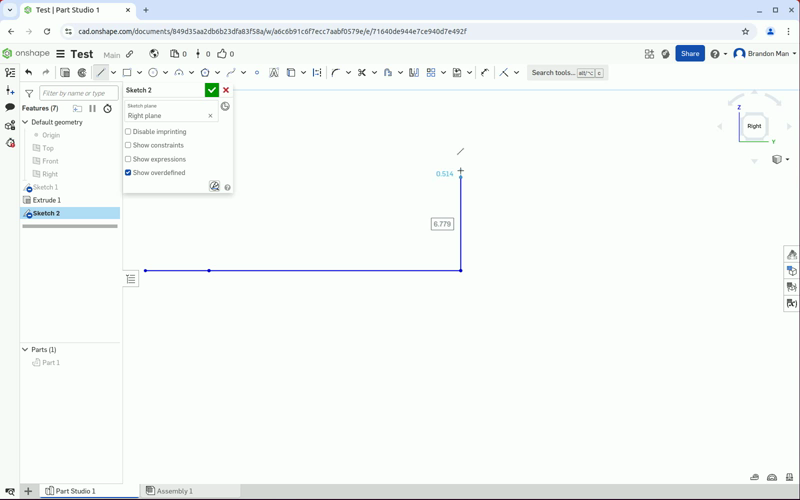
scroll(6)
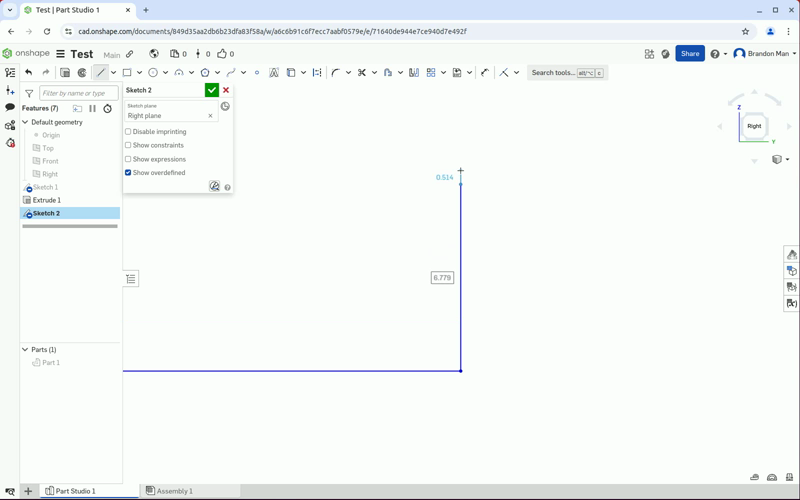
scroll(6)
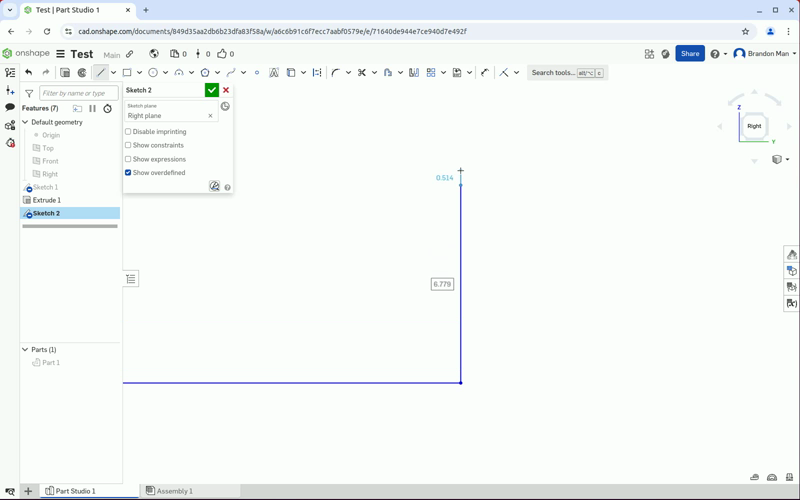
scroll(6)
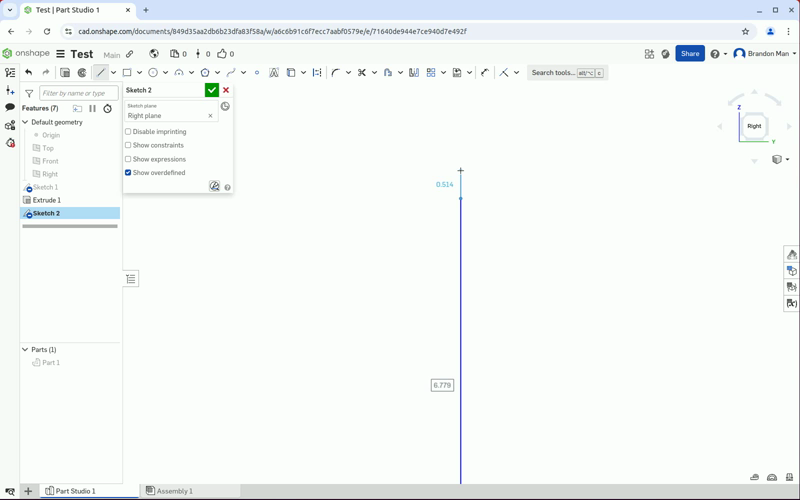
click(460, 170)
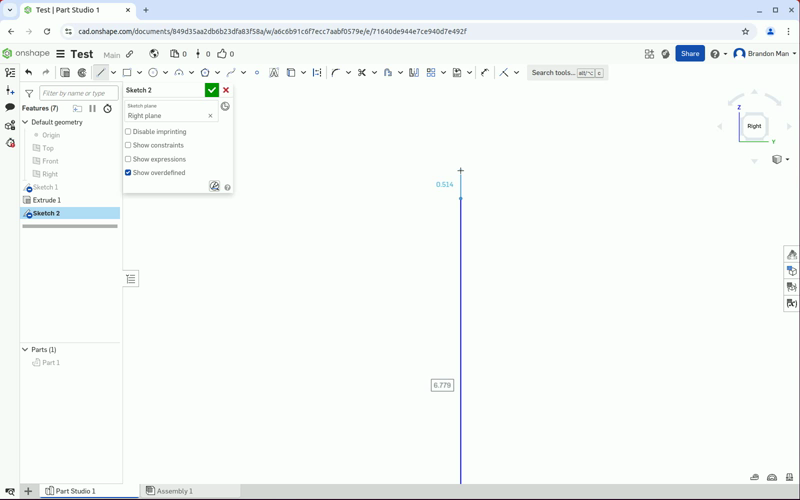
scroll(-6)
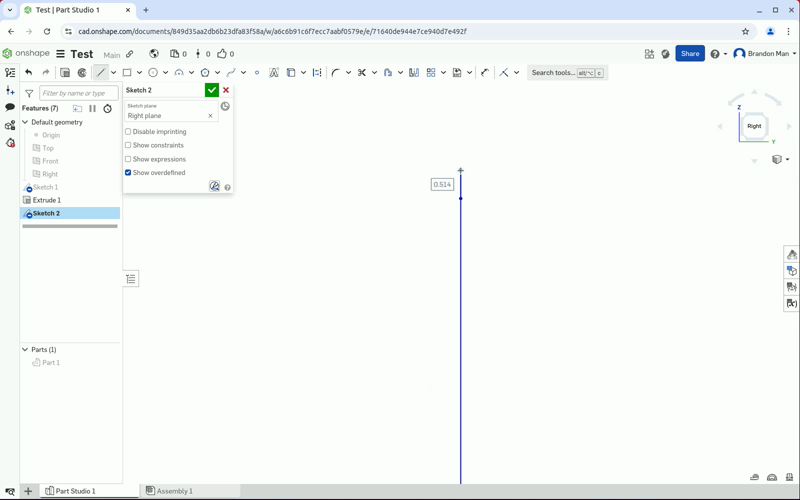
scroll(-6)
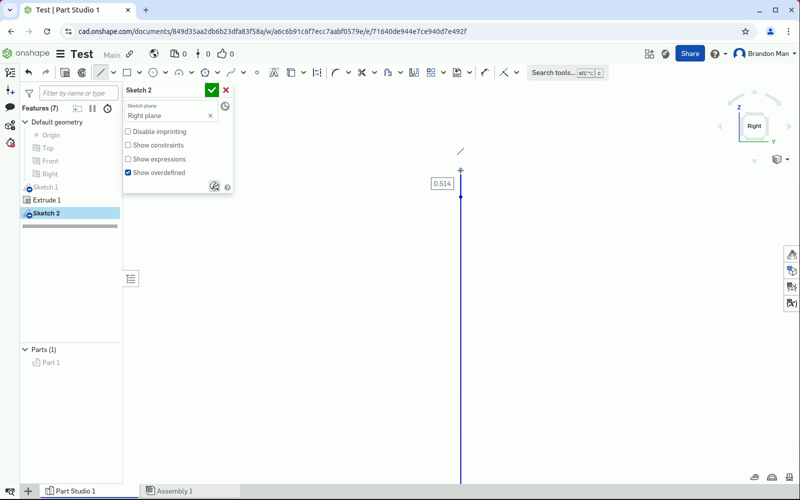
scroll(-6)
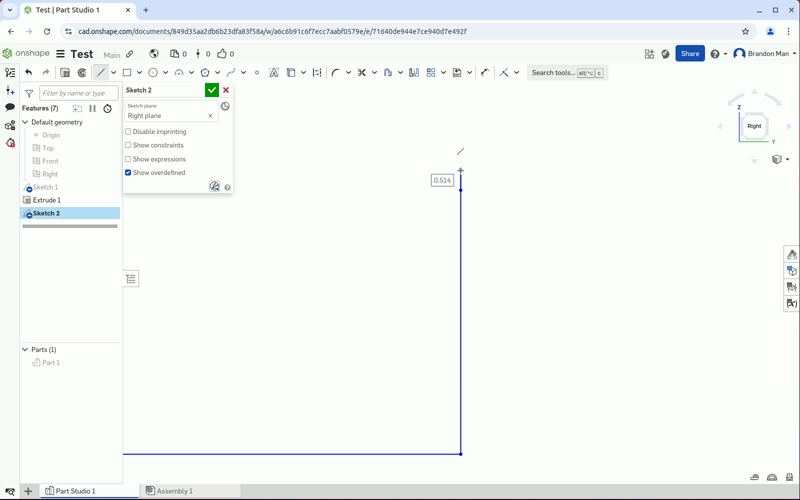
scroll(-6)
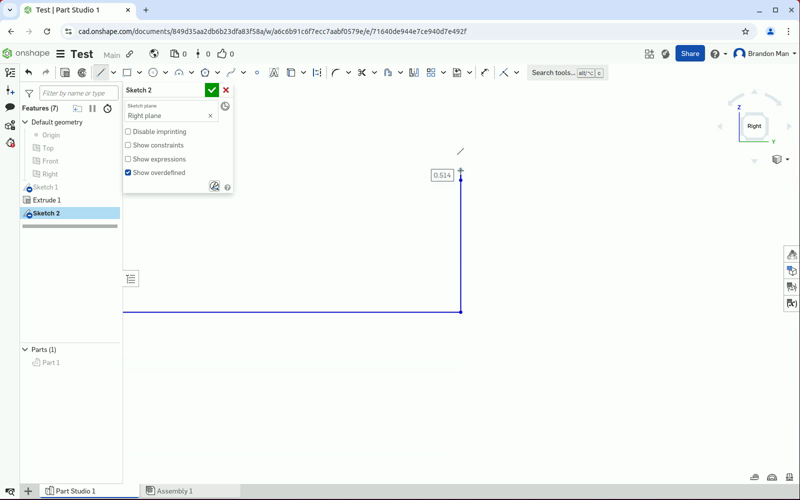
scroll(-6)
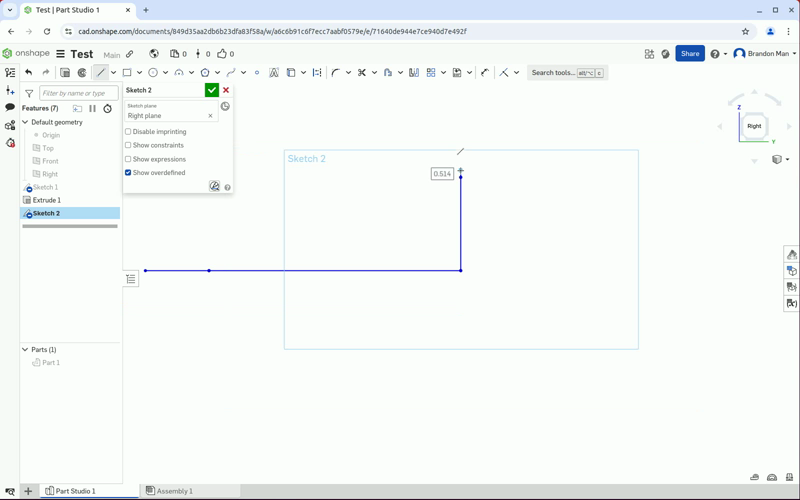
scroll(-6)
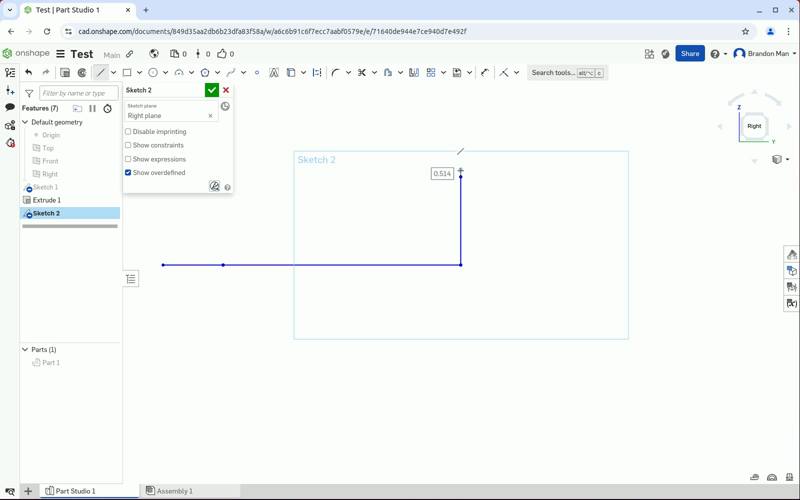
scroll(-6)
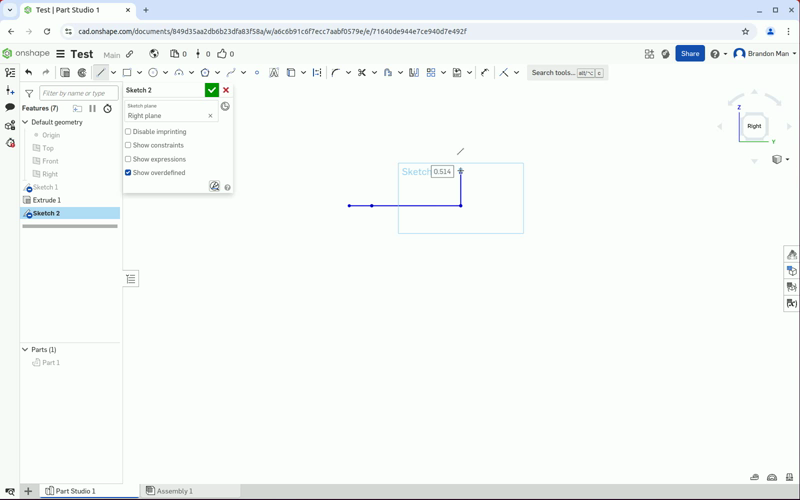
key_up(shift)
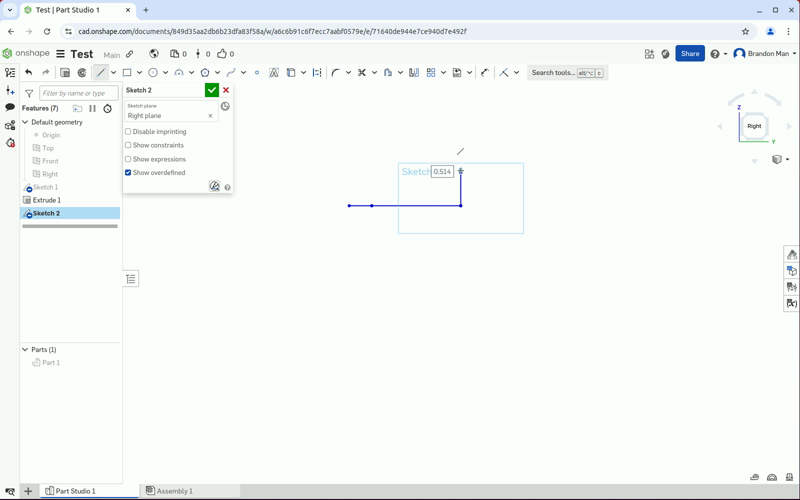
key_down(shift)
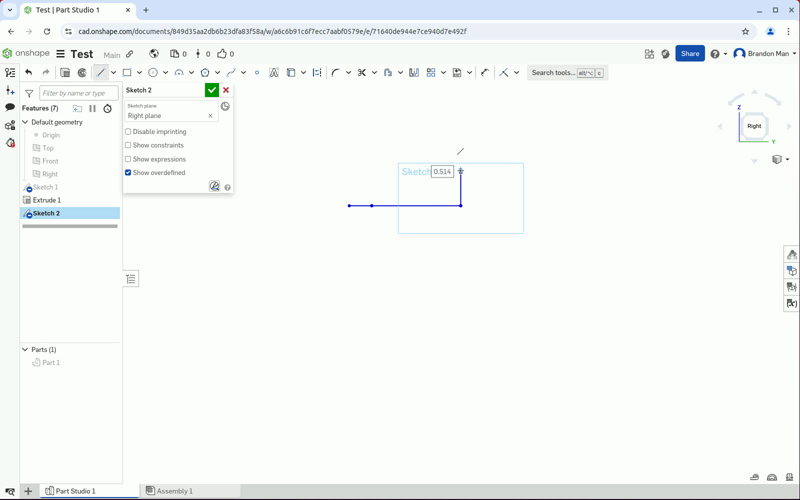
mouse_move(349, 170)
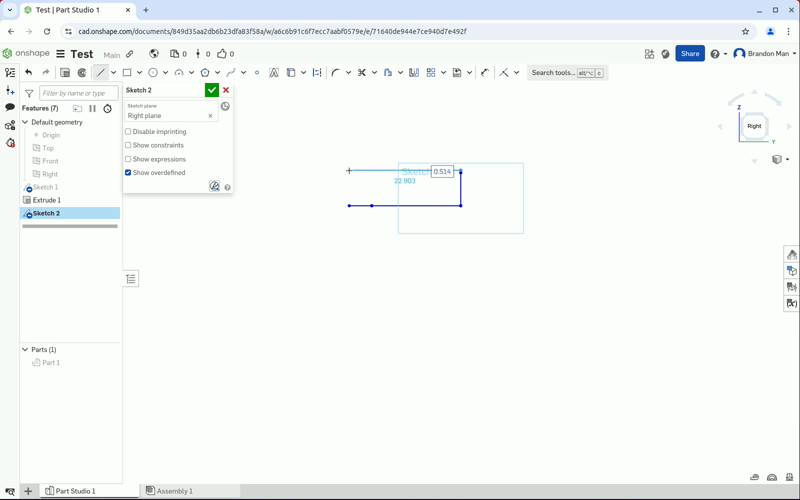
click(349, 170)
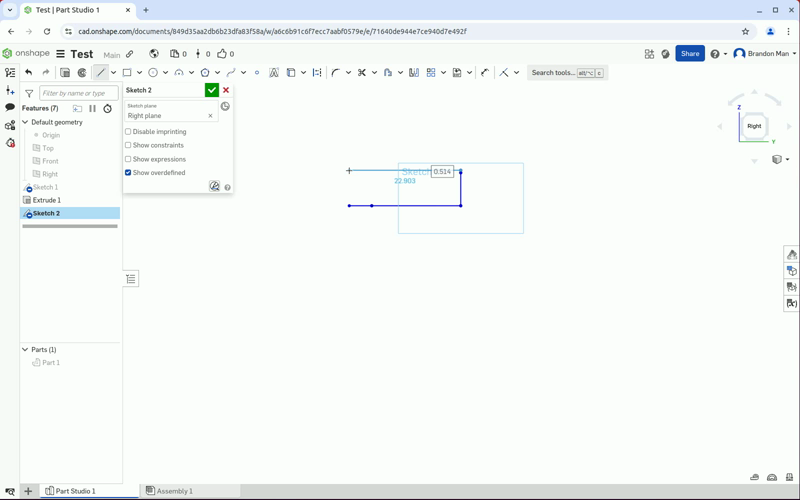
key_up(shift)
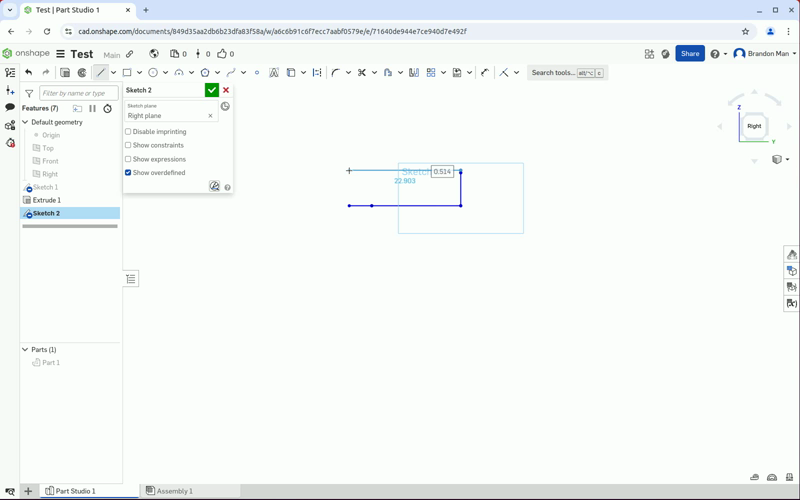
key_down(shift)
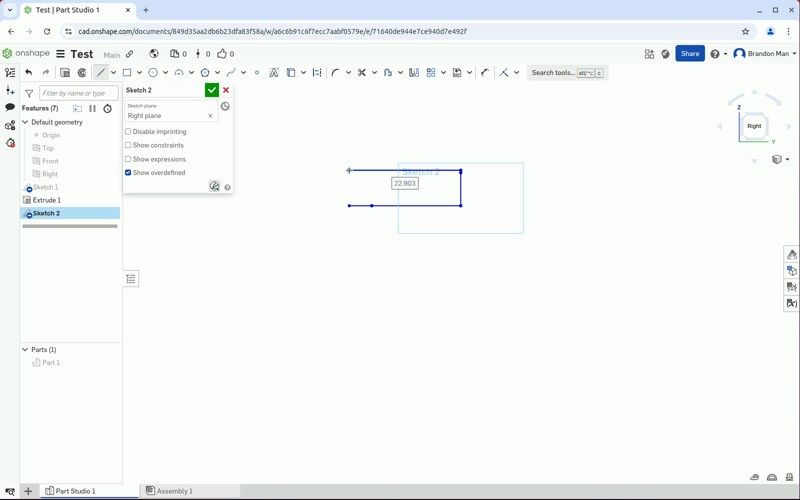
mouse_move(379, 170)
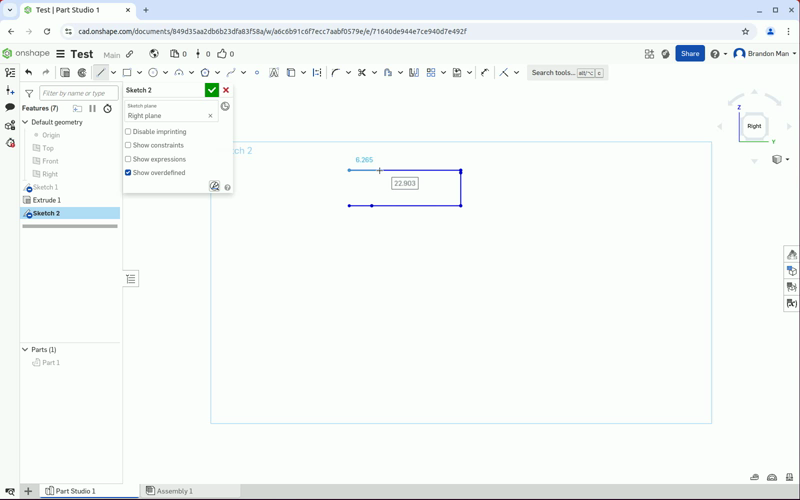
mouse_move(349, 172)
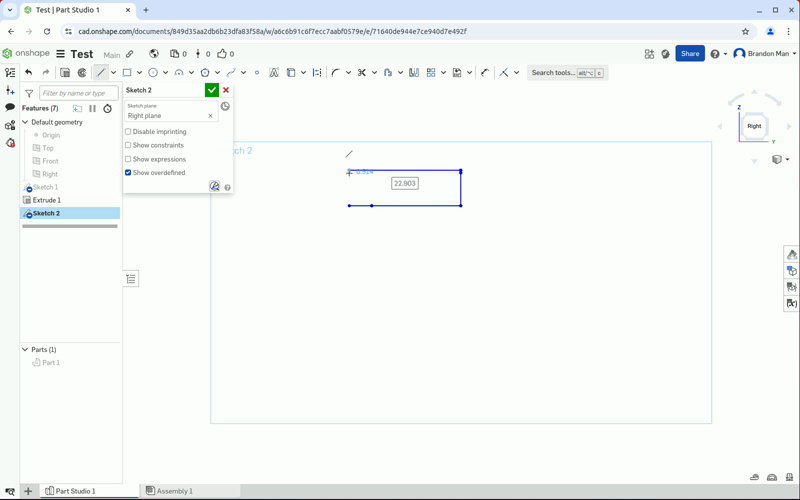
scroll(6)
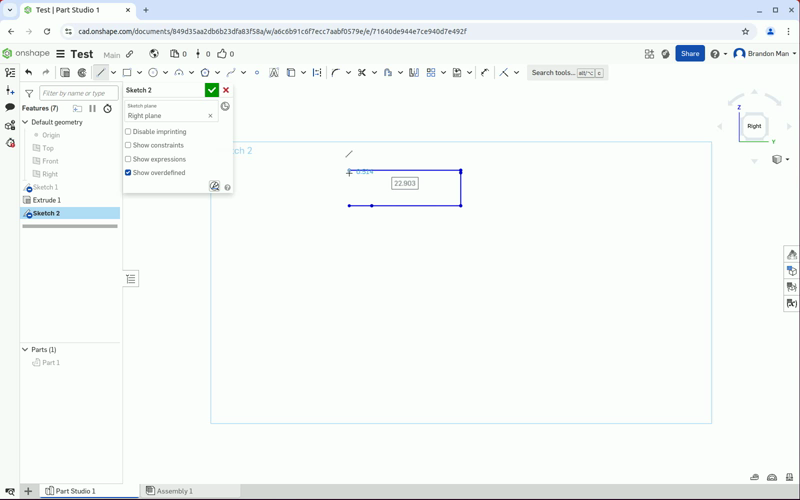
scroll(6)
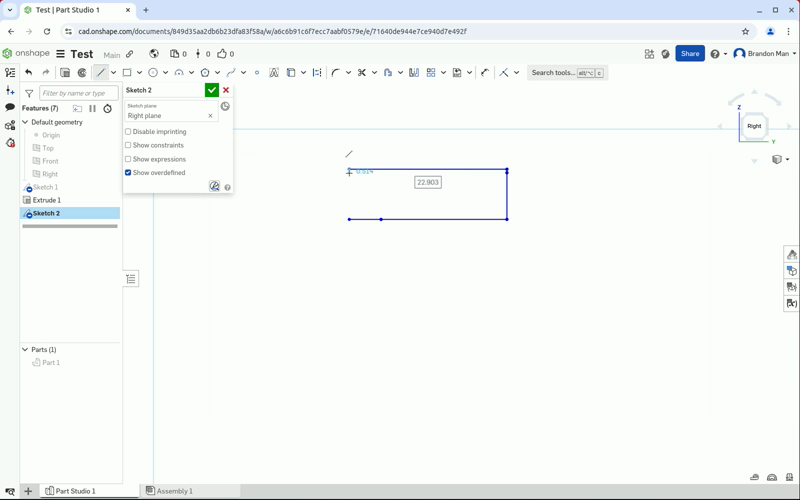
scroll(6)
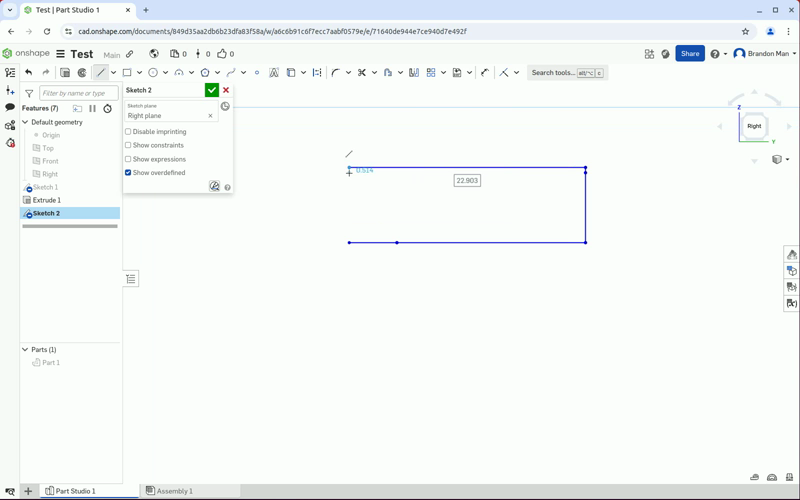
scroll(6)
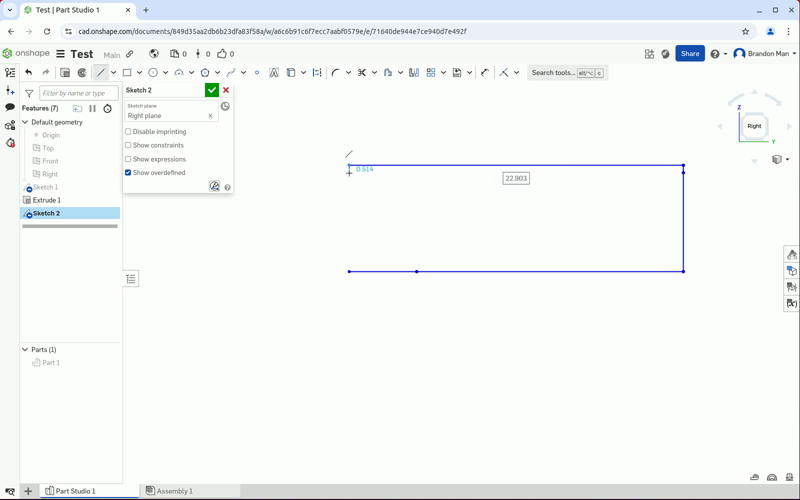
scroll(6)
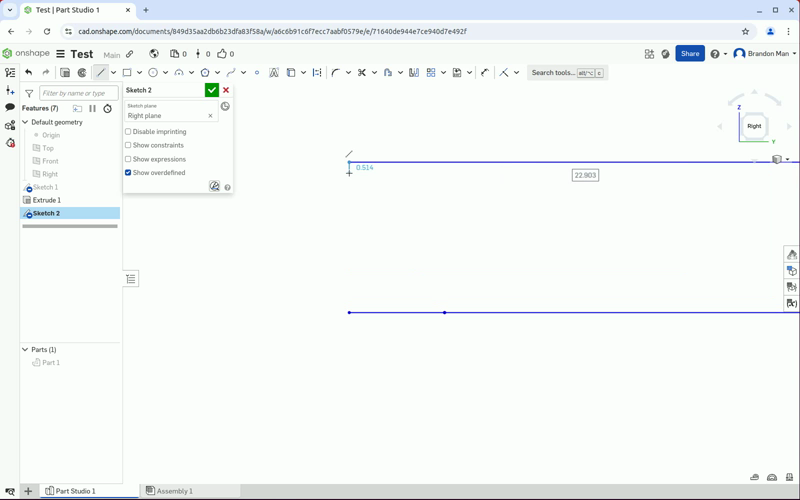
scroll(6)
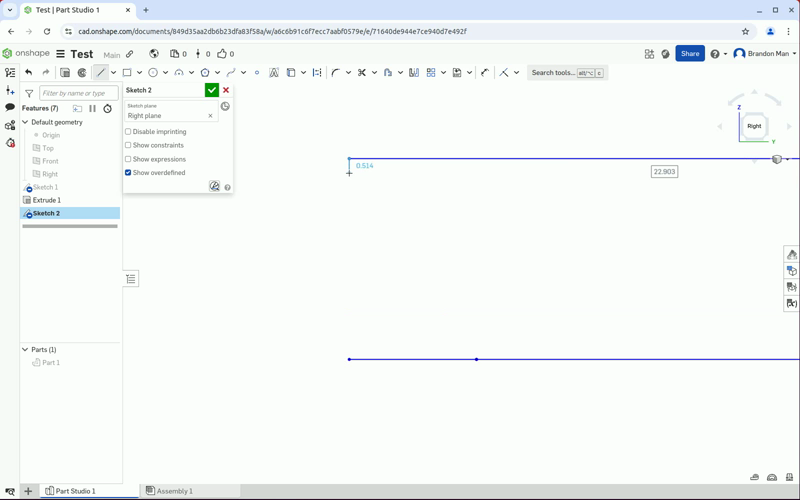
scroll(6)
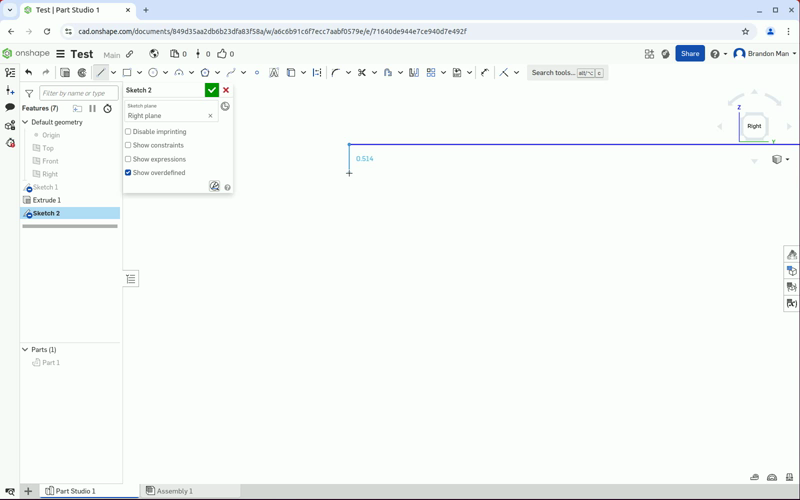
click(349, 172)
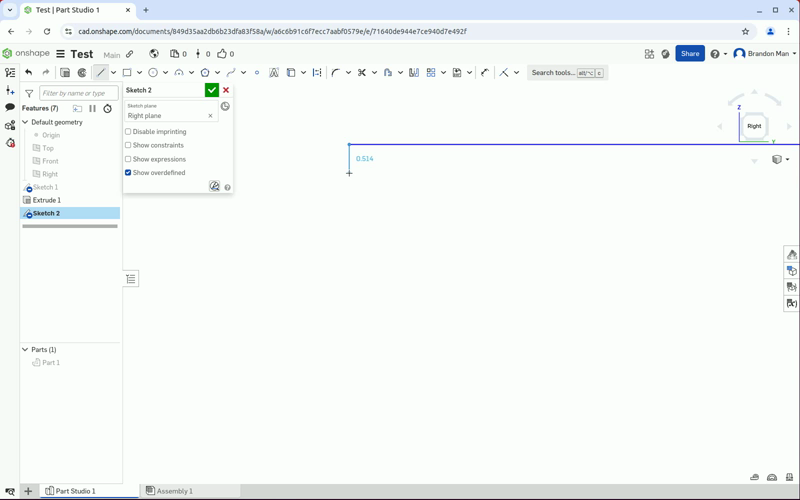
scroll(-6)
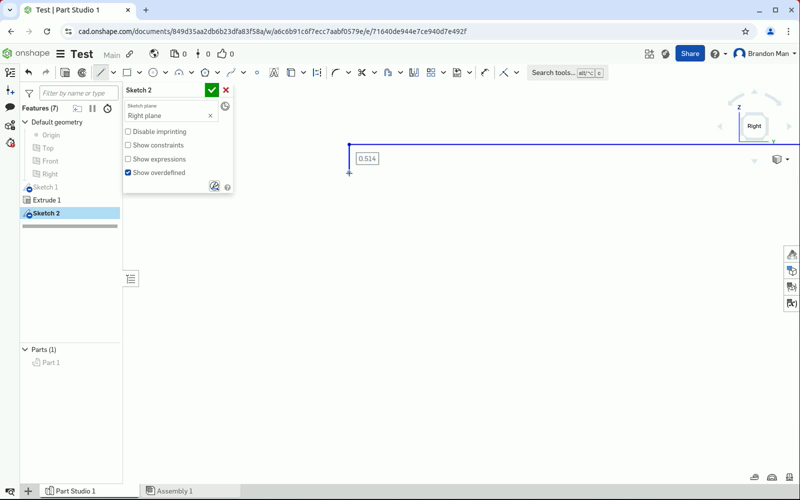
scroll(-6)
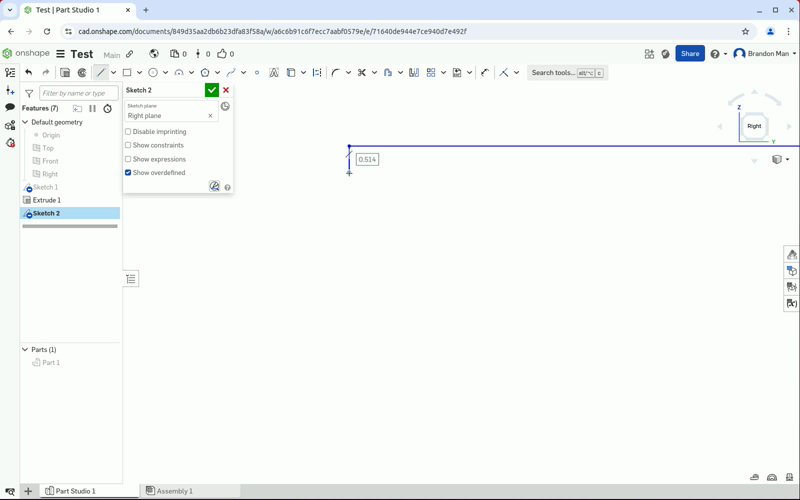
scroll(-6)
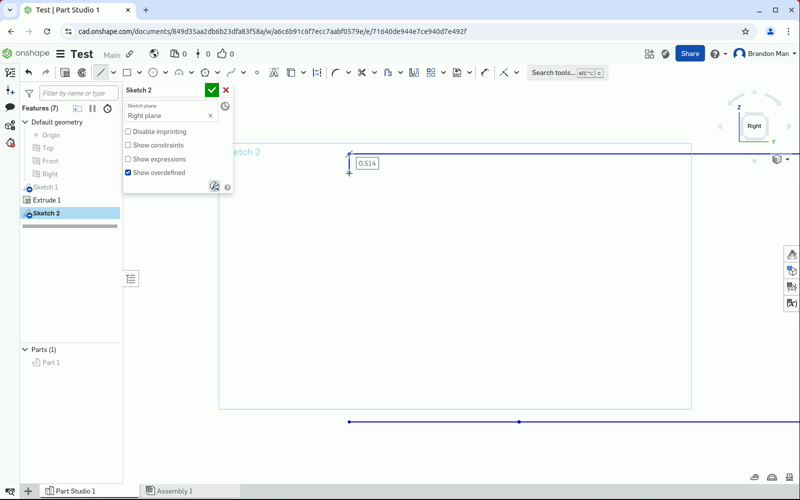
scroll(-6)
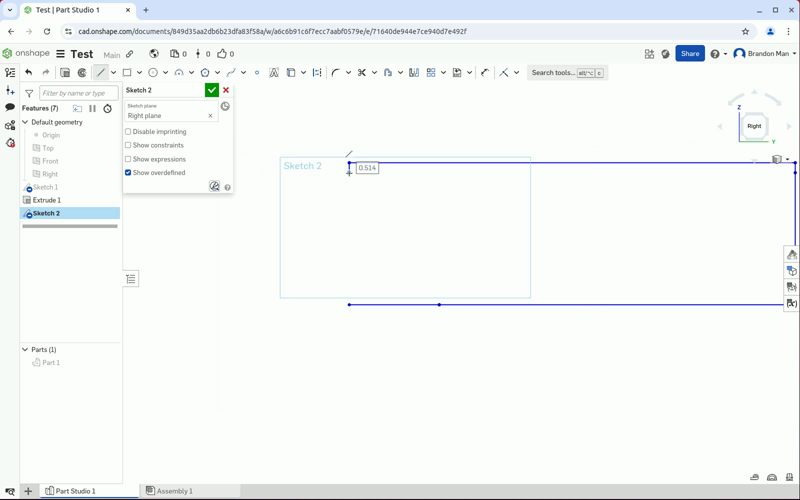
scroll(-6)
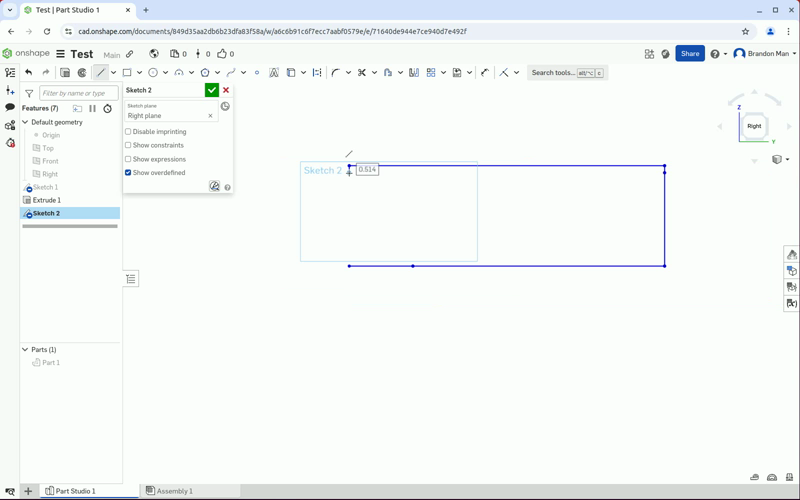
scroll(-6)
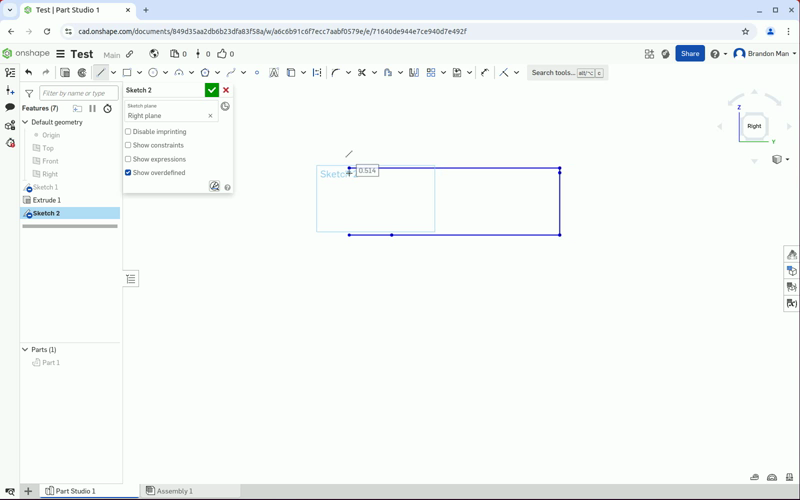
scroll(-6)
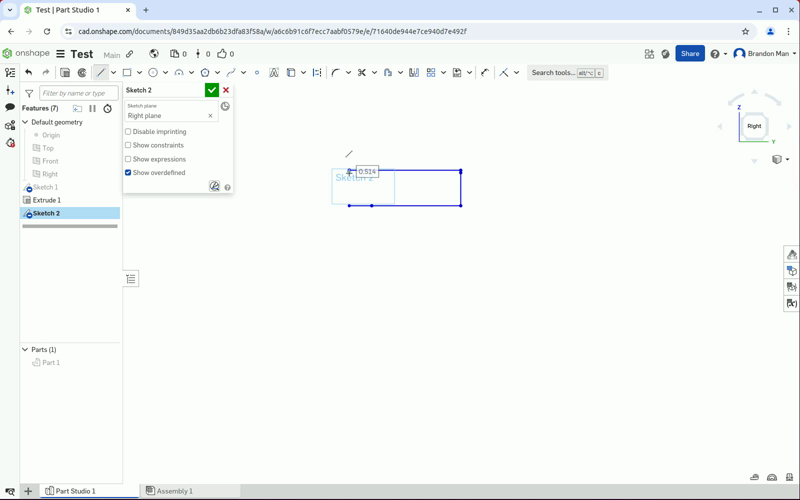
key_up(shift)
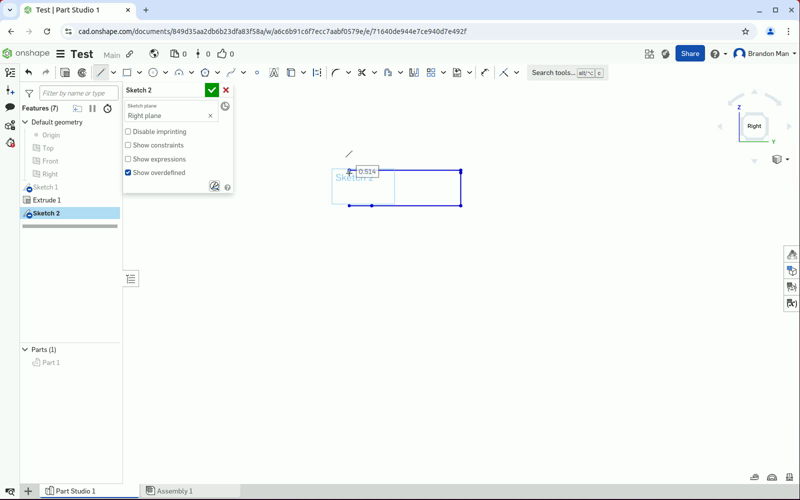
mouse_move(379, 172)
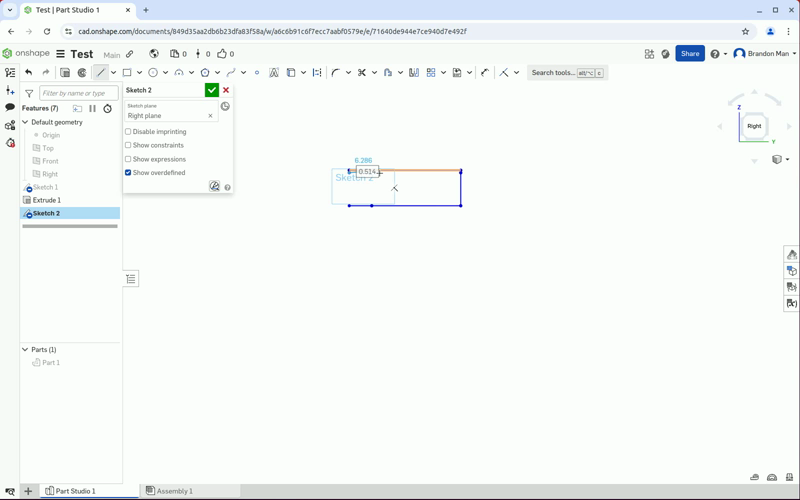
key_down(shift)
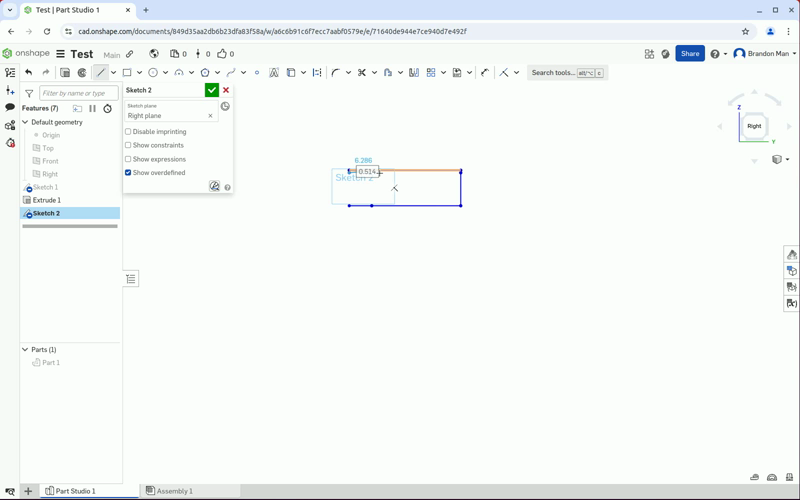
mouse_move(349, 205)
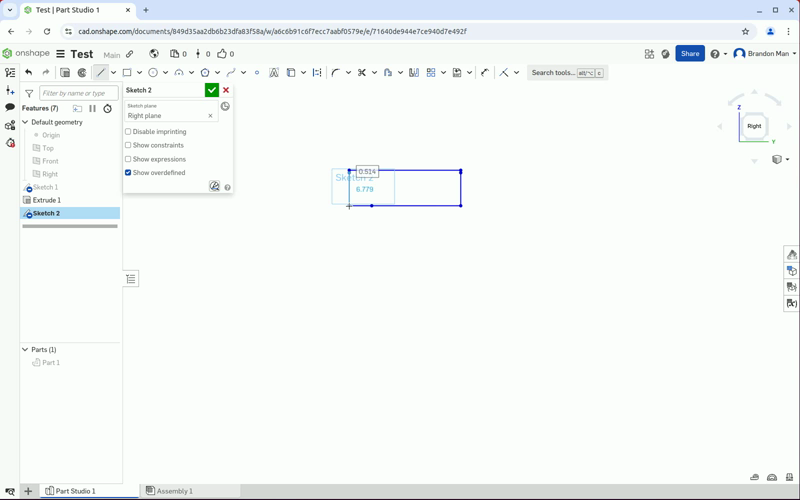
key_up(shift)
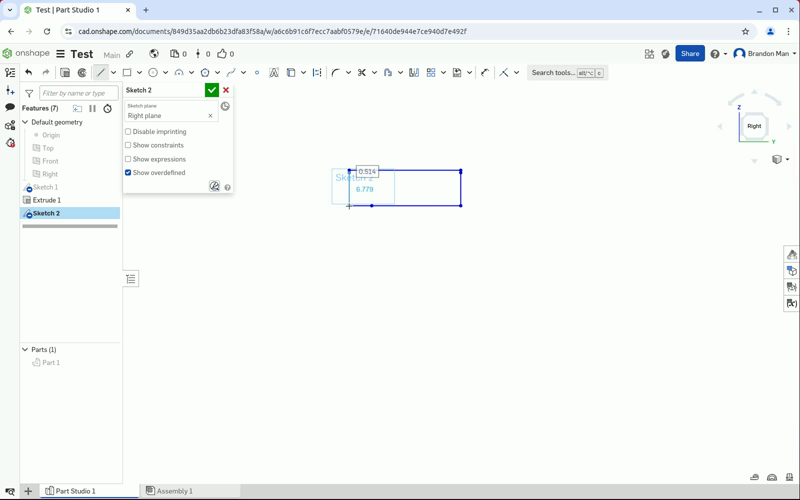
click(349, 205)
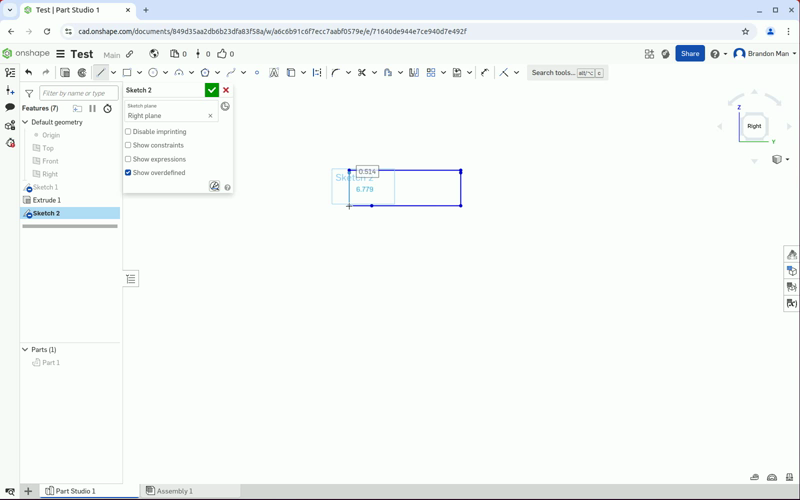
key(esc)
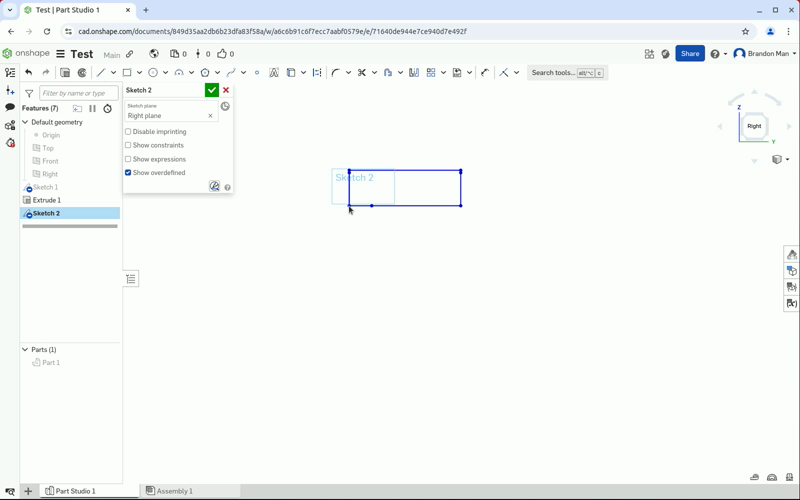
mouse_move(426, 186)
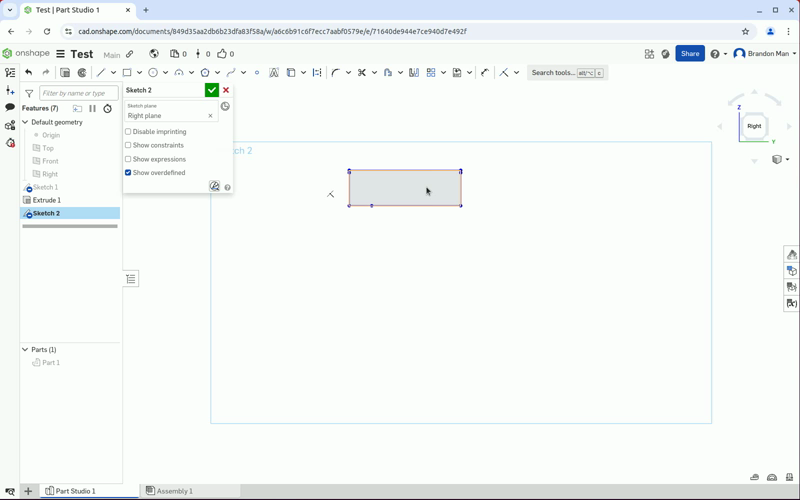
click(426, 186)
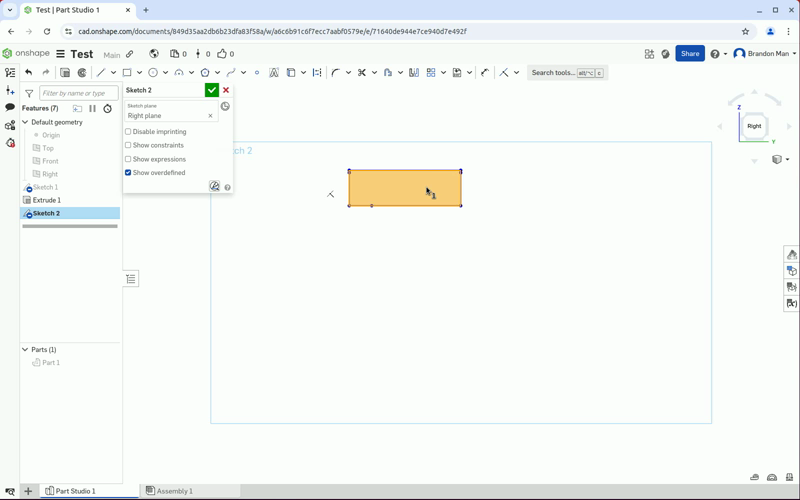
mouse_move(73, 352)
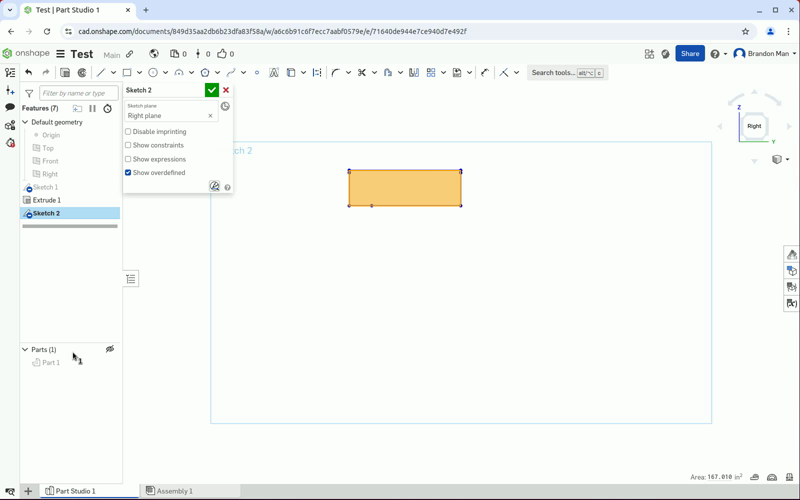
key(shift+y)
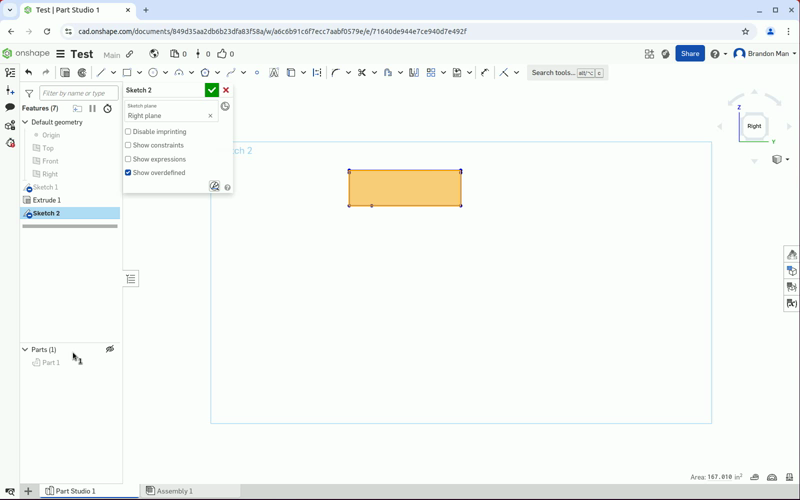
key(shift+e)
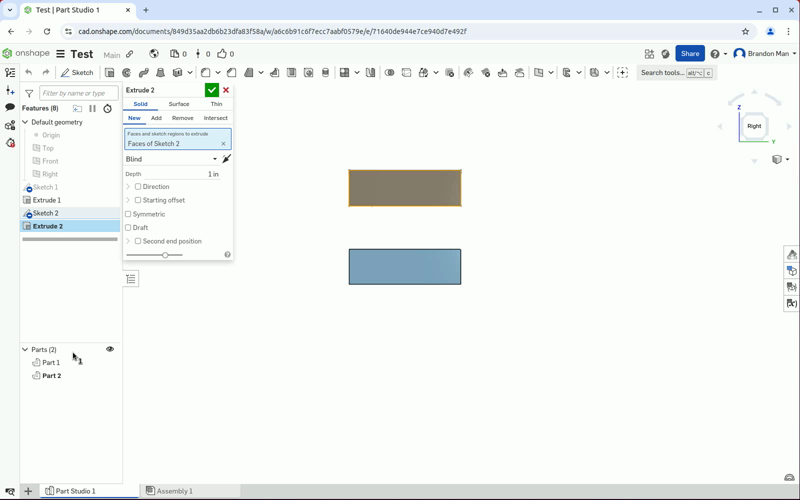
mouse_move(143, 106)
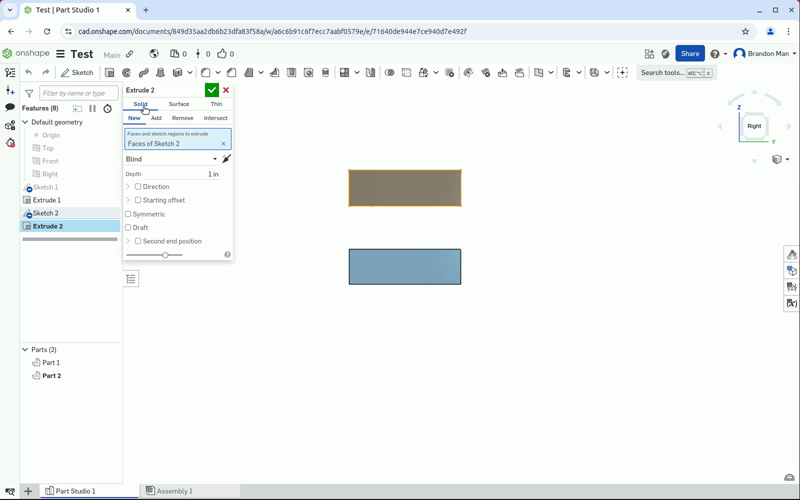
click(143, 106)
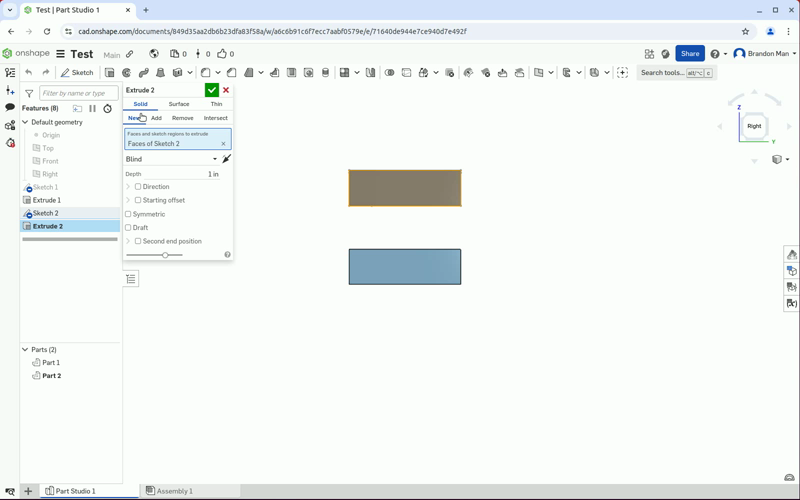
mouse_move(137, 120)
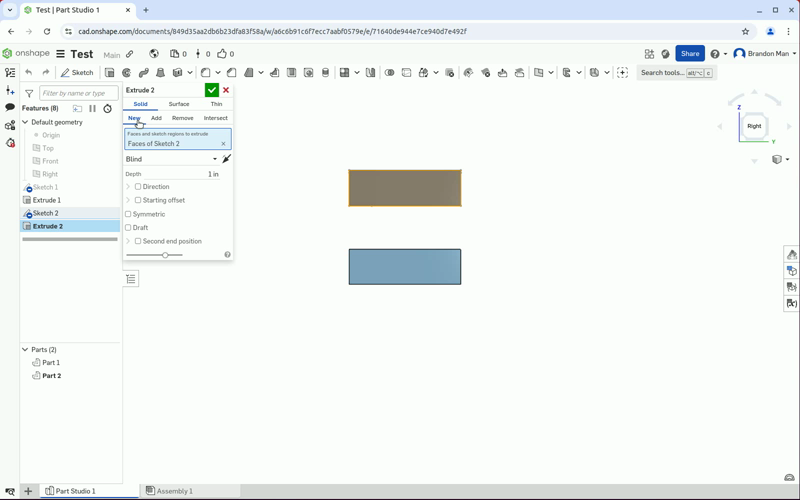
click(137, 120)
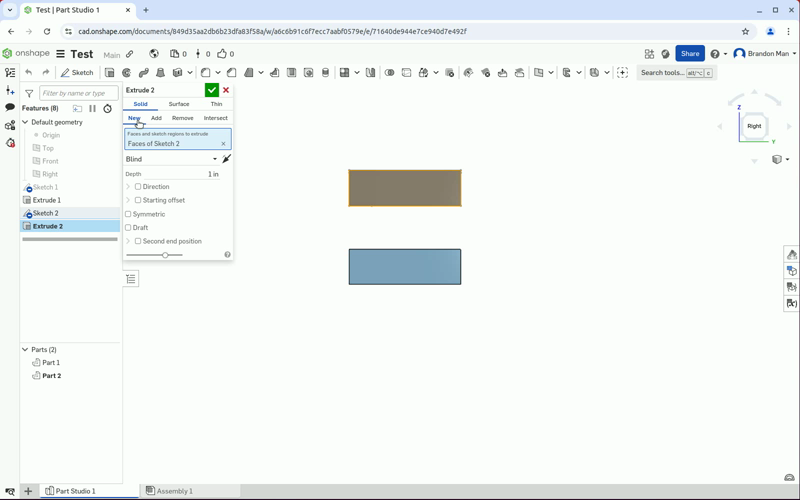
key(tab, 4)
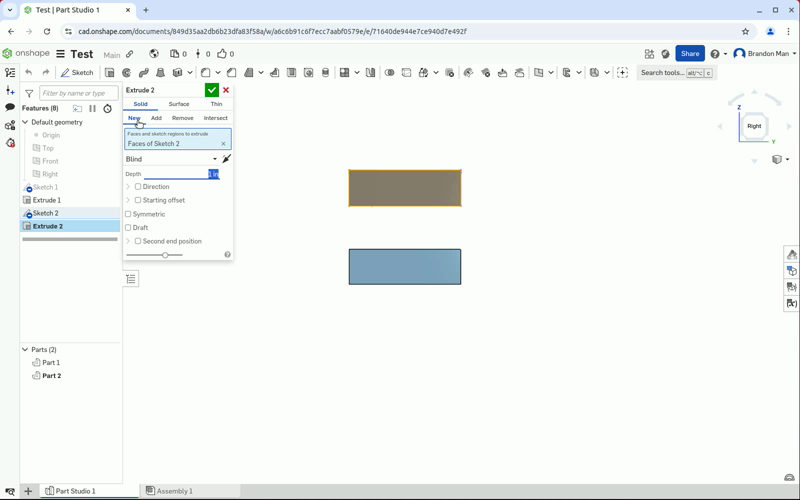
text(5.777)
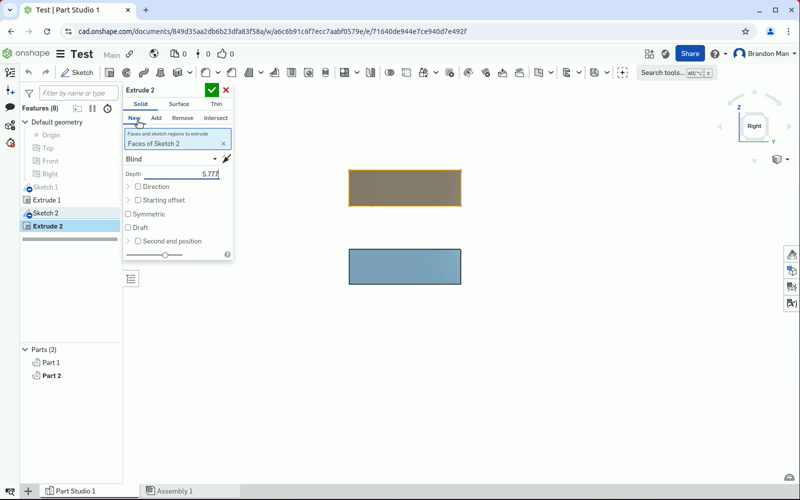
key(enter)
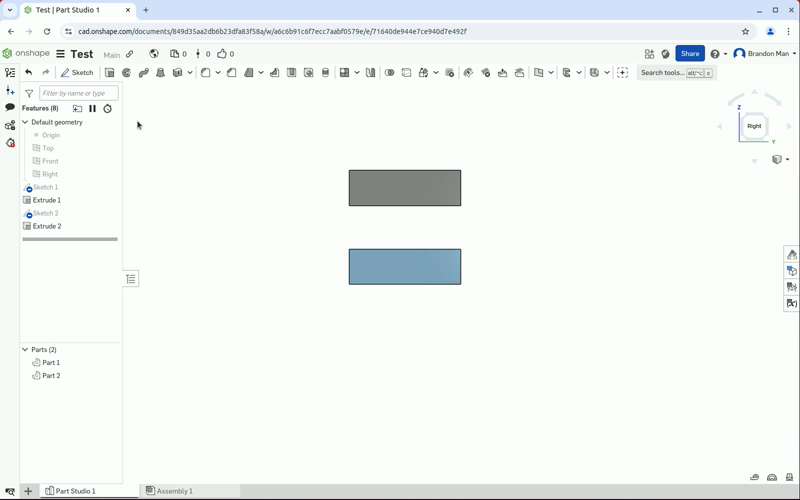
key(shift+h)
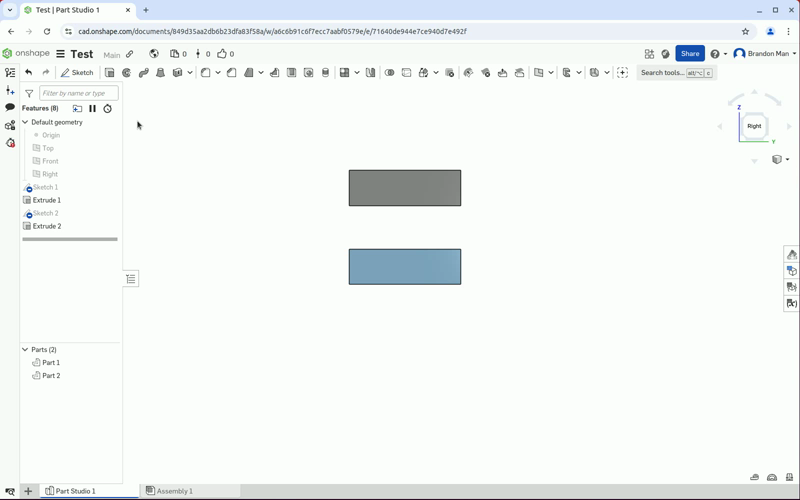
key(shift+h)
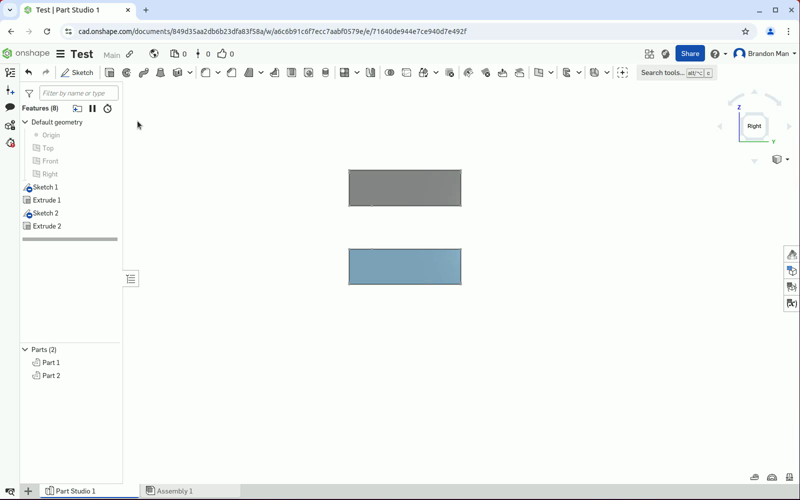
key(shift+7)
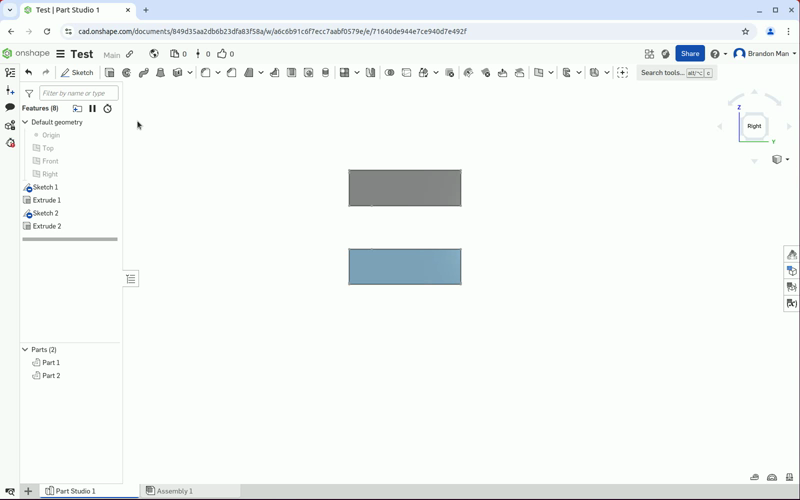
key(right, 2)
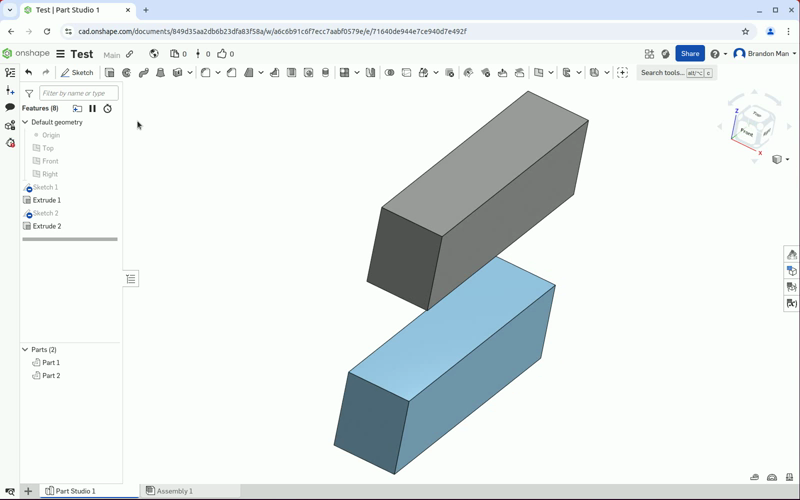
key(down, 2)
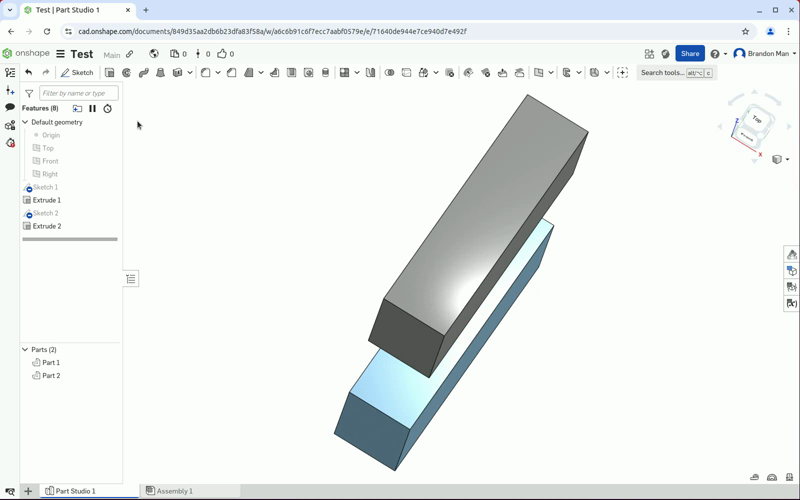
key(up, 2)
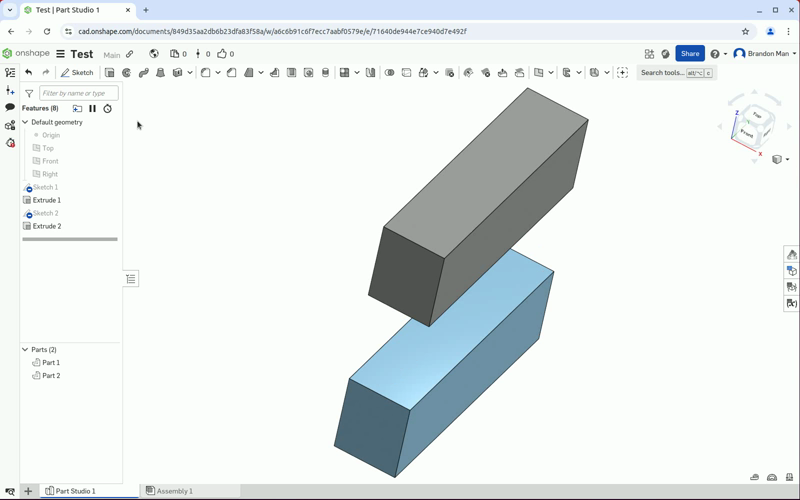
key(left, 2)
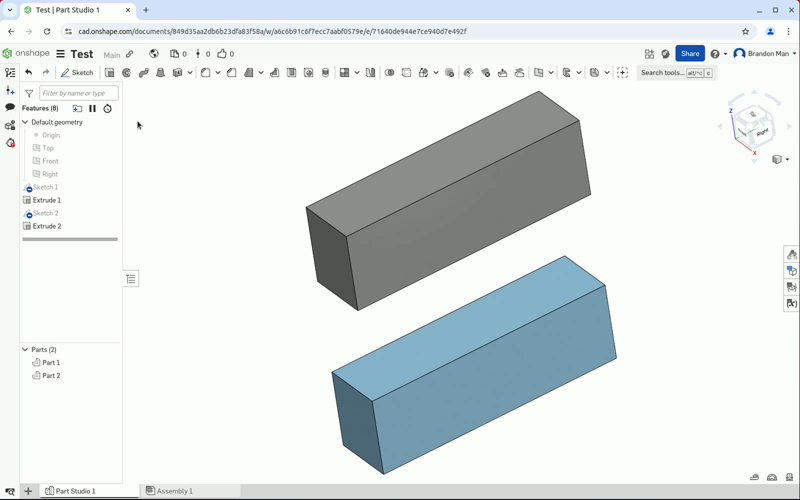
mouse_move(73, 189)
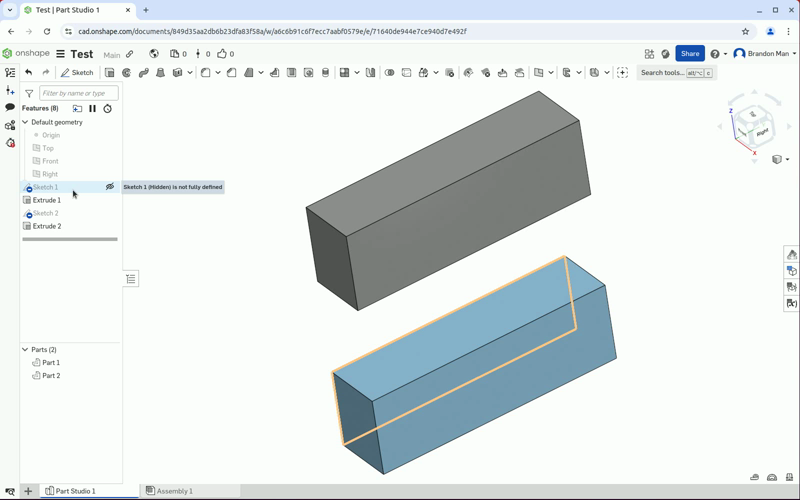
click(73, 189)